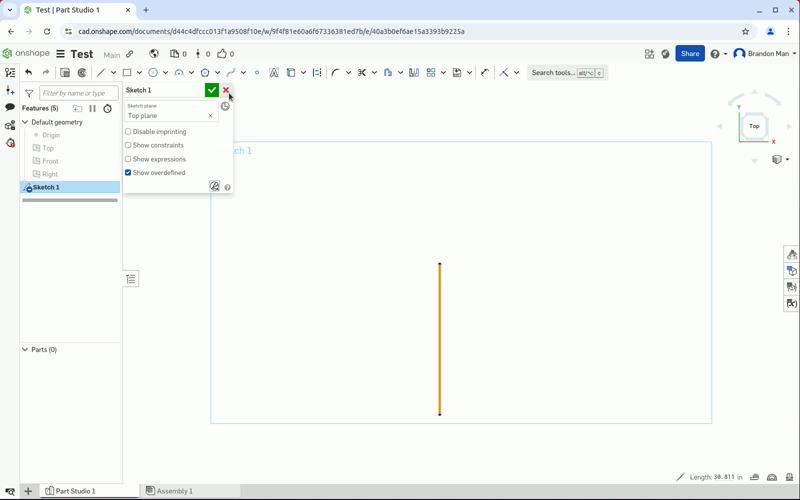
key(shift+h)
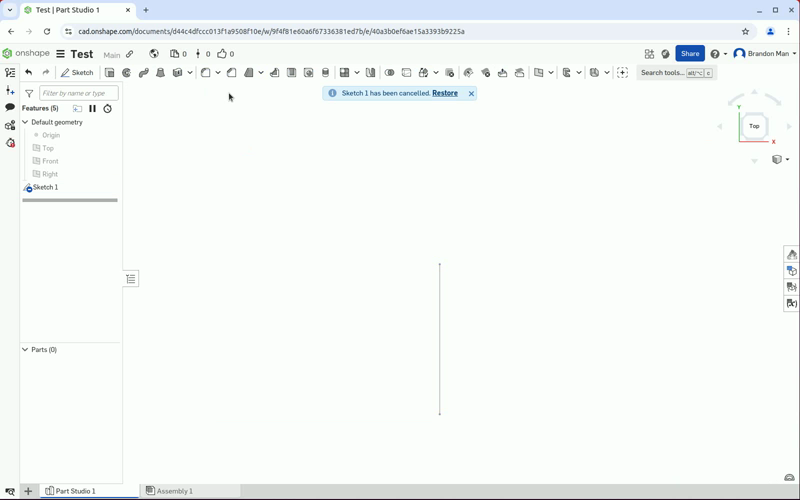
key(shift+s)
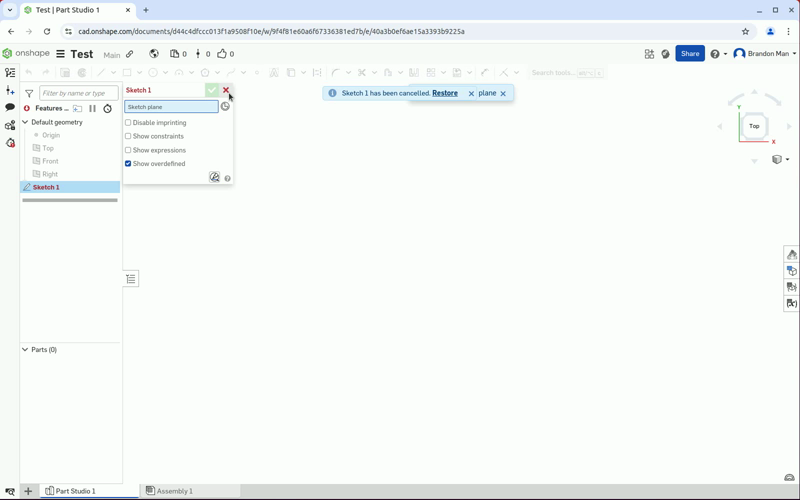
mouse_move(73, 150)
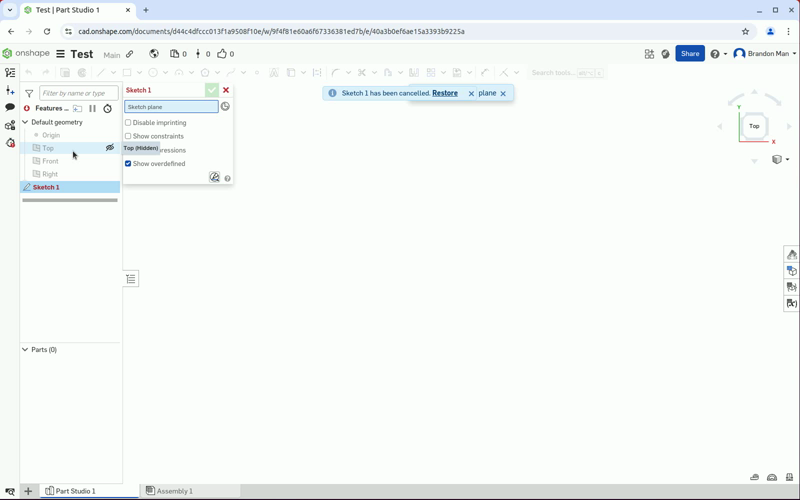
click(73, 150)
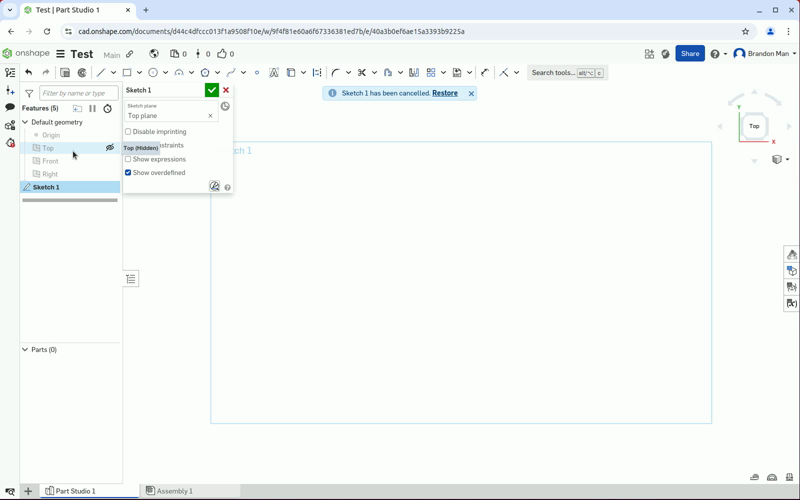
mouse_move(73, 352)
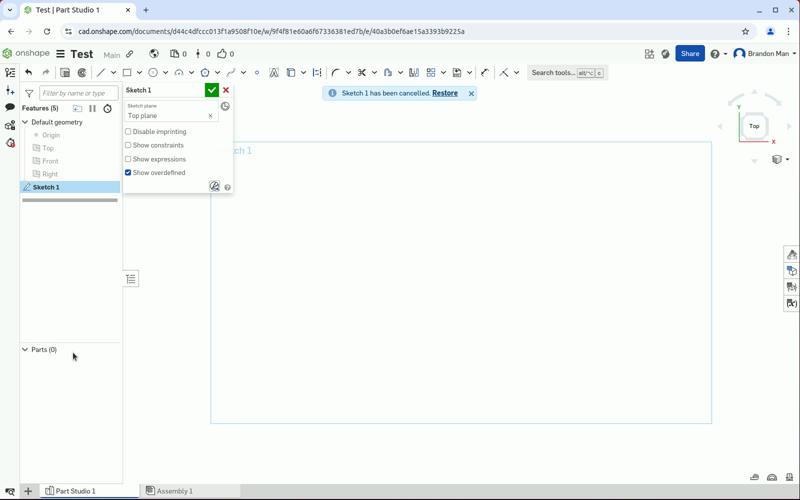
key(y)
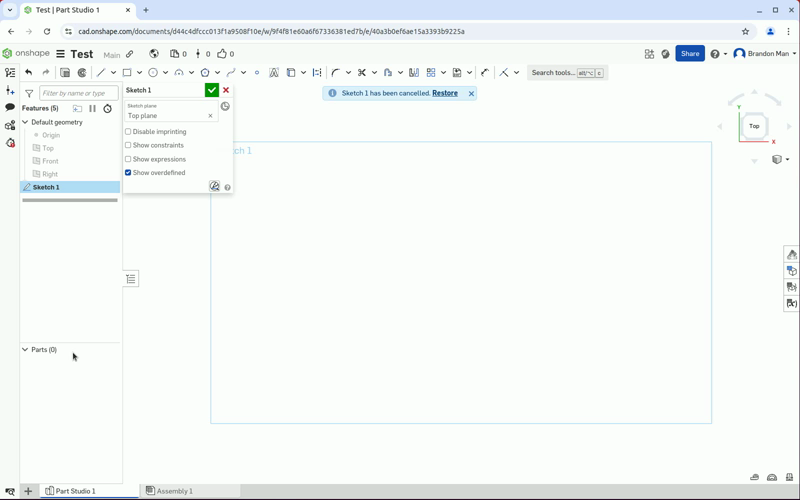
key(l)
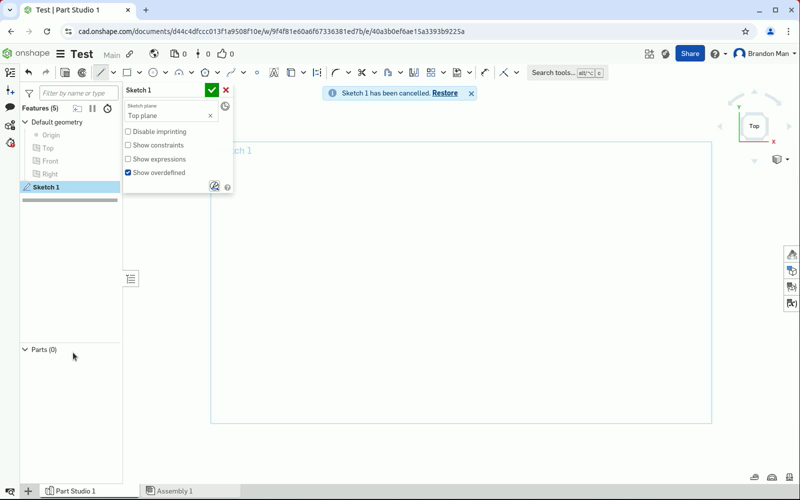
key_down(shift)
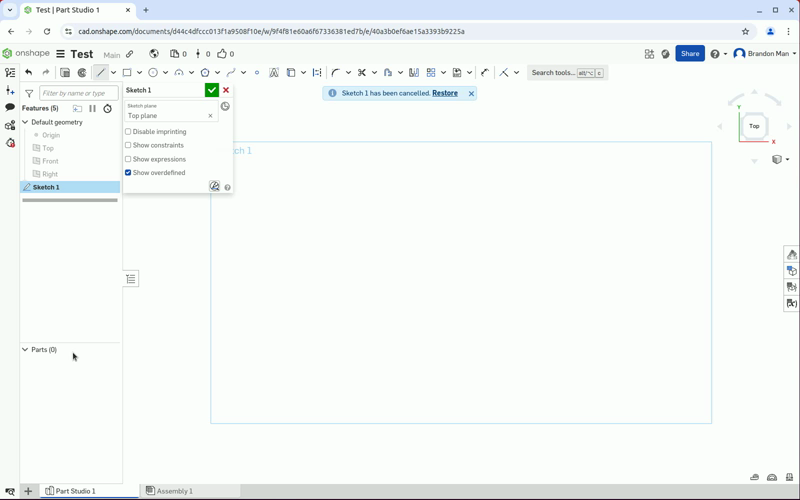
mouse_move(460, 282)
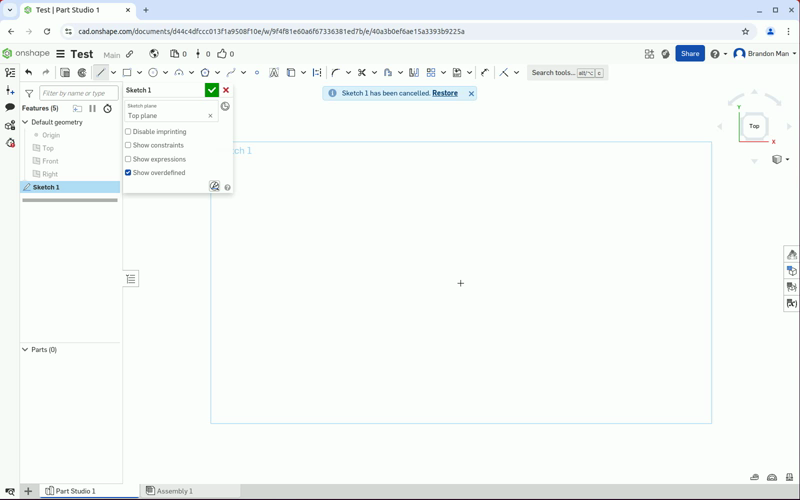
click(460, 282)
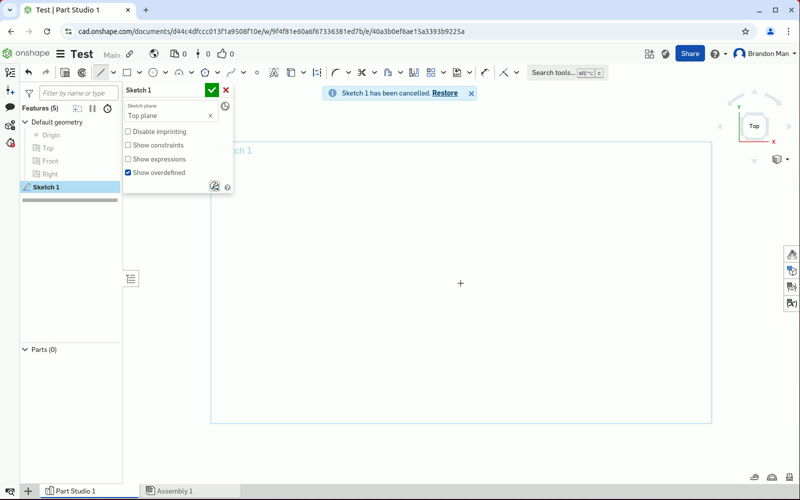
key_up(shift)
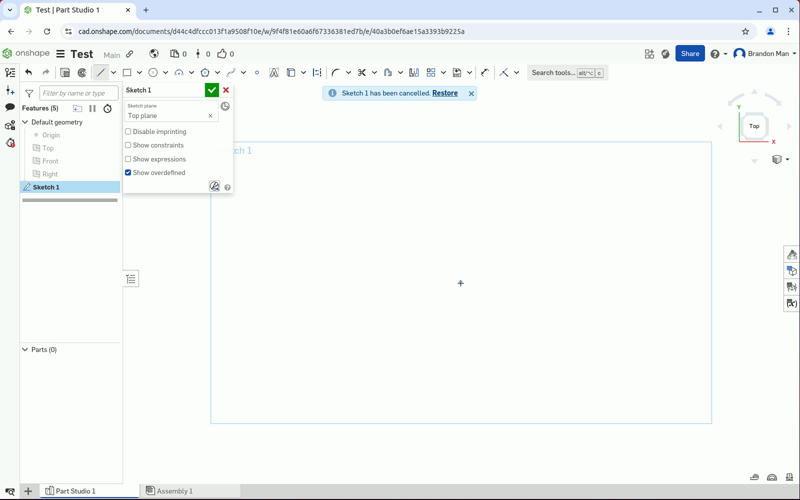
key_down(shift)
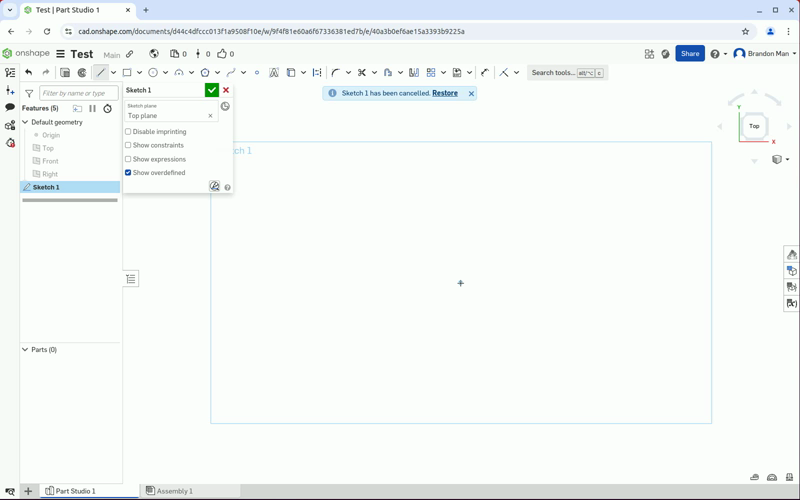
mouse_move(573, 282)
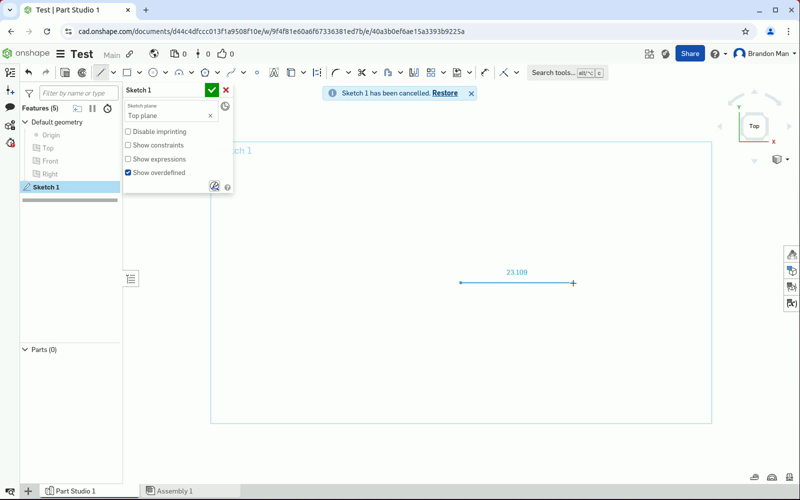
click(573, 282)
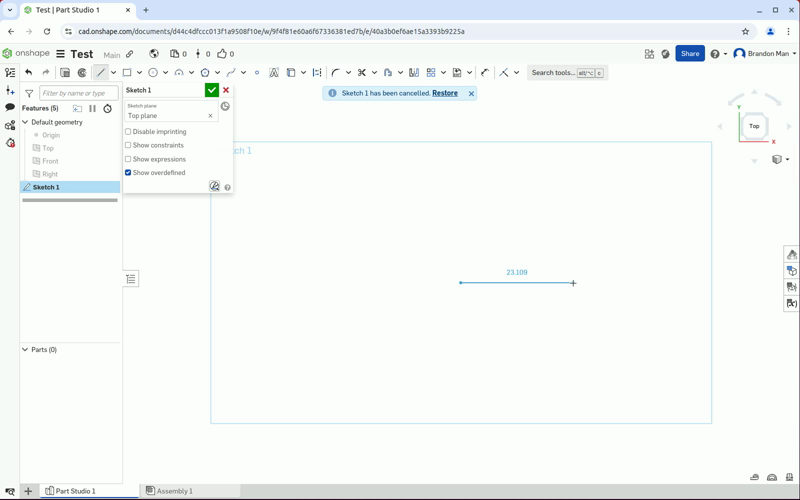
key_up(shift)
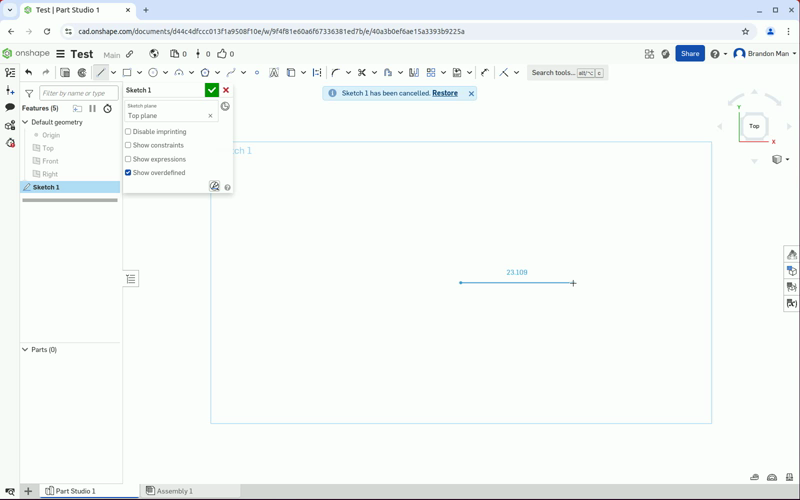
key_down(shift)
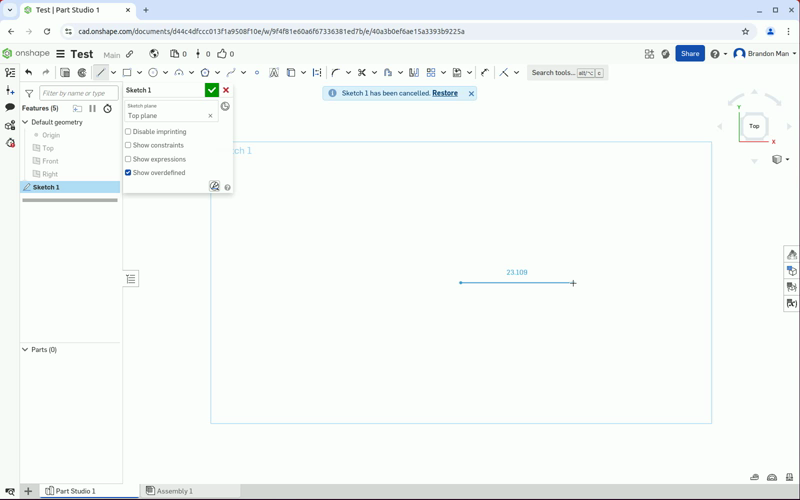
mouse_move(589, 282)
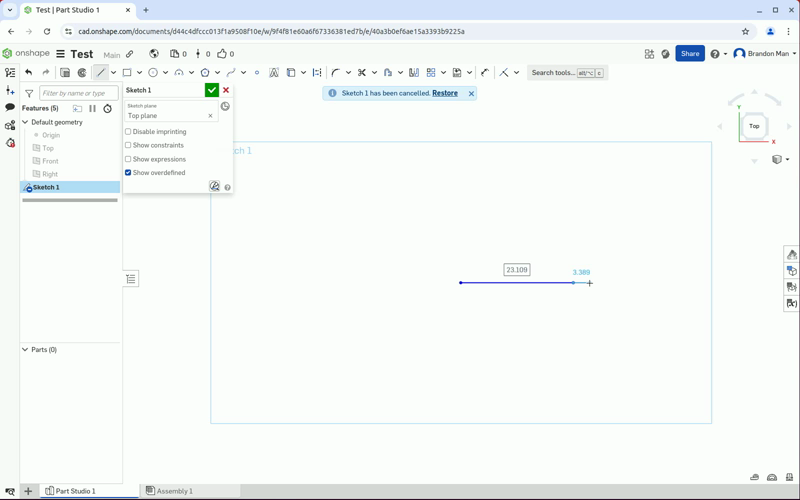
mouse_move(573, 234)
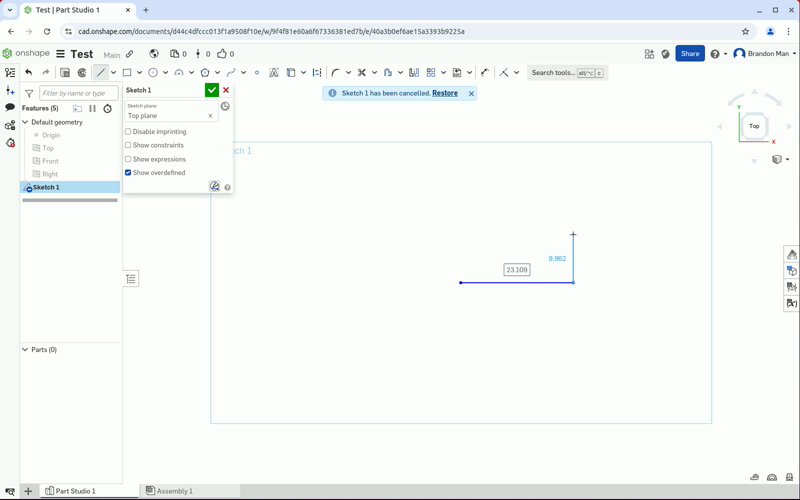
click(573, 234)
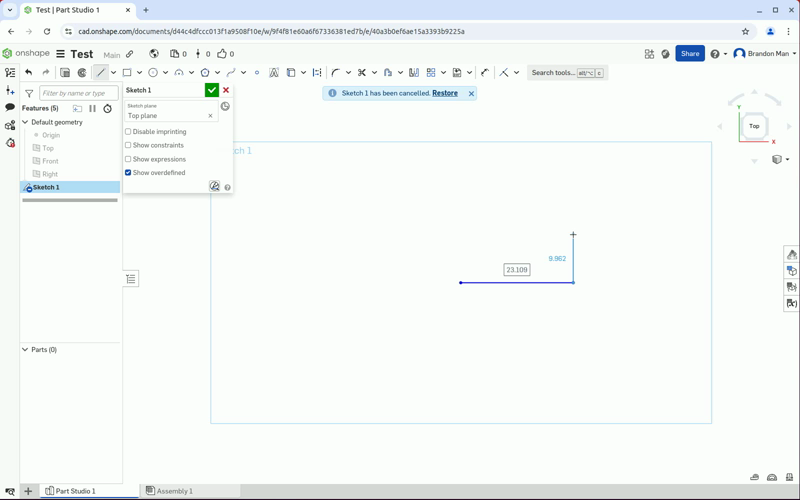
key_up(shift)
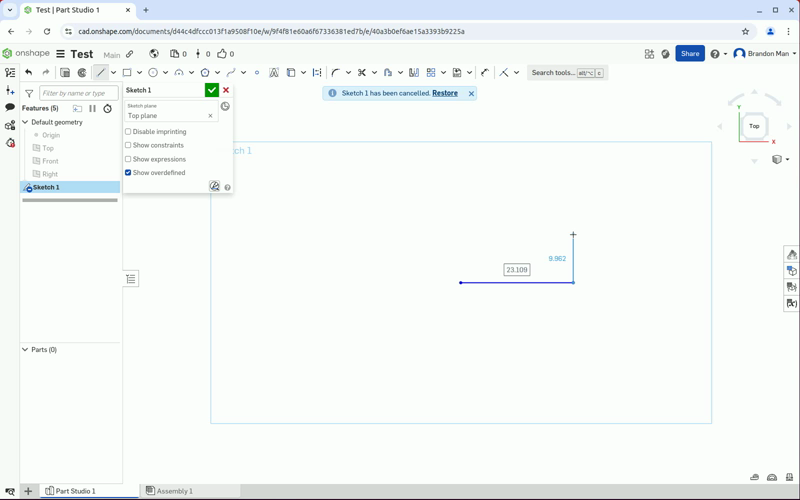
key_down(shift)
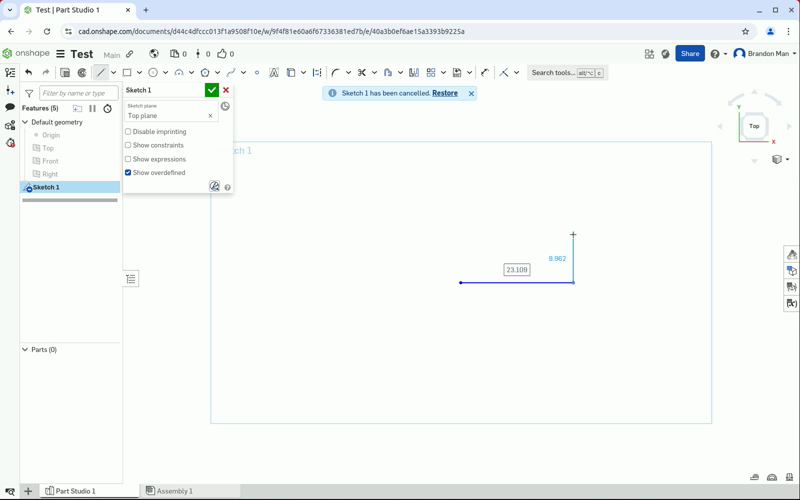
mouse_move(509, 234)
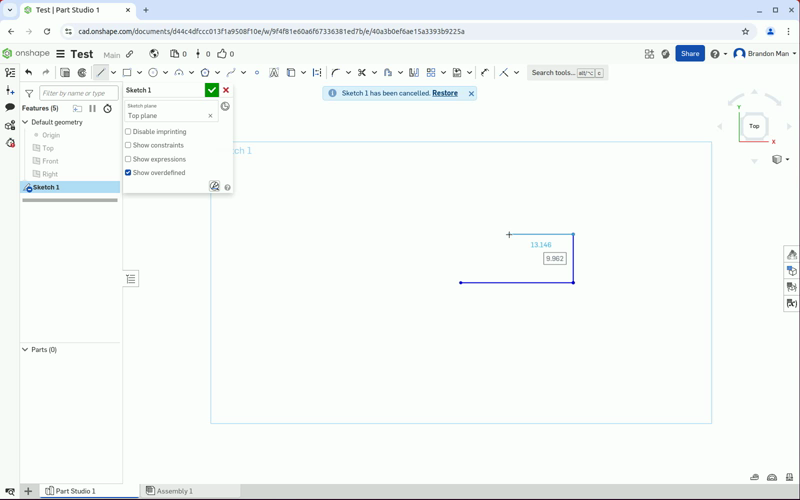
click(509, 234)
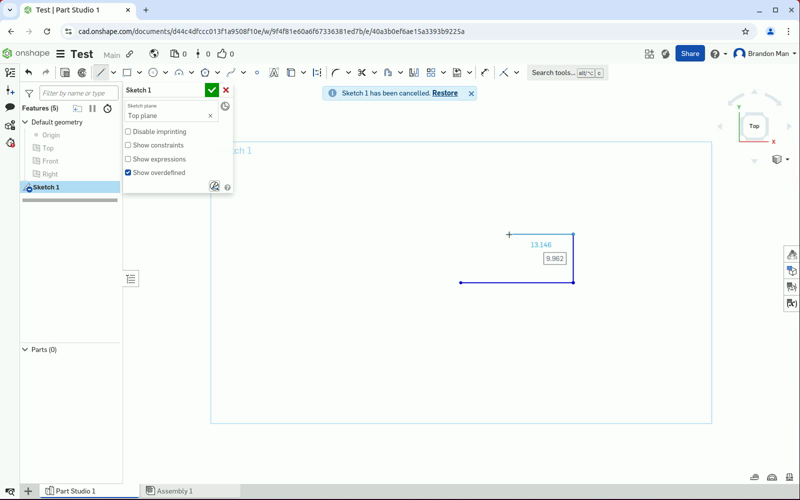
key_up(shift)
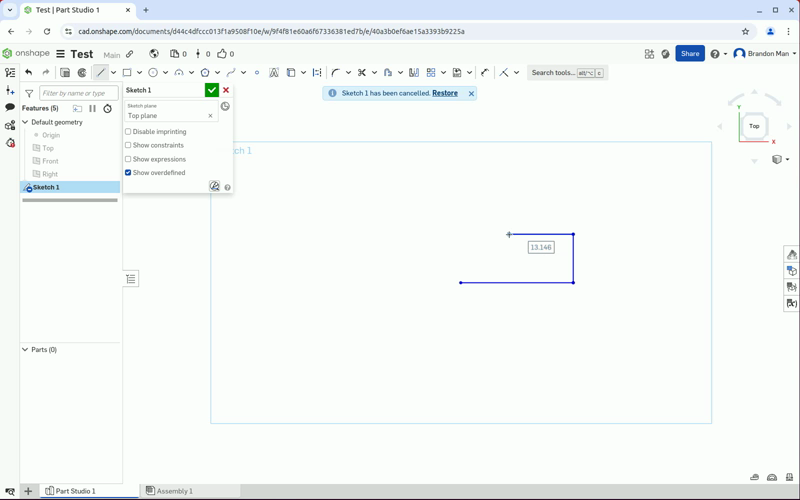
key_down(shift)
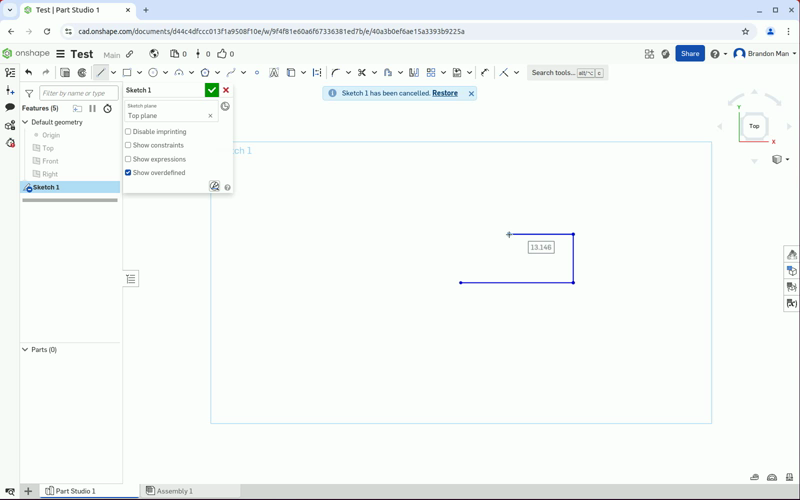
mouse_move(539, 234)
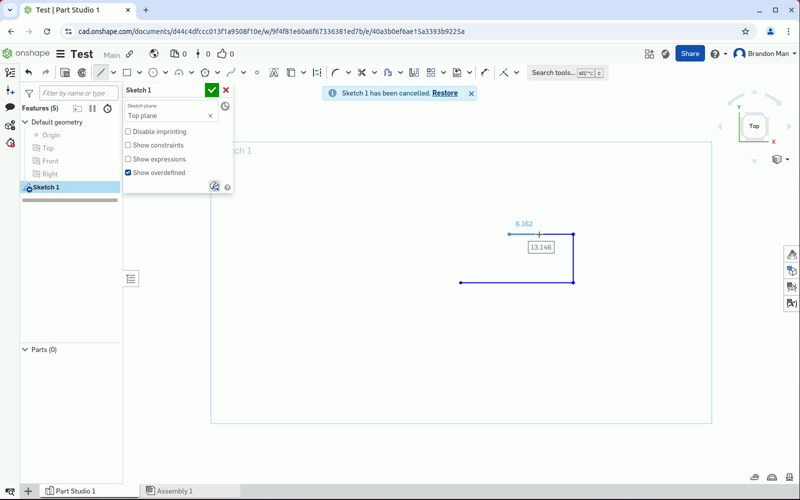
mouse_move(509, 272)
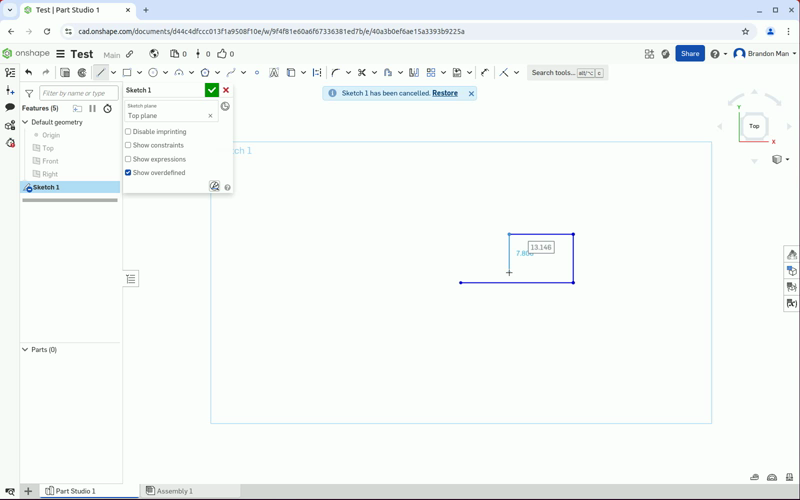
click(509, 272)
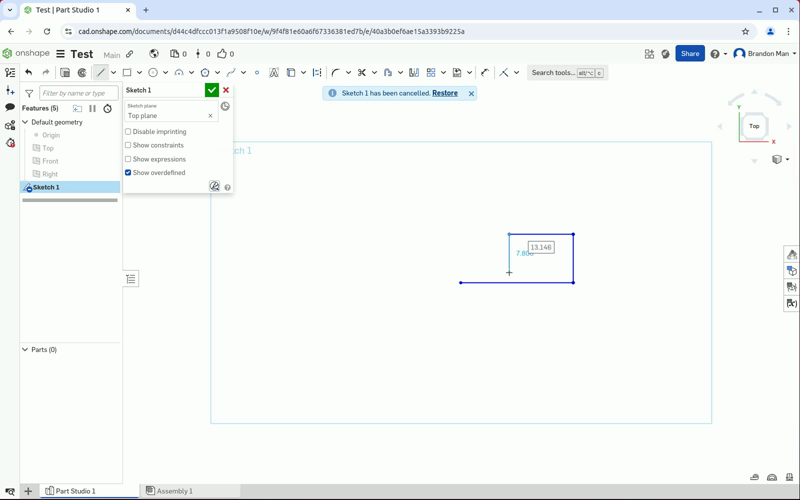
key_up(shift)
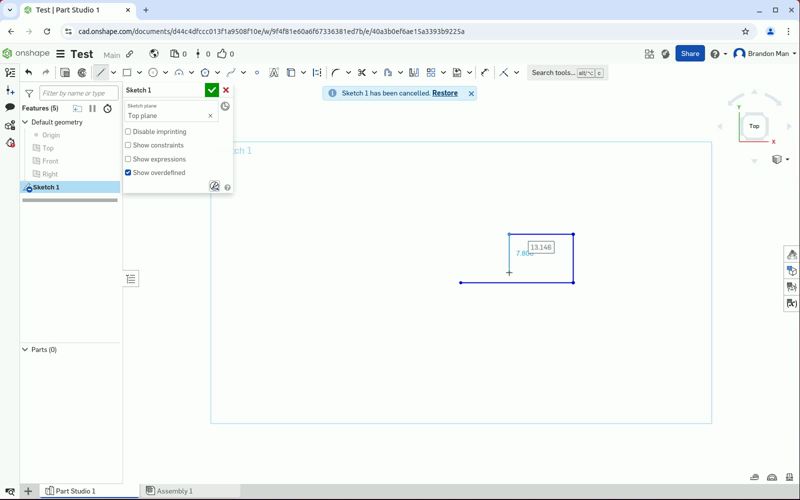
key_down(shift)
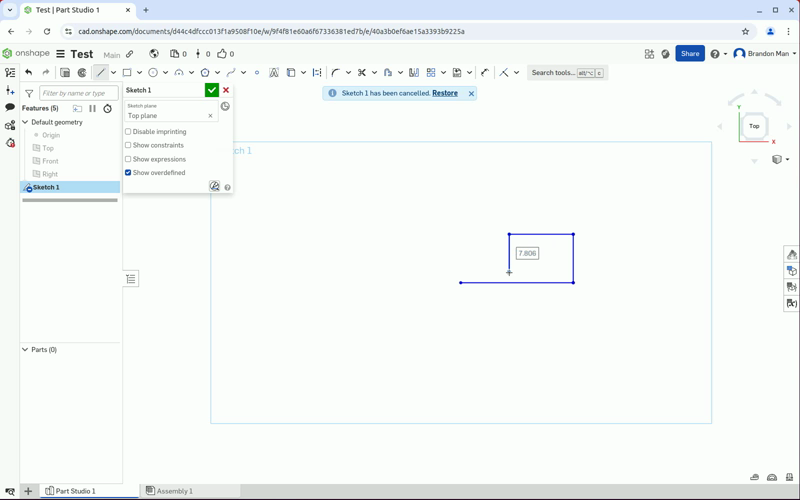
mouse_move(539, 272)
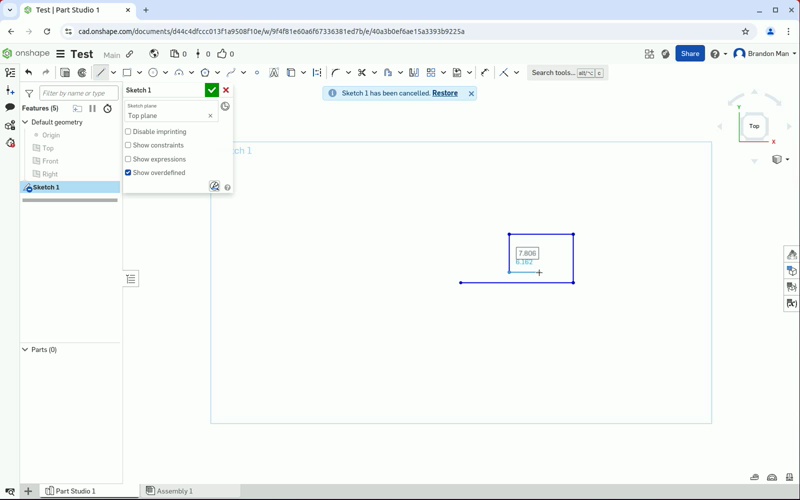
mouse_move(503, 272)
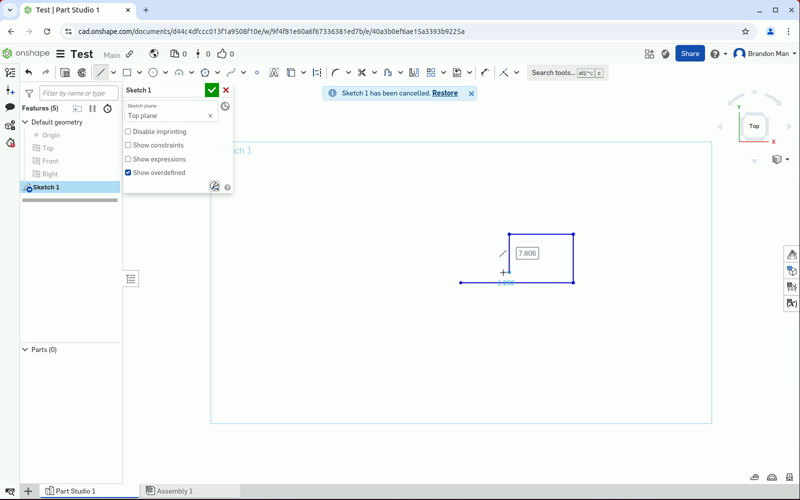
scroll(6)
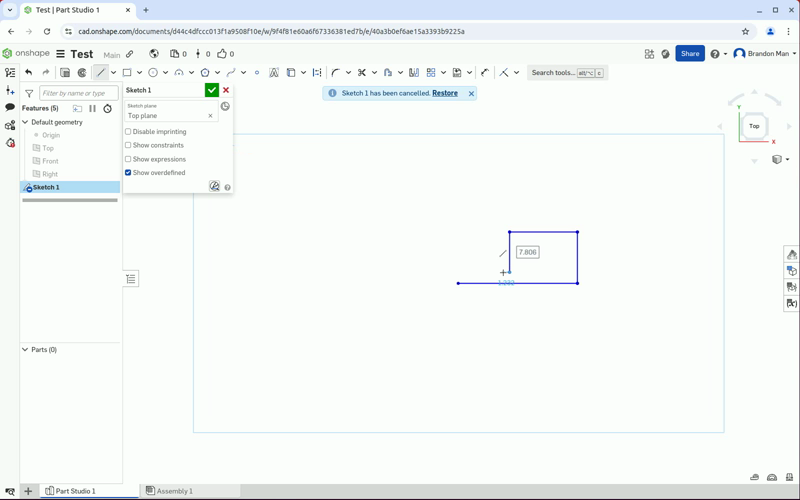
scroll(6)
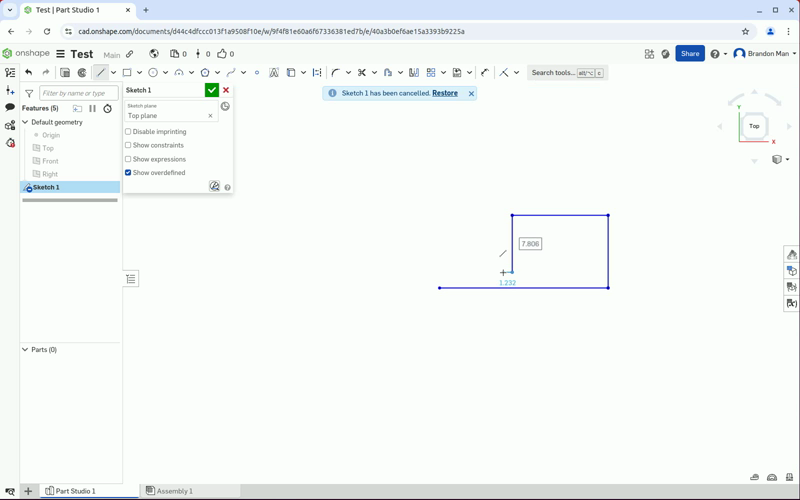
scroll(6)
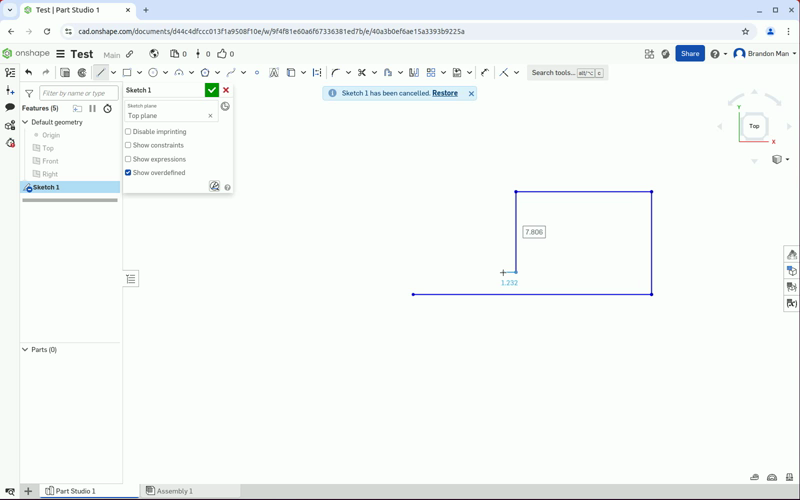
scroll(6)
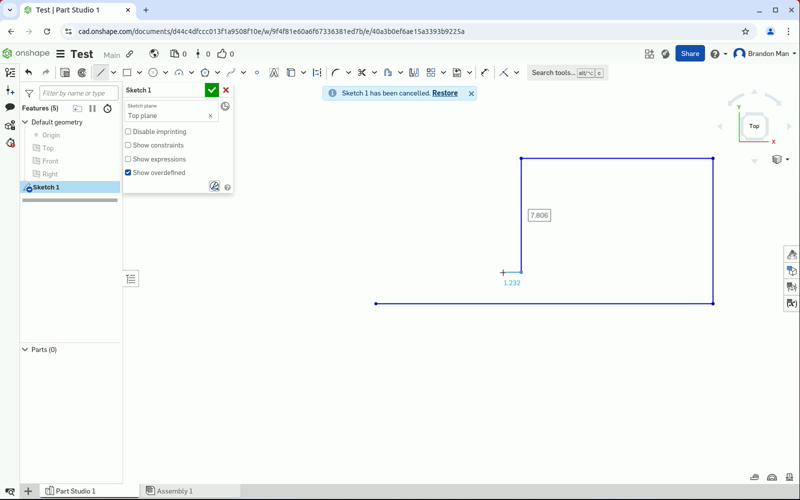
scroll(6)
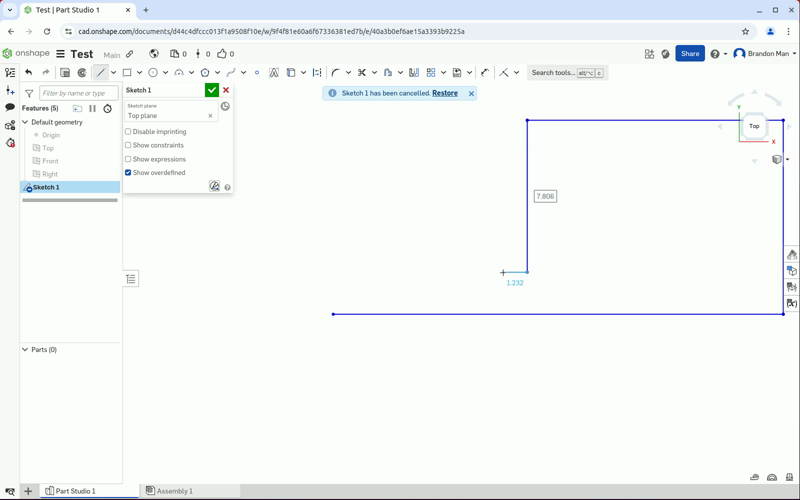
scroll(6)
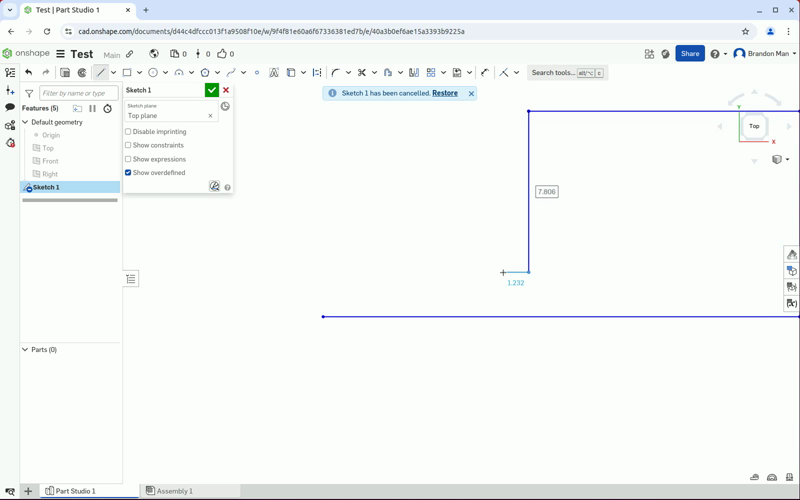
scroll(6)
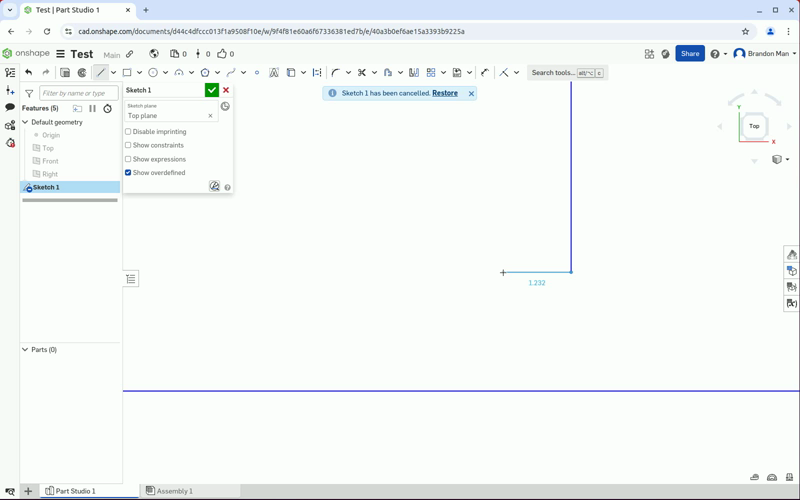
click(503, 272)
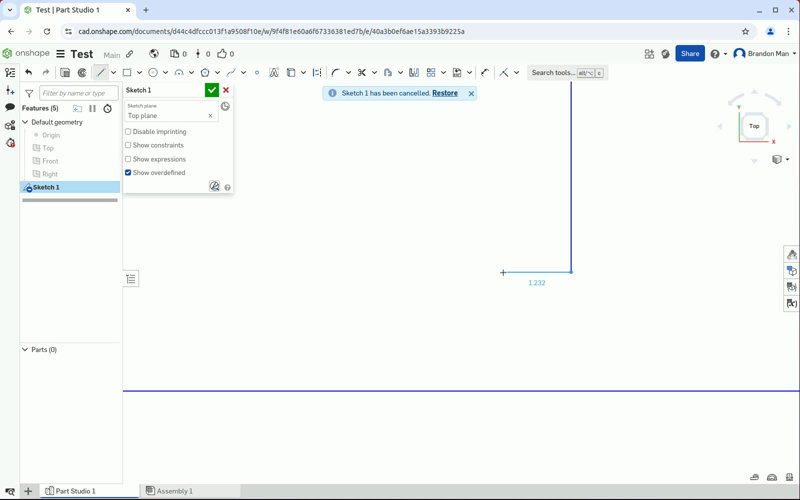
scroll(-6)
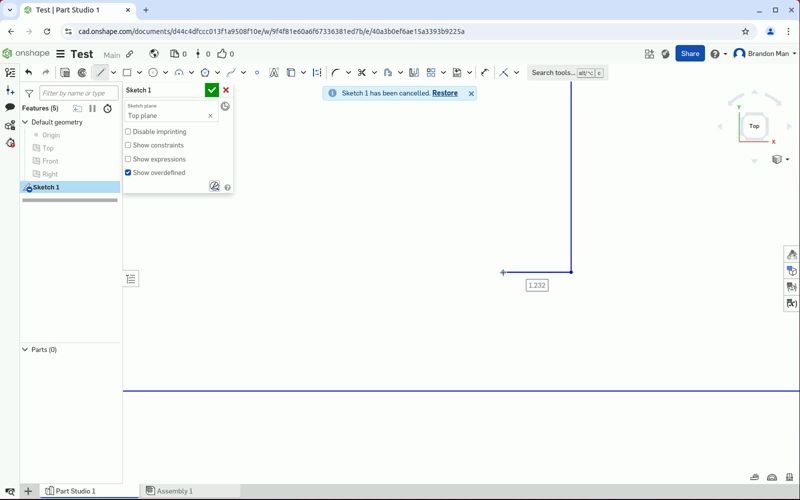
scroll(-6)
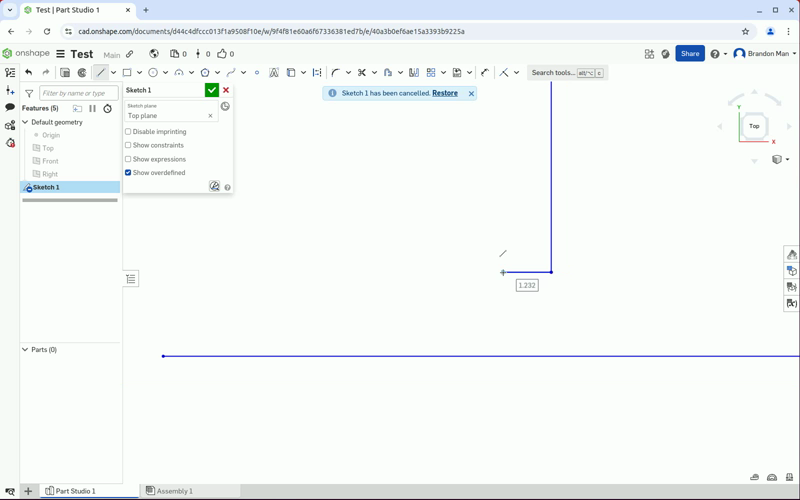
scroll(-6)
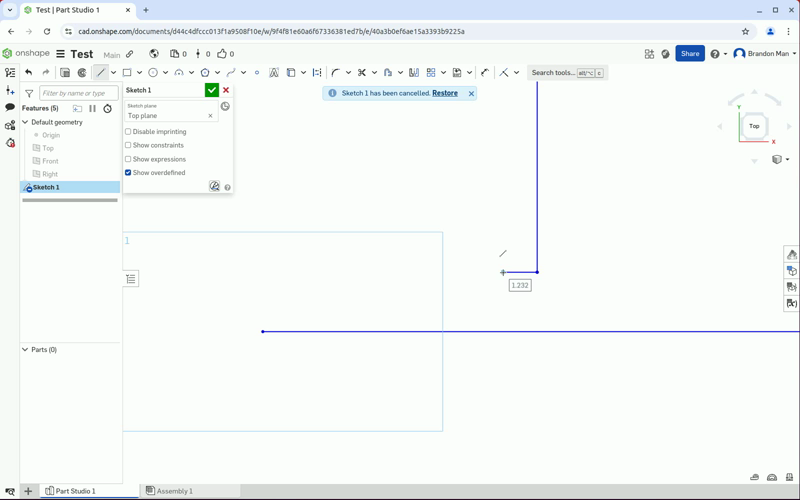
scroll(-6)
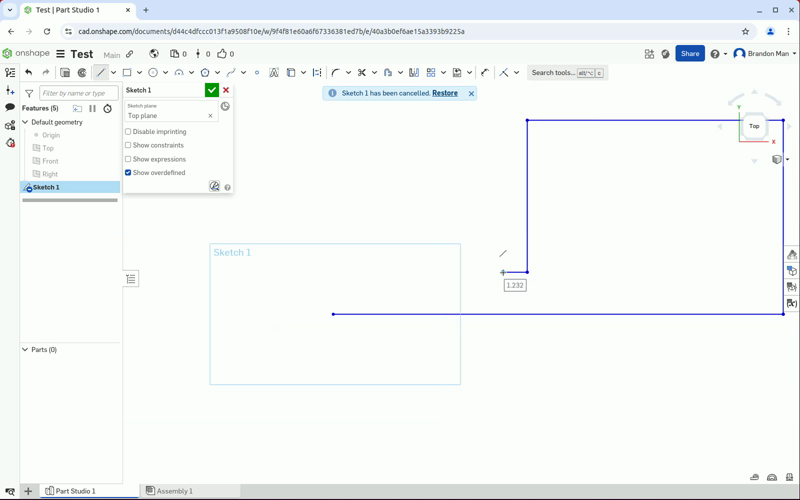
scroll(-6)
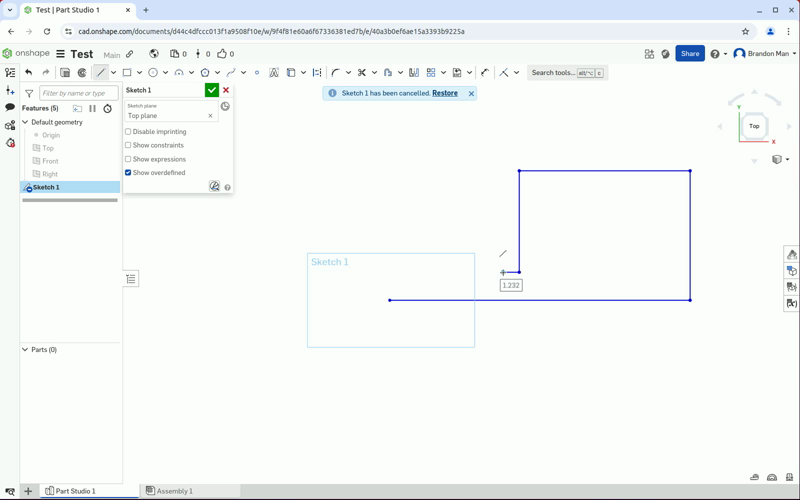
scroll(-6)
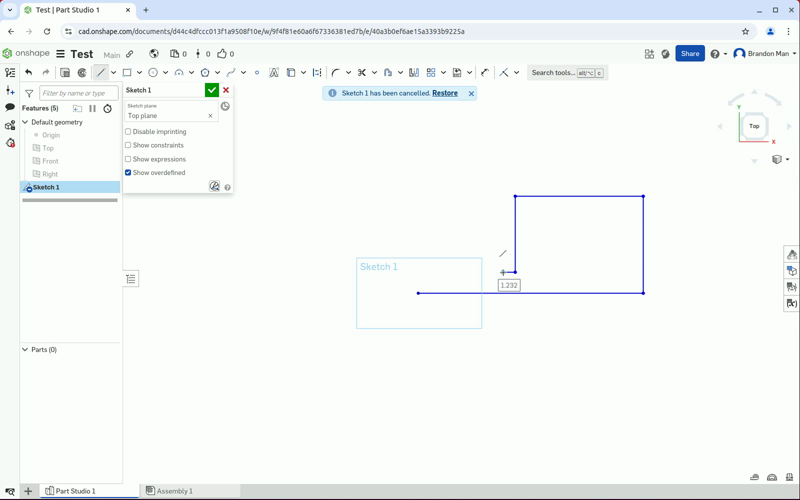
scroll(-6)
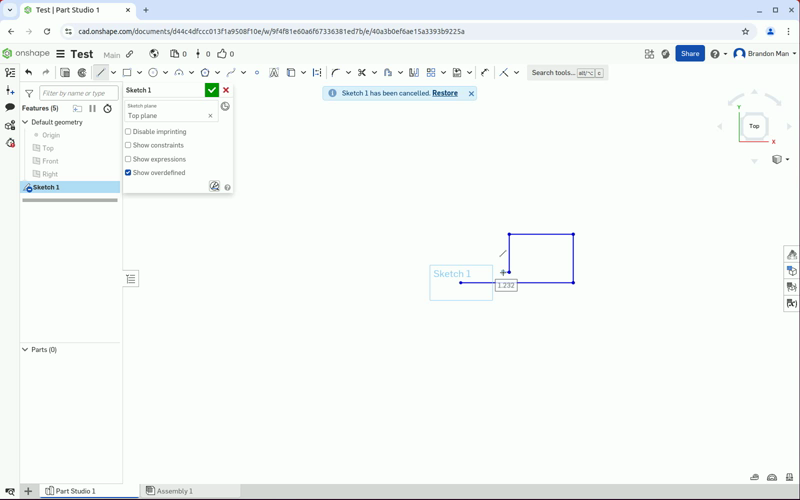
key_up(shift)
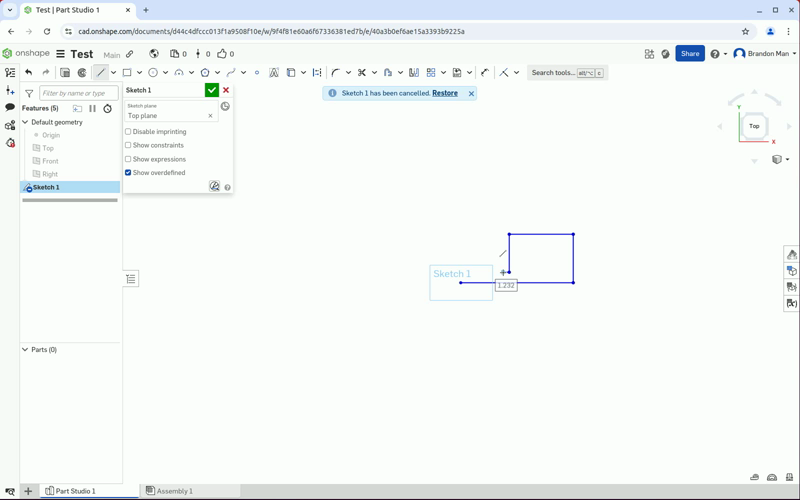
key_down(shift)
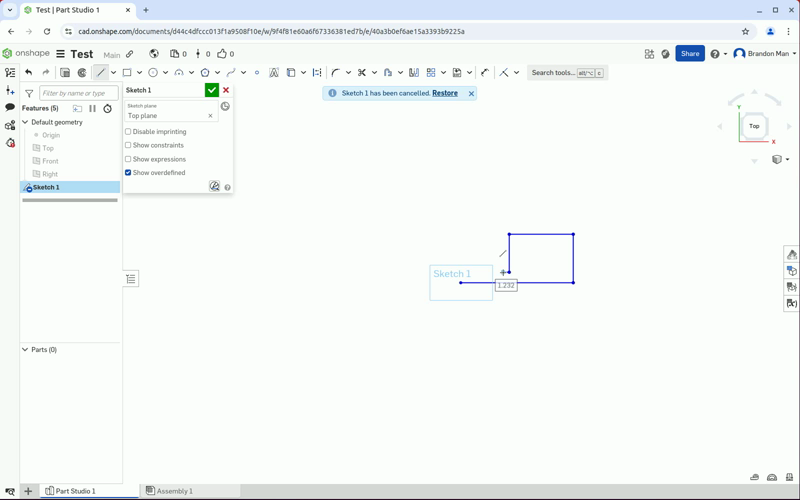
mouse_move(533, 272)
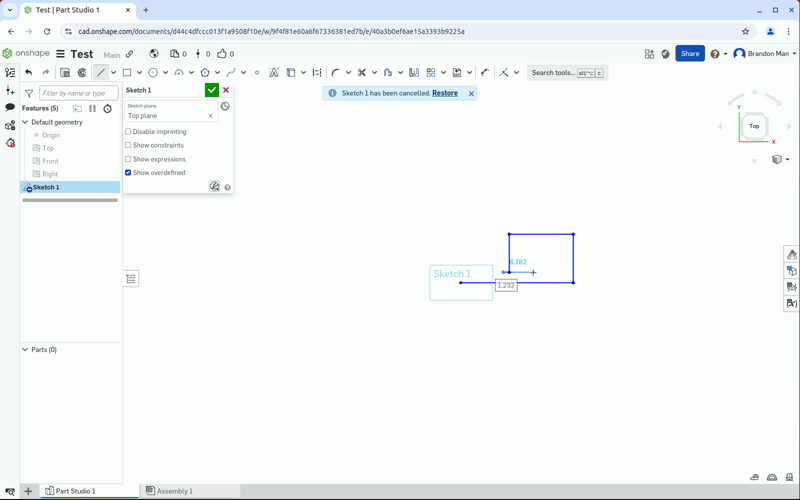
mouse_move(503, 234)
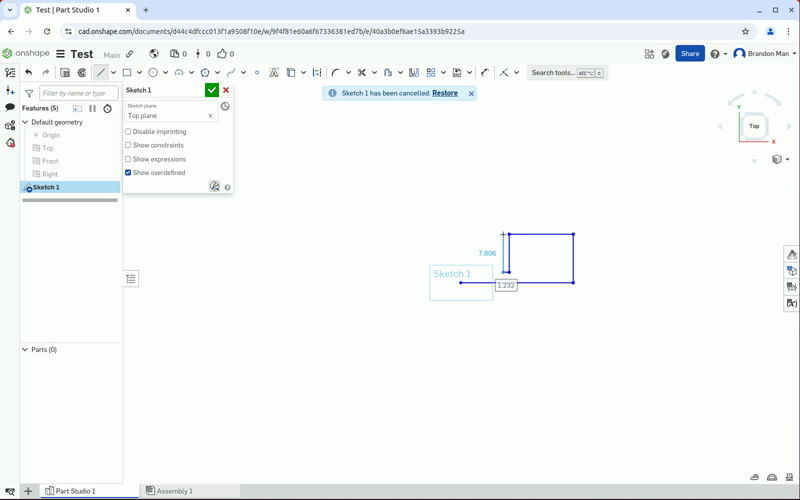
click(503, 234)
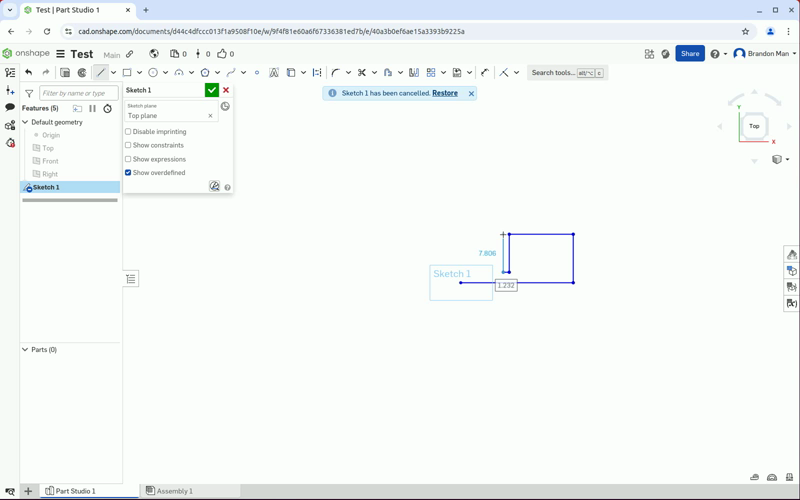
key_up(shift)
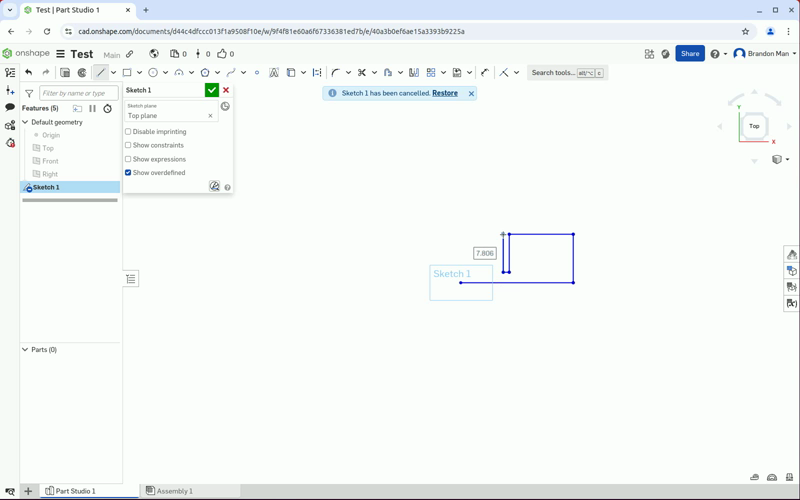
key_down(shift)
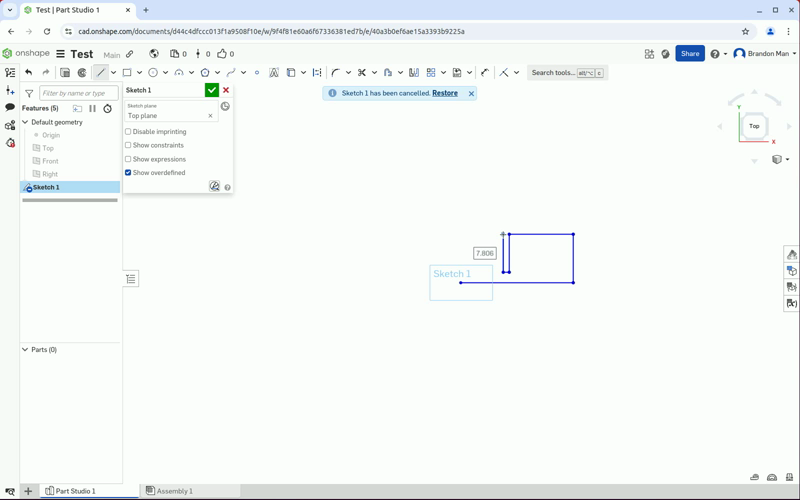
mouse_move(533, 234)
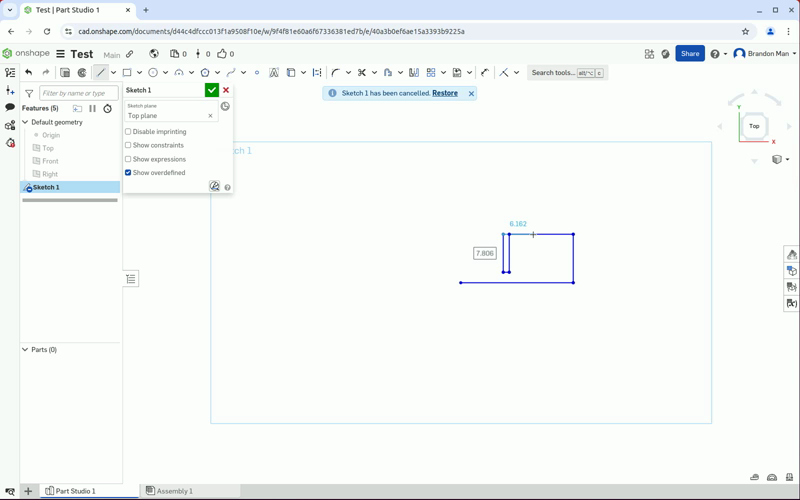
mouse_move(460, 234)
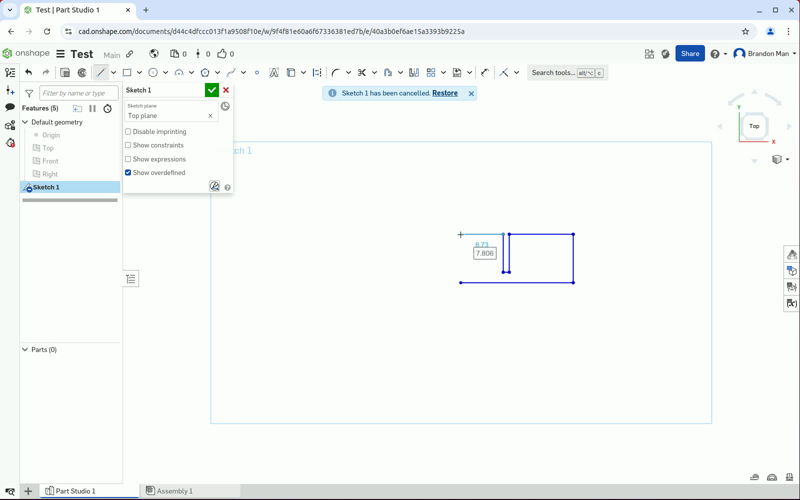
click(460, 234)
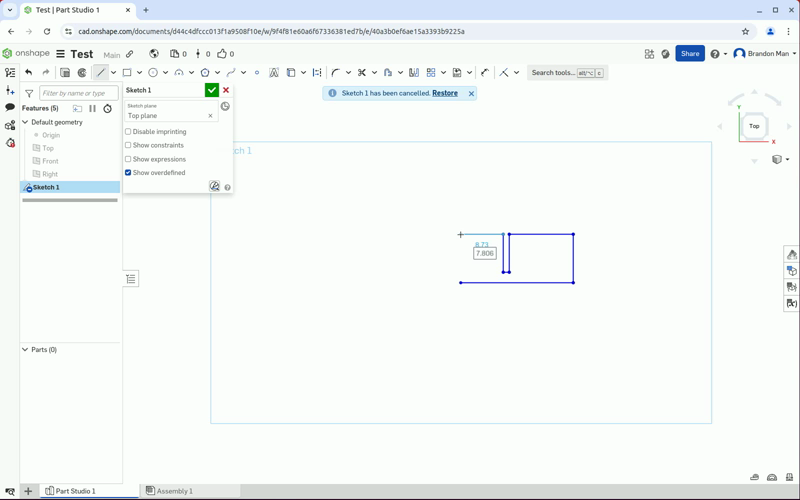
key_up(shift)
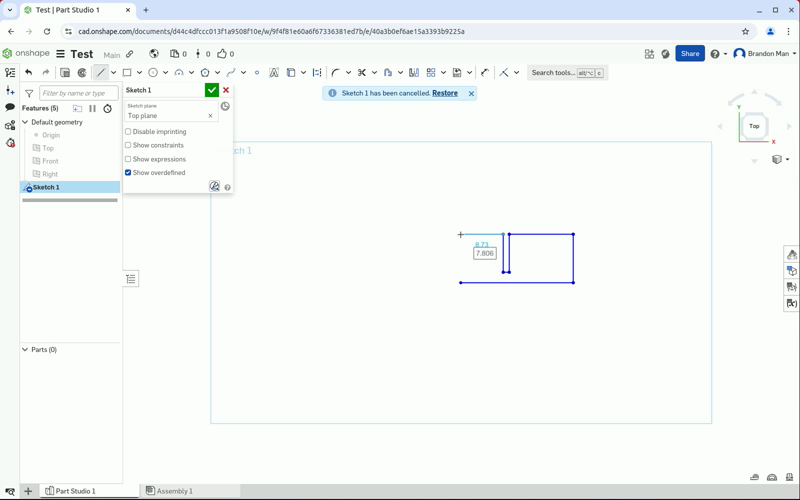
mouse_move(490, 234)
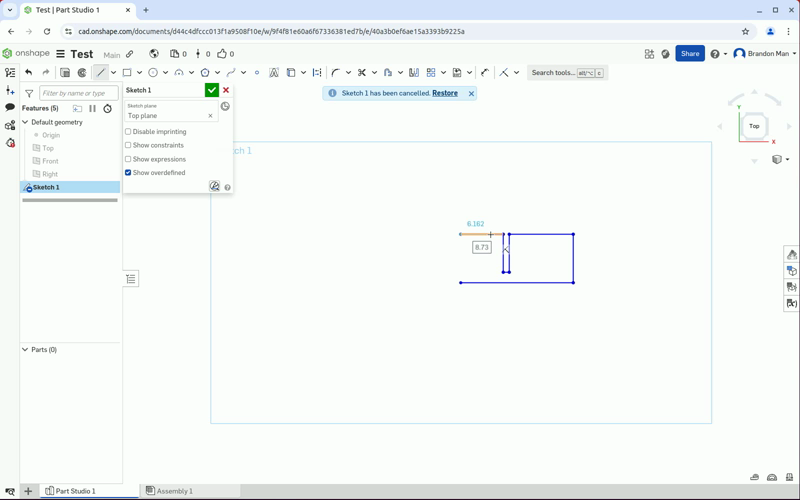
key_down(shift)
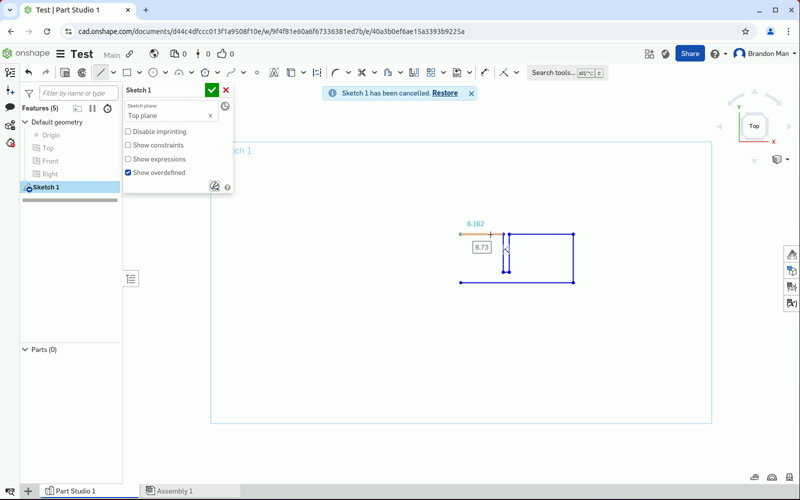
mouse_move(460, 282)
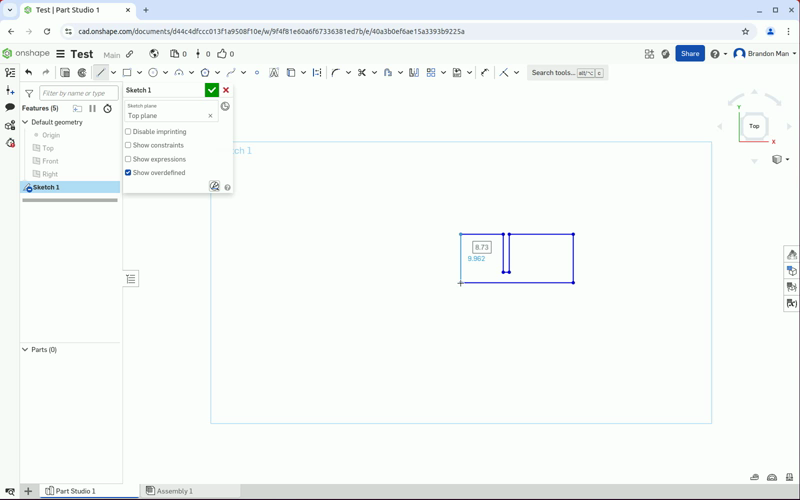
key_up(shift)
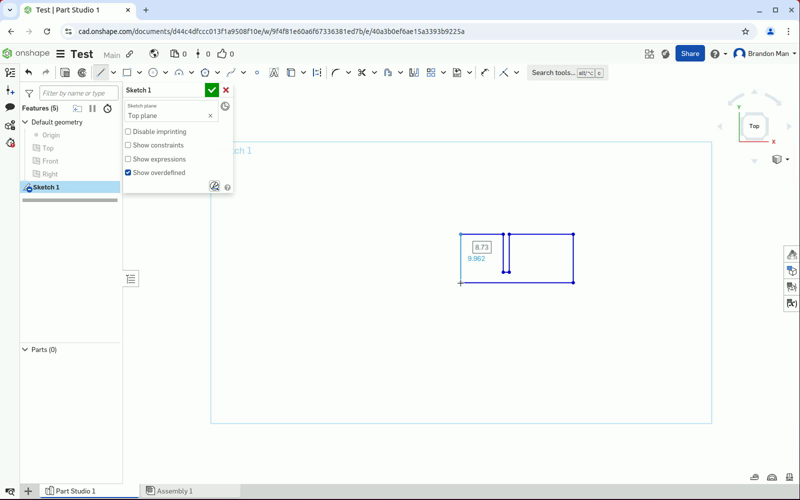
click(460, 282)
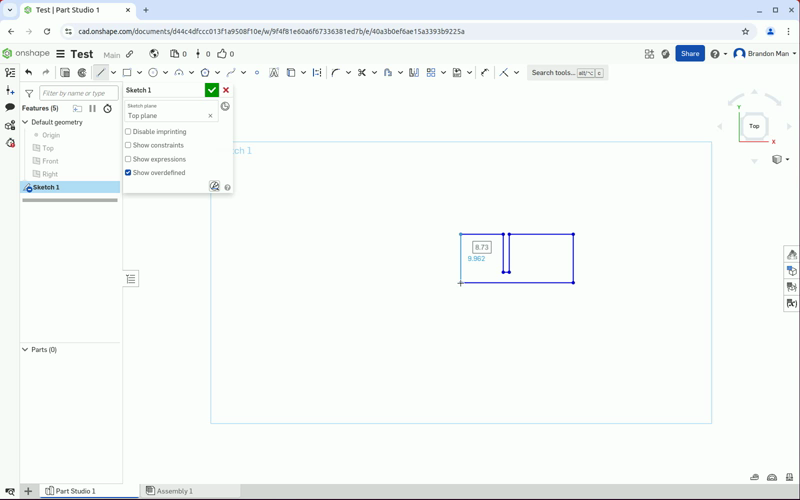
key(esc)
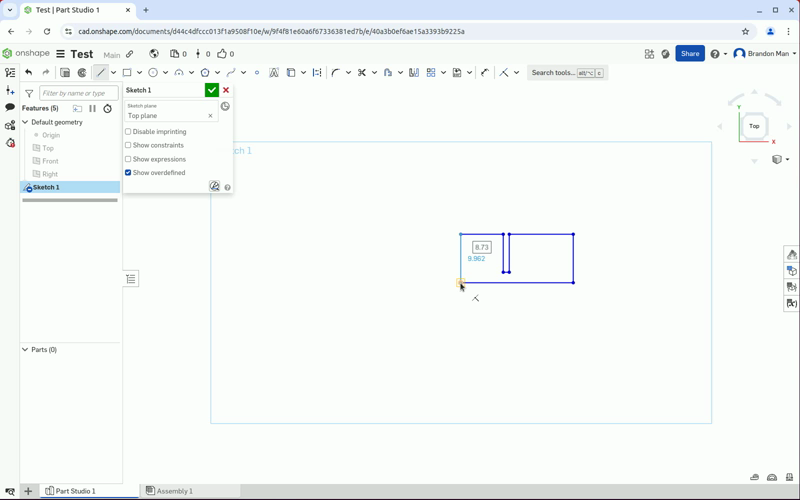
mouse_move(518, 244)
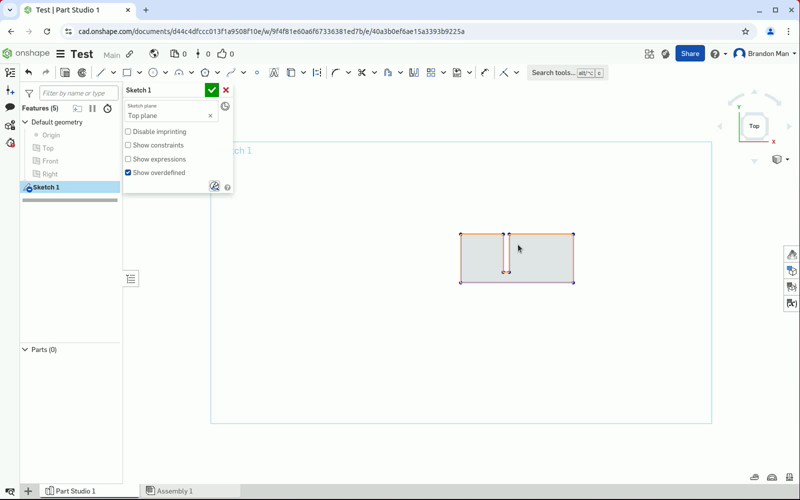
click(518, 244)
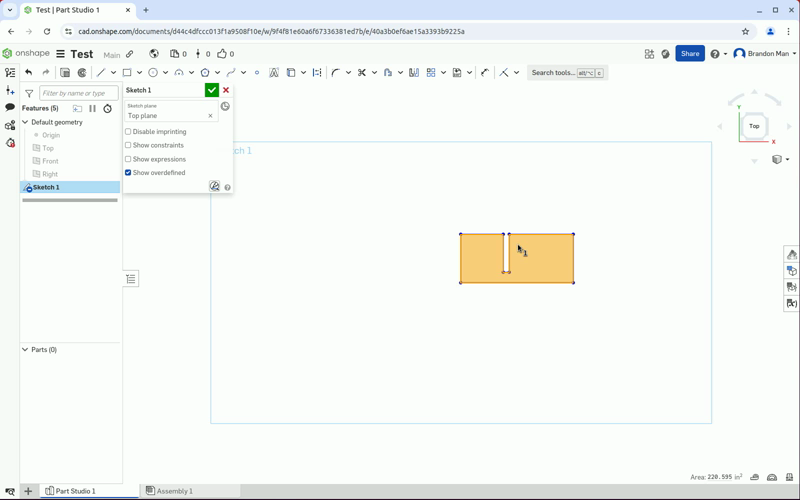
mouse_move(73, 352)
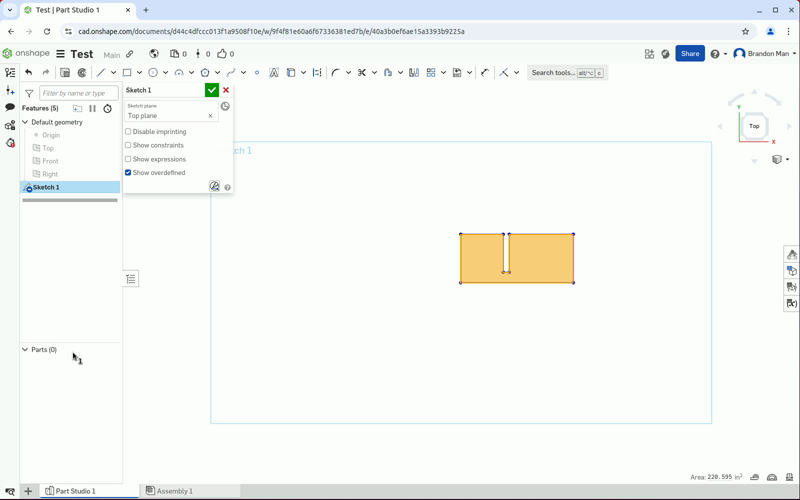
key(shift+y)
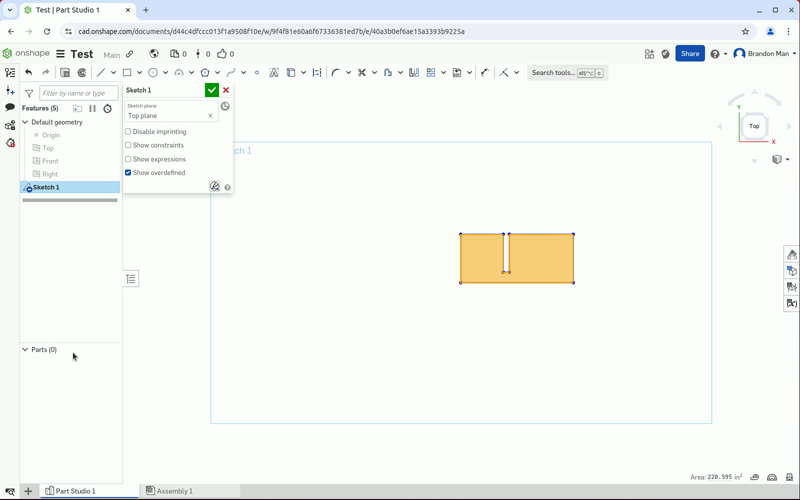
key(shift+e)
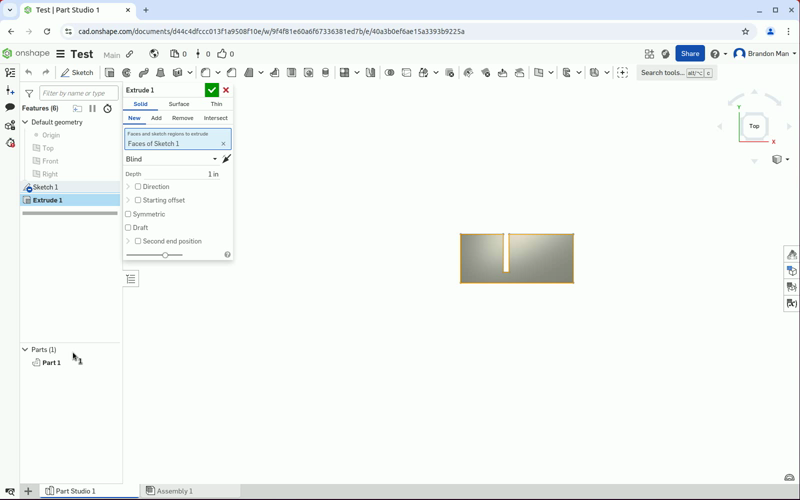
mouse_move(143, 106)
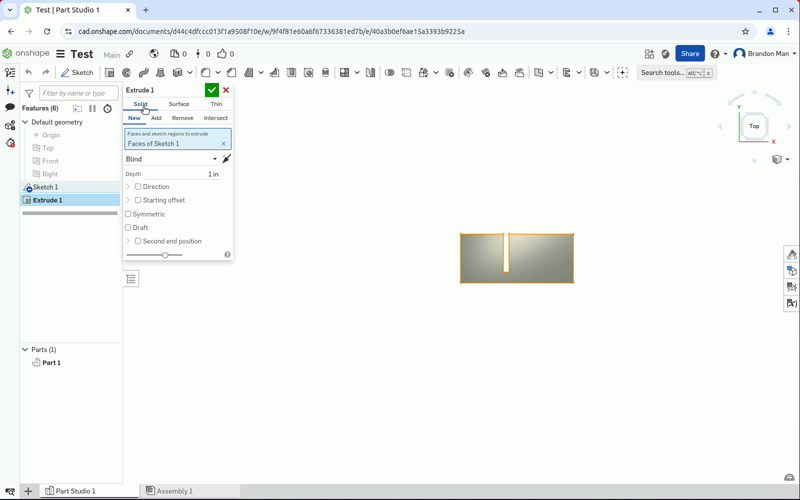
click(143, 106)
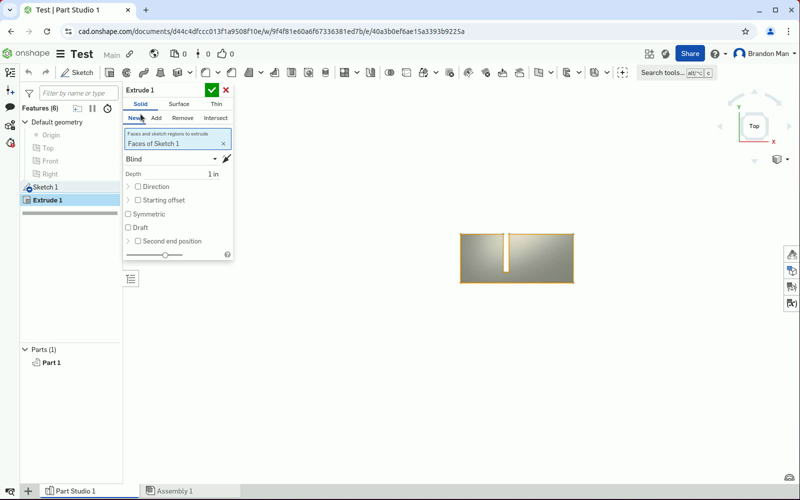
mouse_move(137, 120)
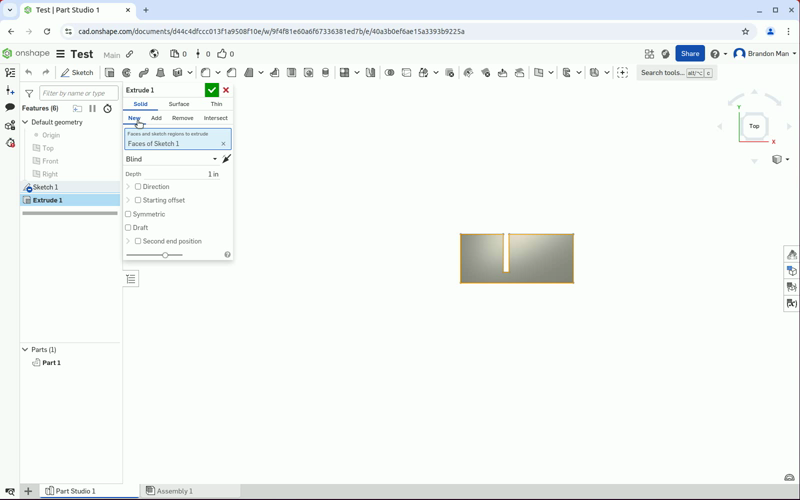
click(137, 120)
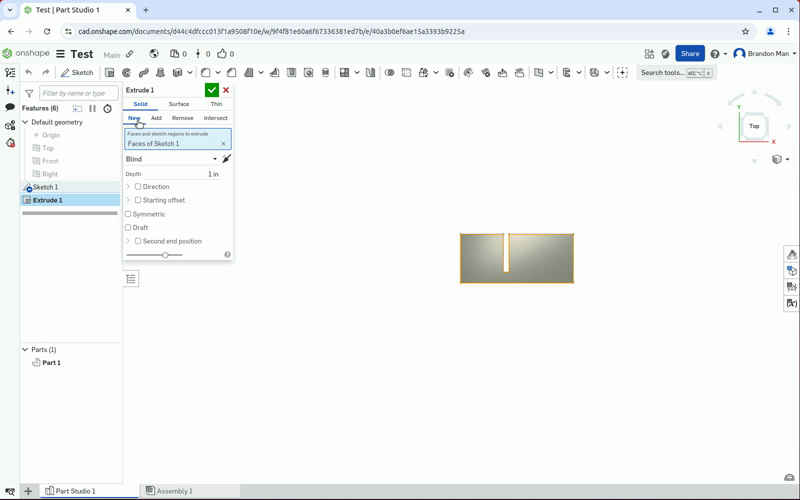
key(tab, 4)
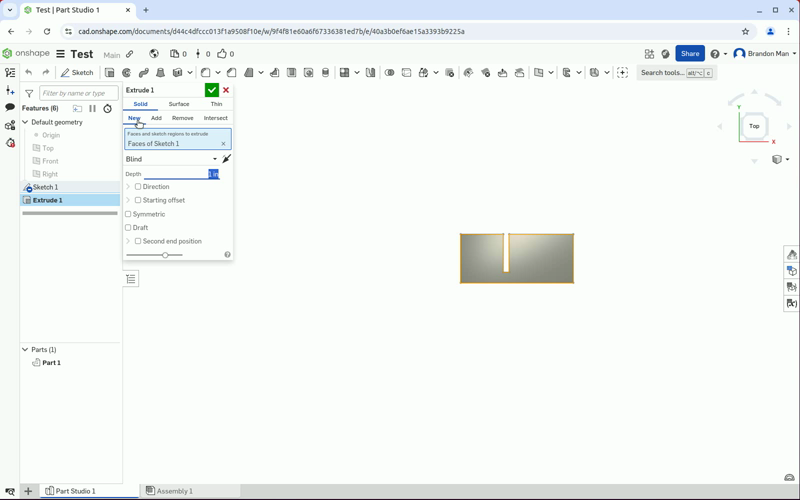
text(8.906)
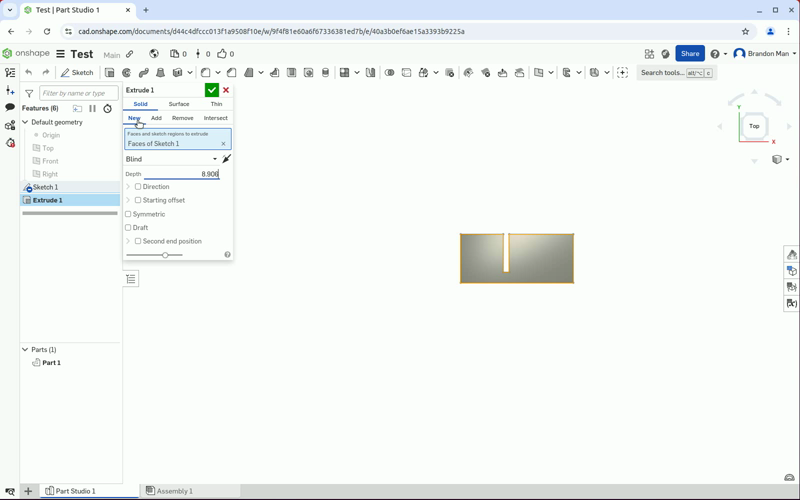
key(enter)
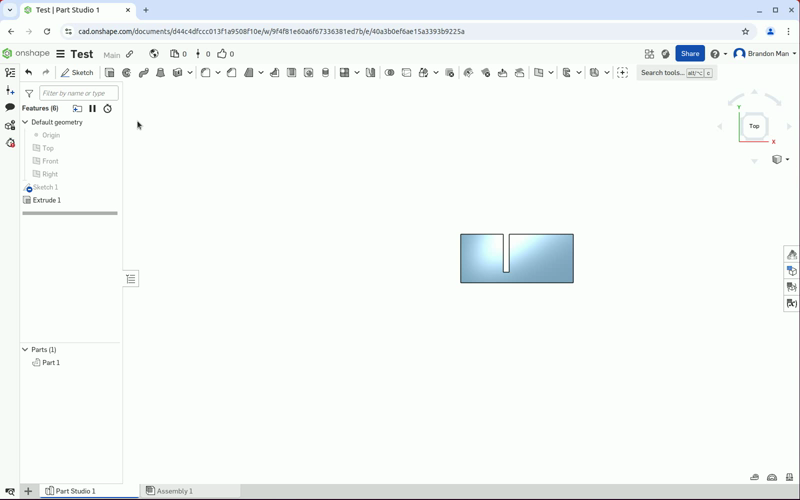
key(shift+h)
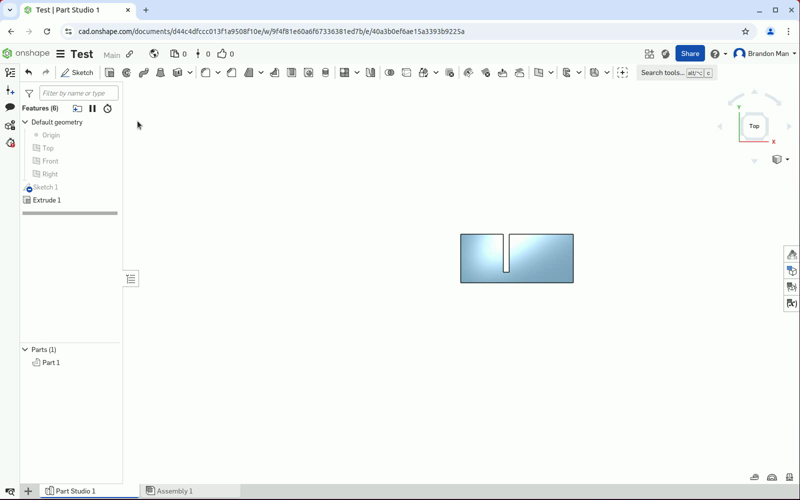
key(shift+h)
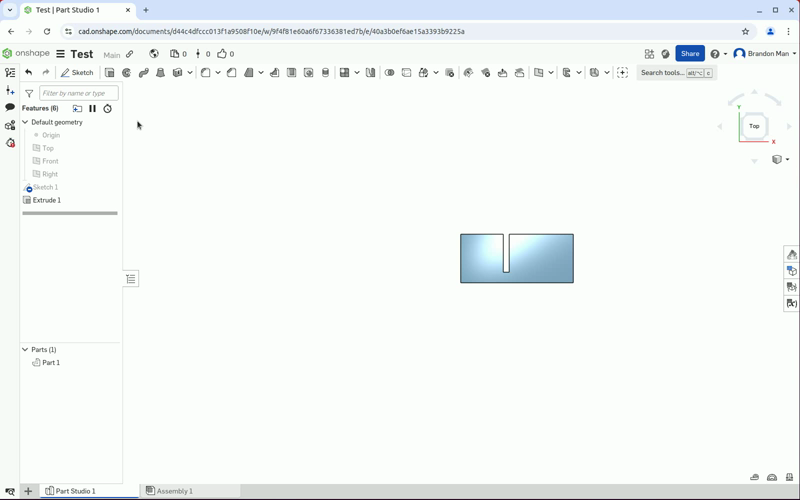
mouse_move(73, 189)
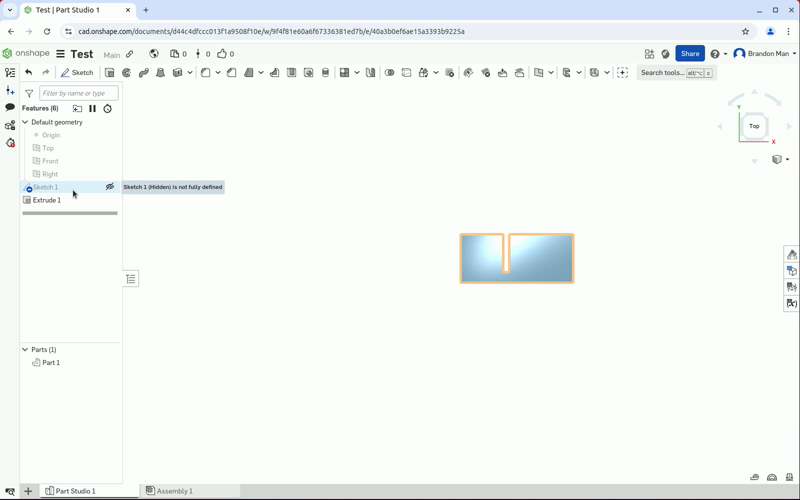
click(73, 189)
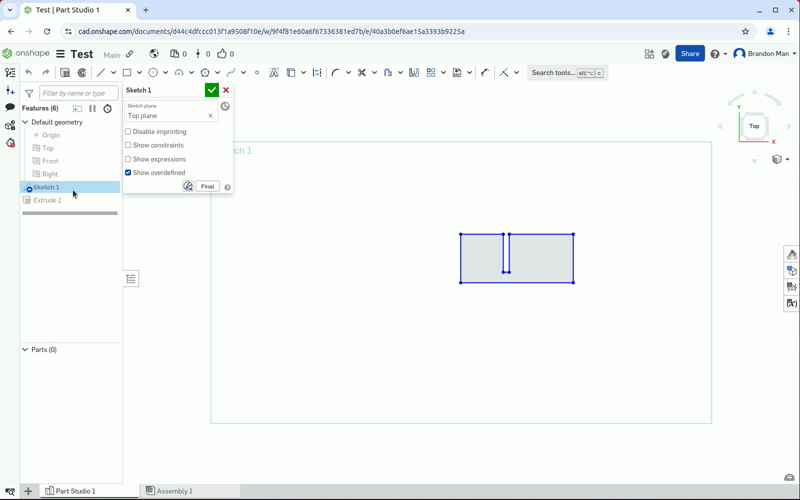
mouse_move(229, 92)
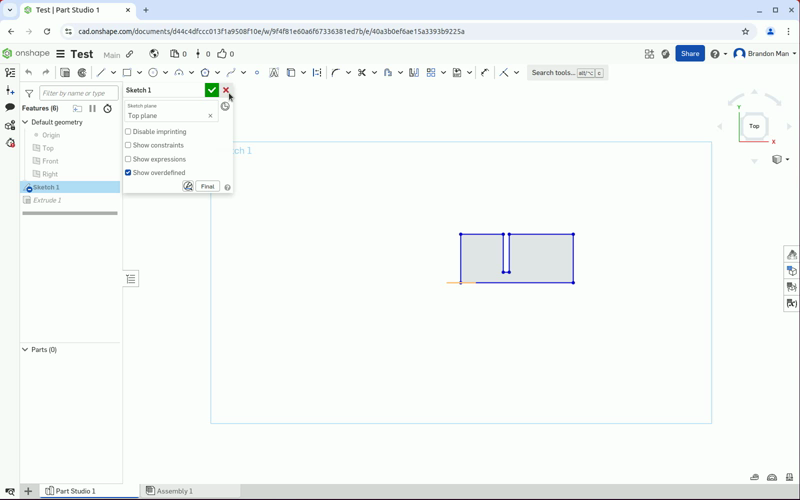
click(229, 92)
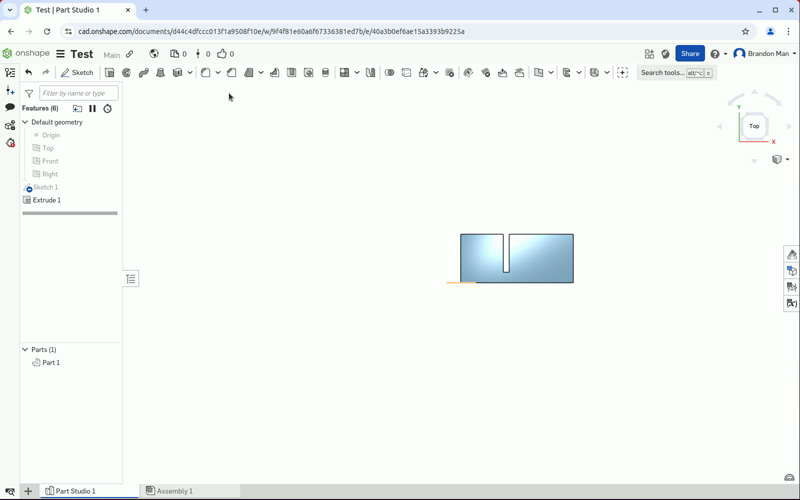
mouse_move(541, 75)
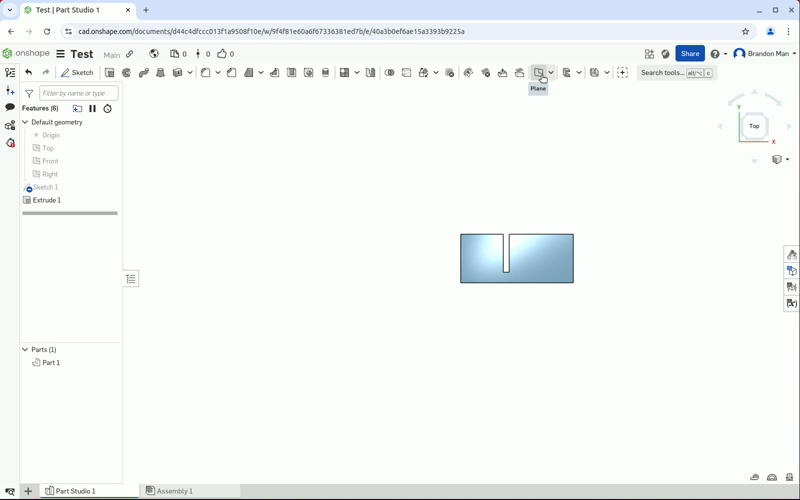
click(541, 75)
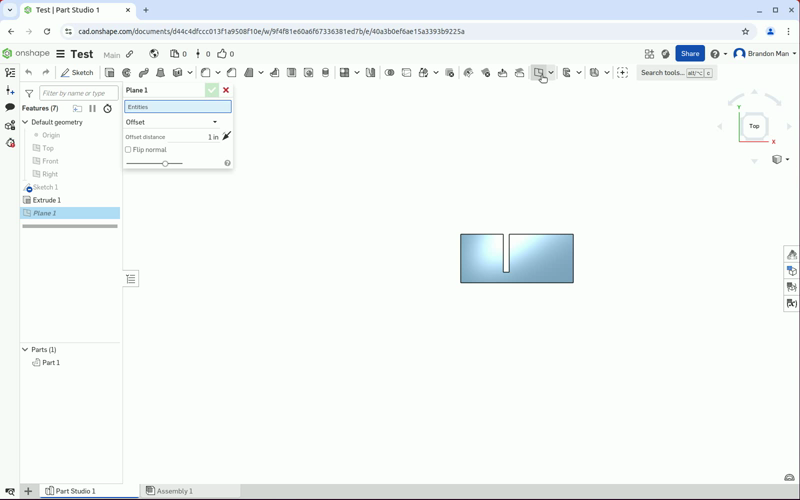
mouse_move(73, 150)
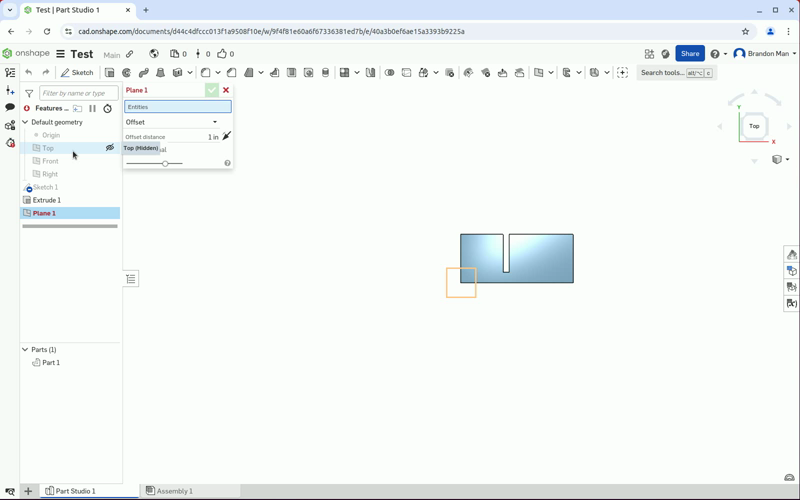
click(73, 150)
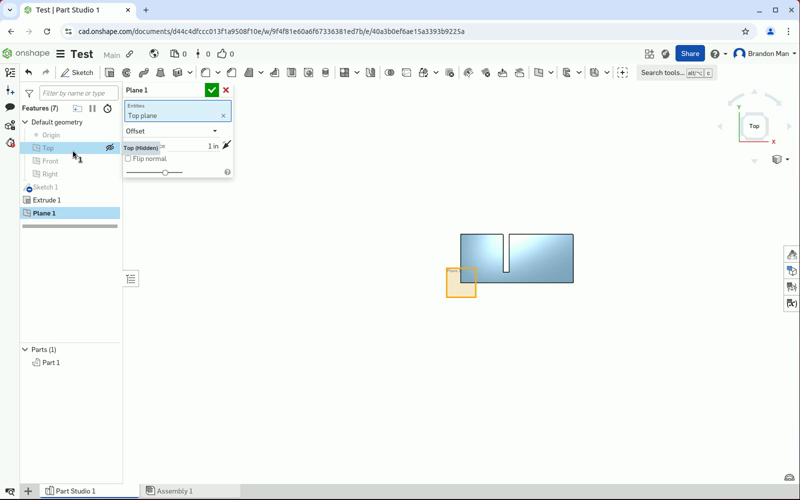
key(tab, 2)
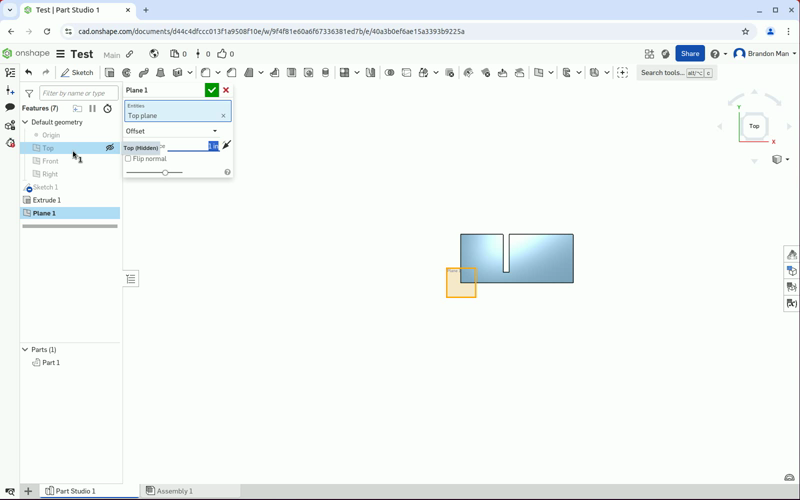
text(8.904)
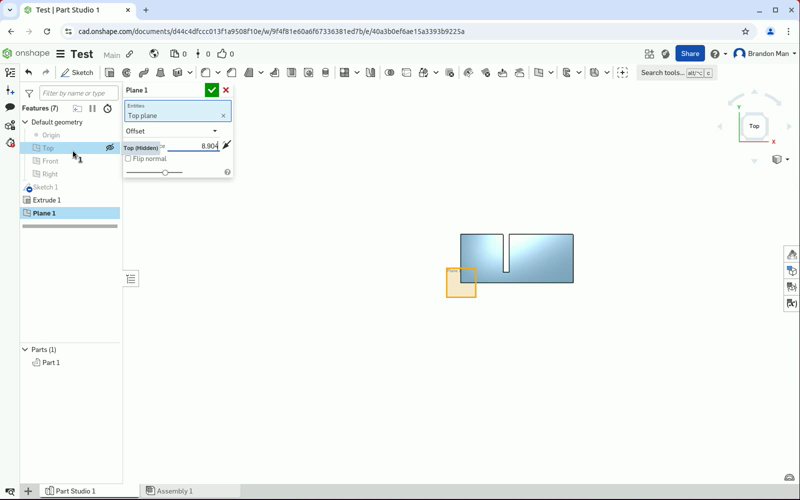
key(enter, 2)
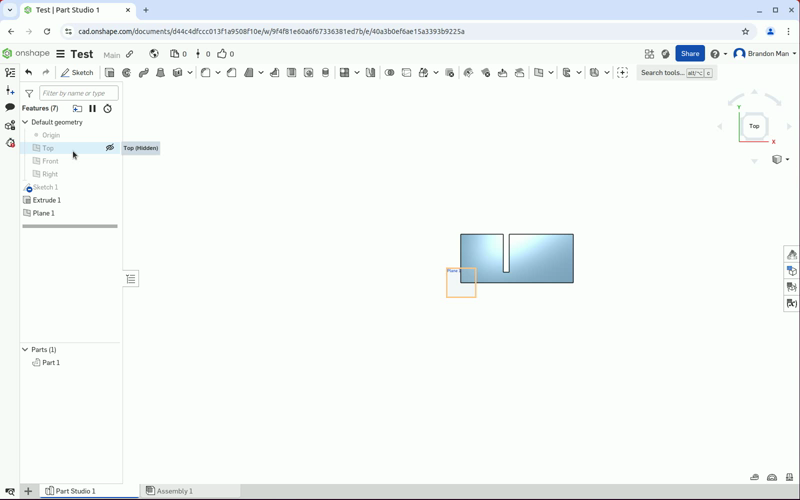
key(shift+s)
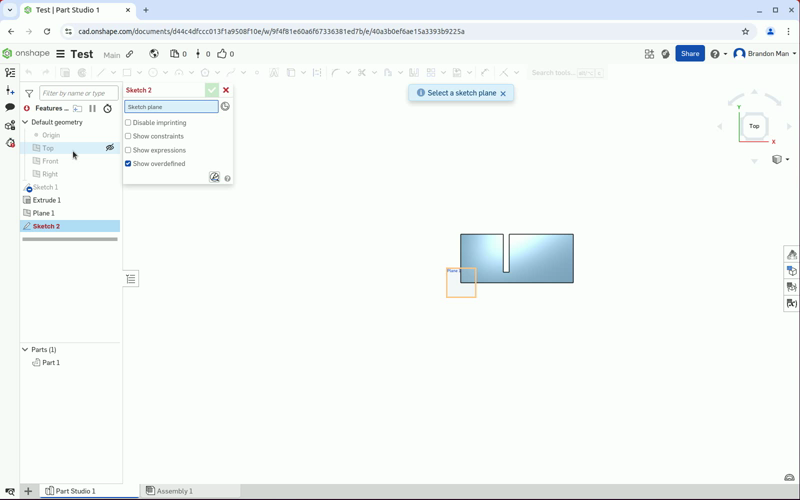
mouse_move(73, 215)
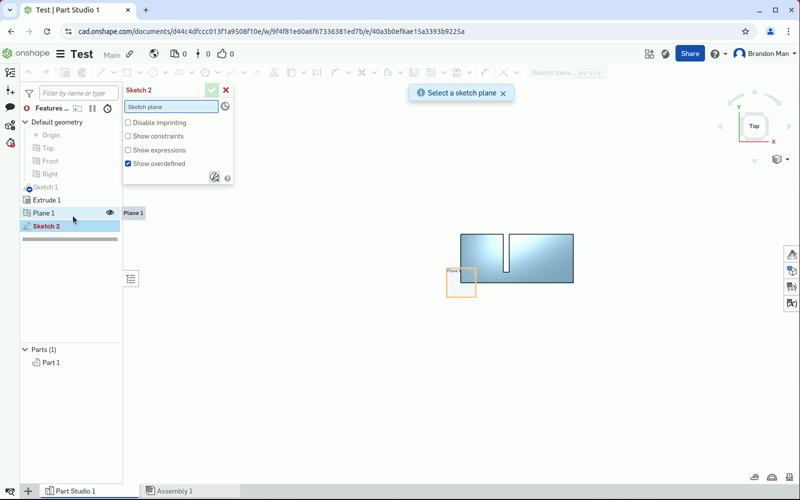
click(73, 215)
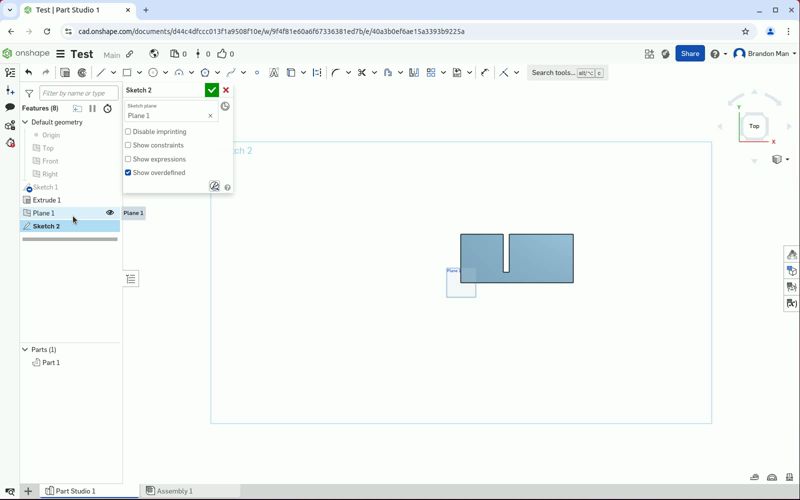
mouse_move(73, 352)
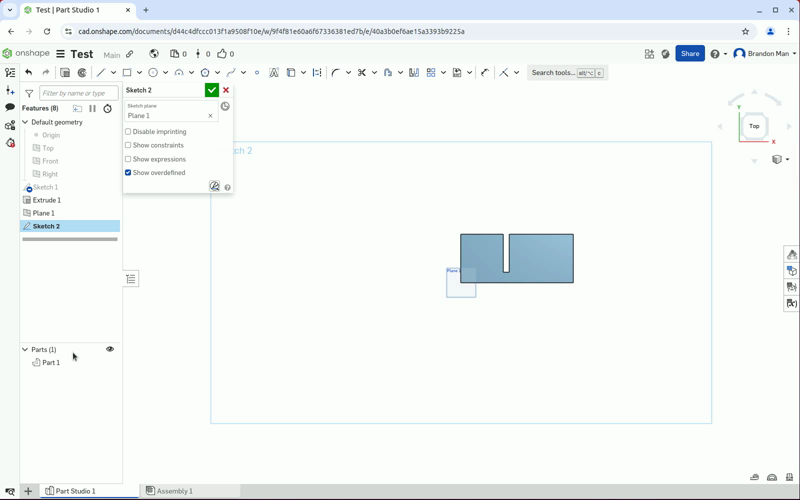
key(y)
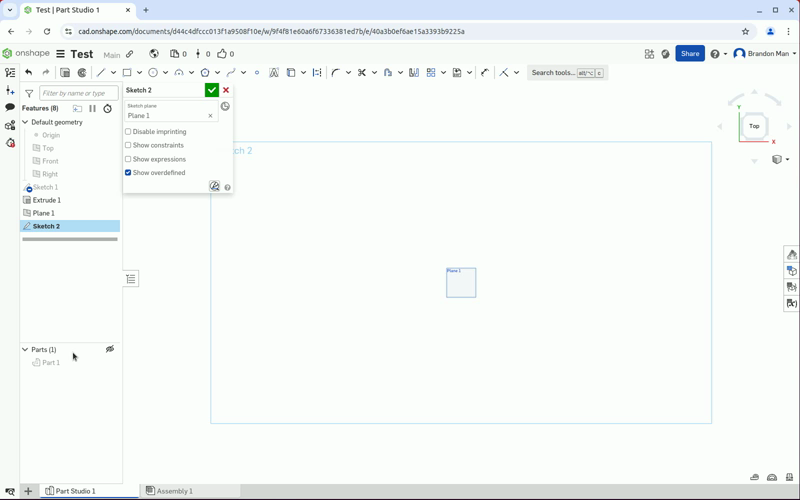
key(c)
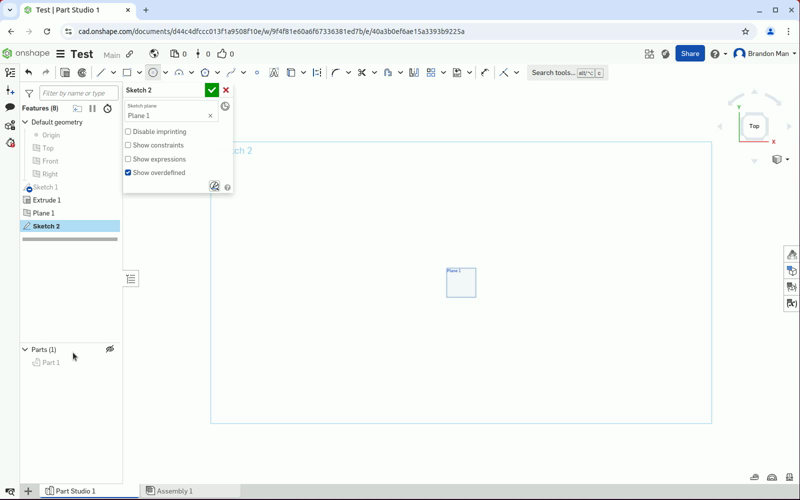
key_down(shift)
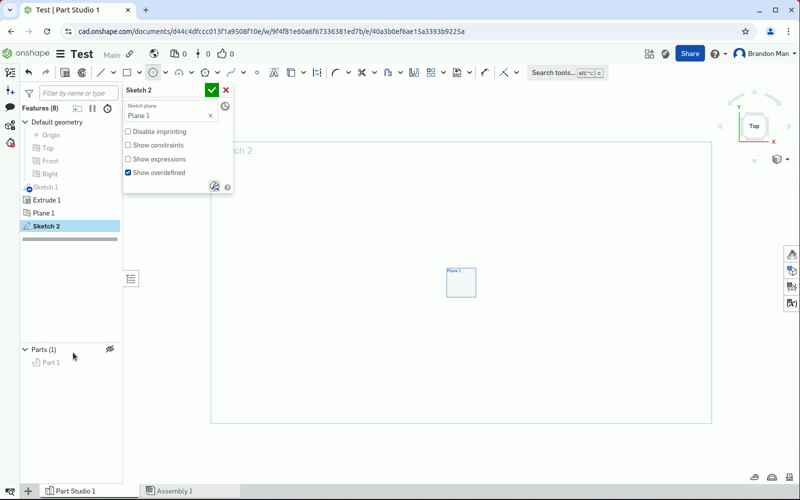
mouse_move(472, 272)
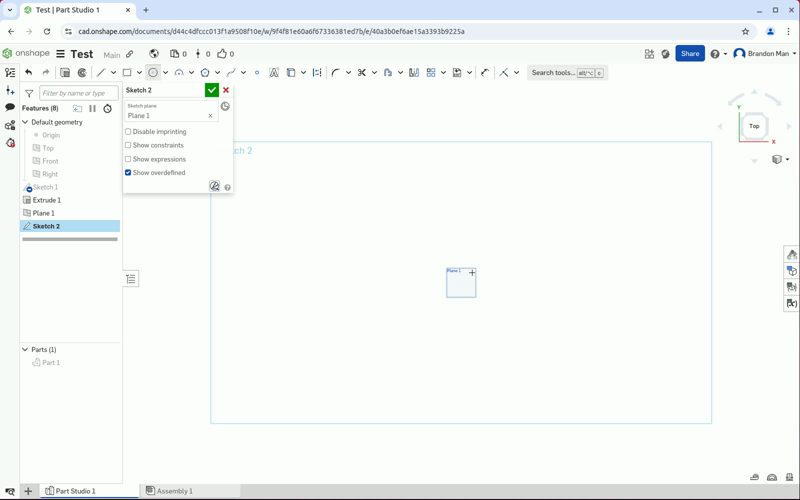
click(472, 272)
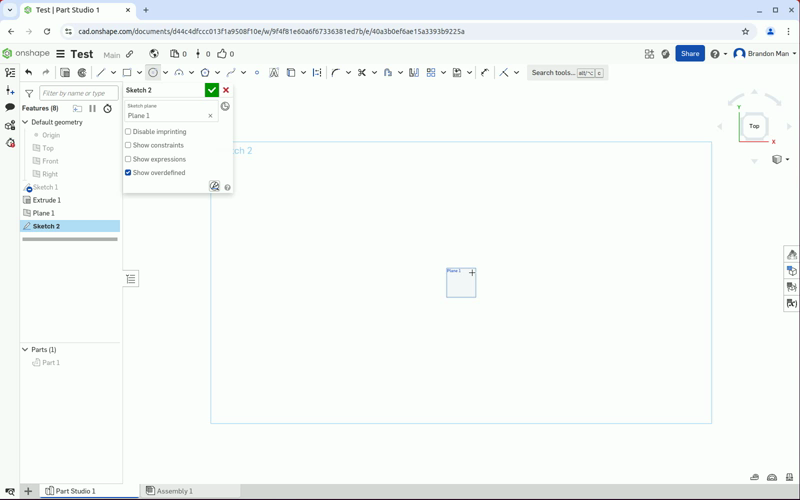
key_up(shift)
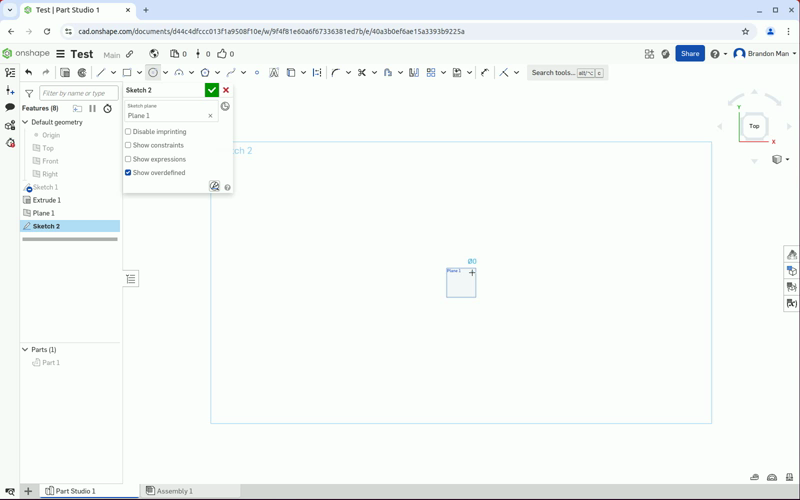
mouse_move(478, 272)
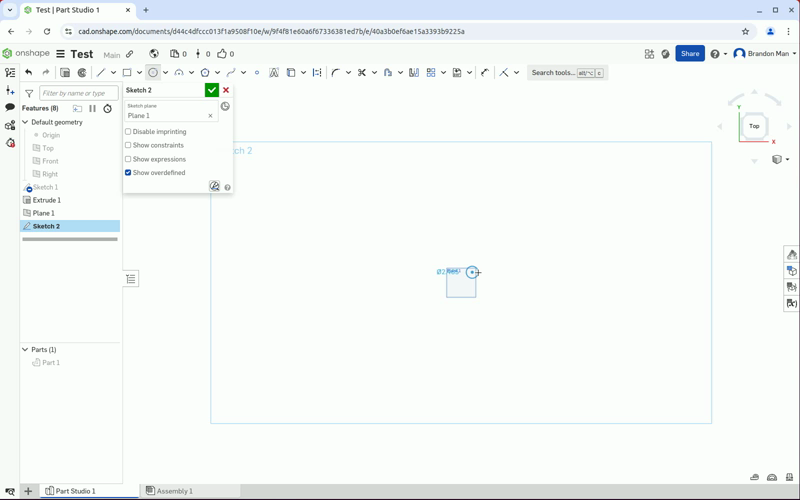
click(478, 272)
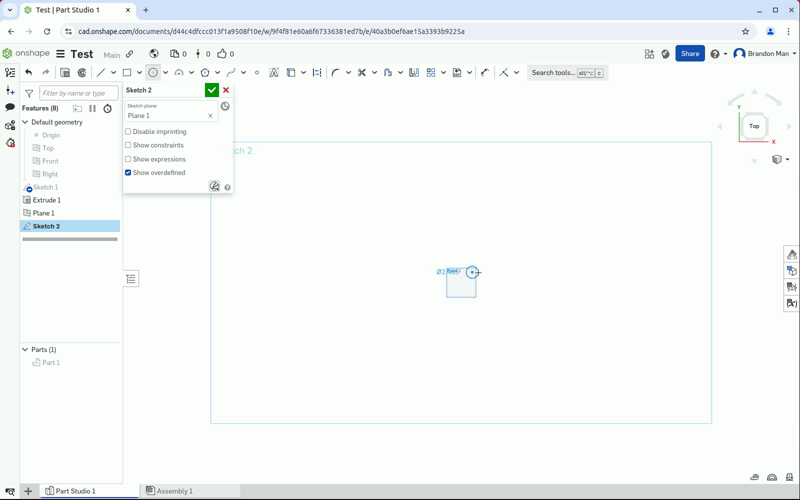
key(esc)
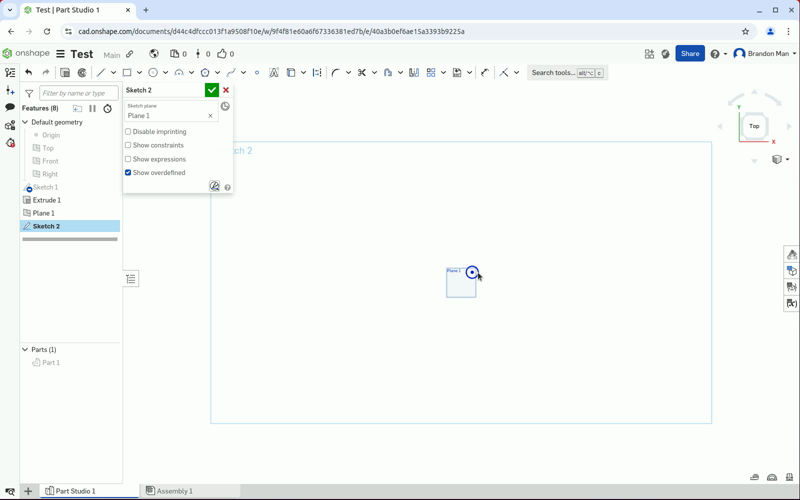
mouse_move(472, 277)
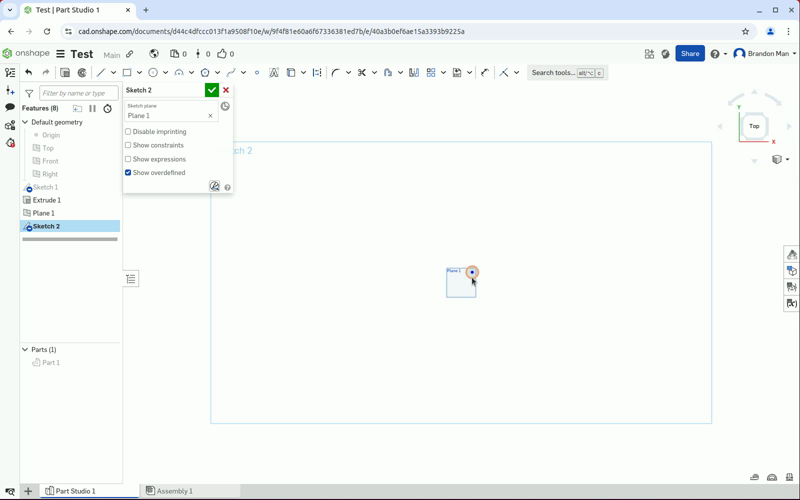
scroll(6)
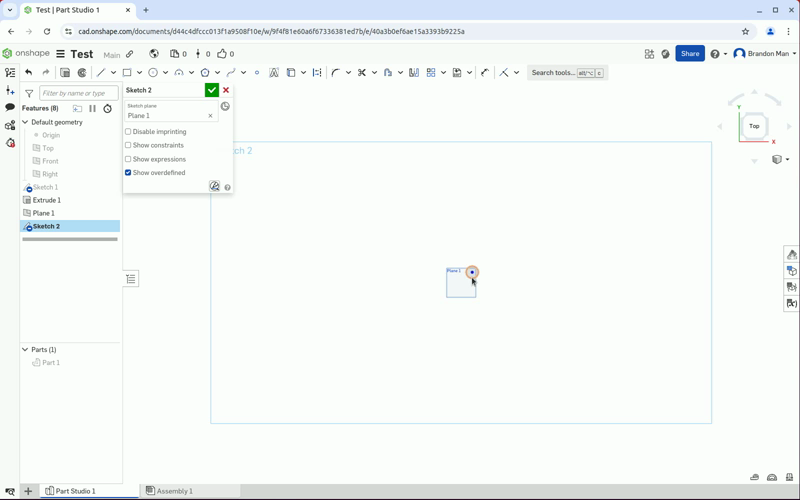
scroll(6)
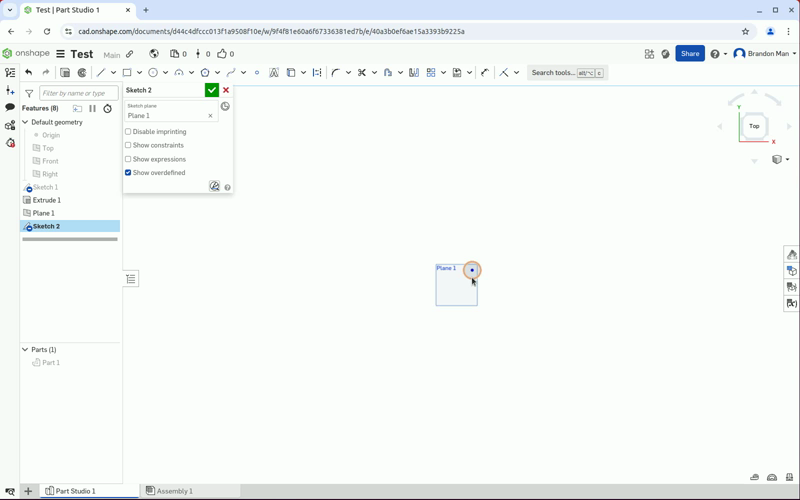
scroll(6)
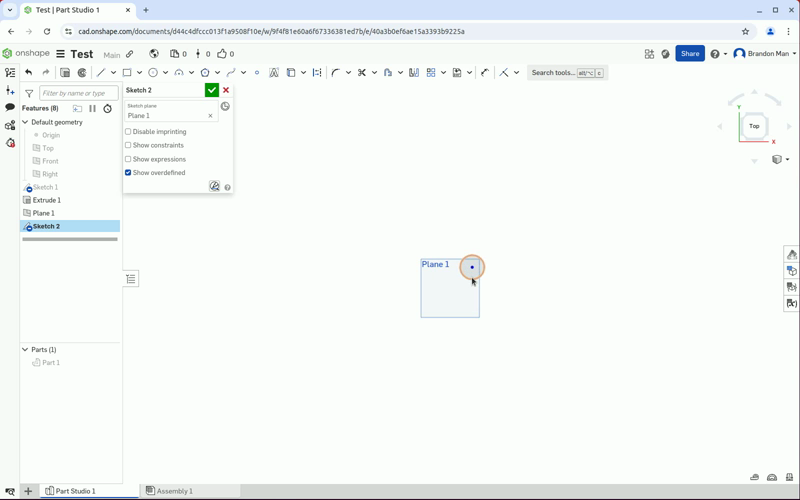
scroll(6)
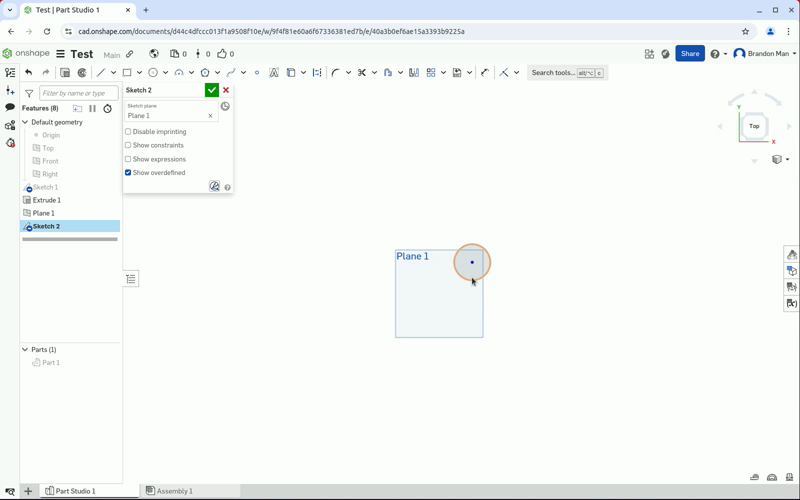
scroll(6)
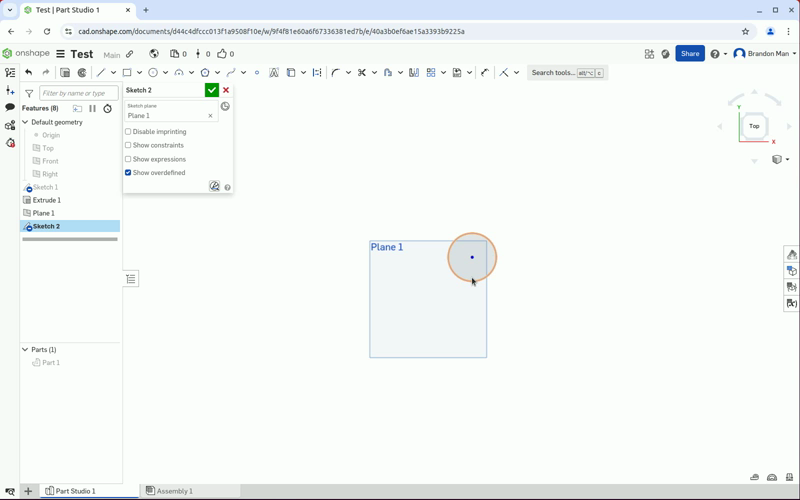
scroll(6)
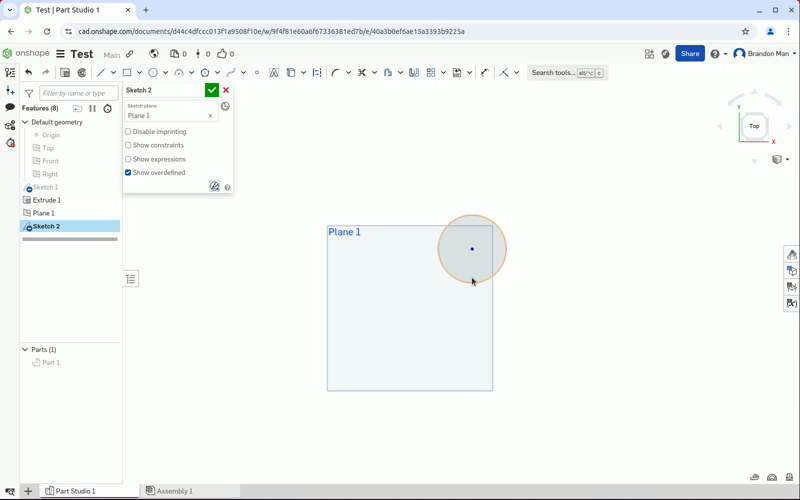
scroll(6)
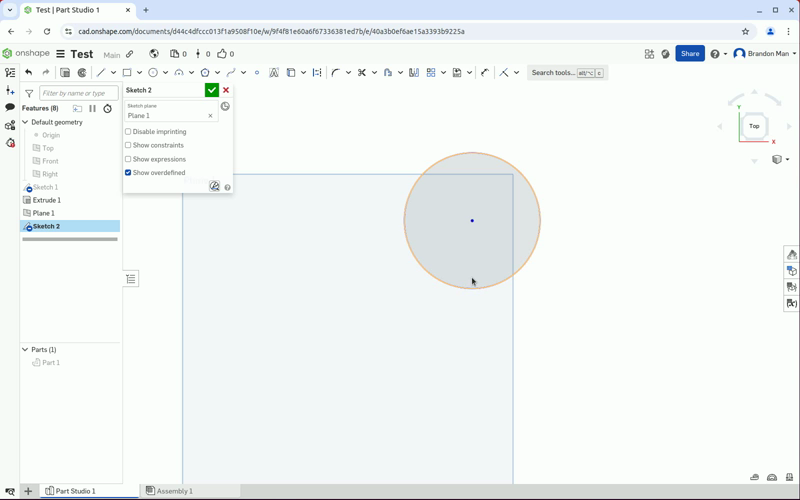
click(472, 277)
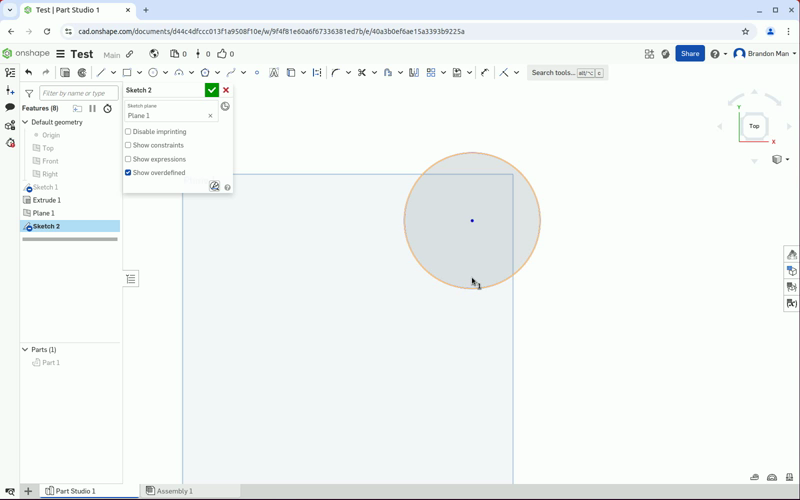
scroll(-6)
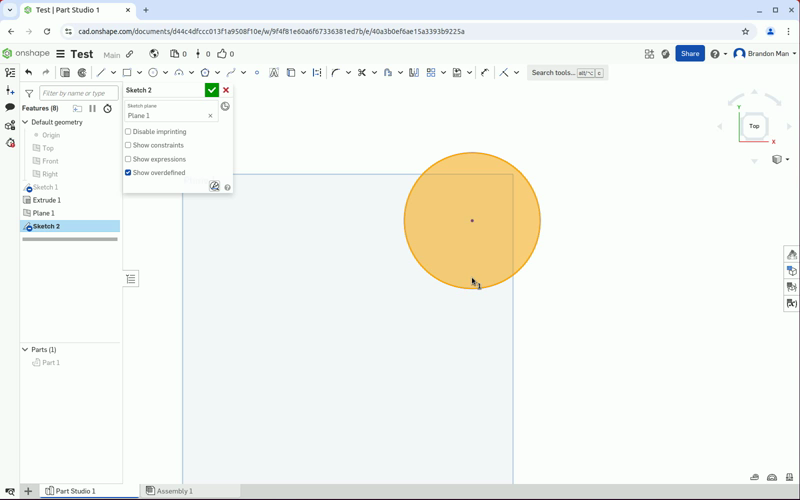
scroll(-6)
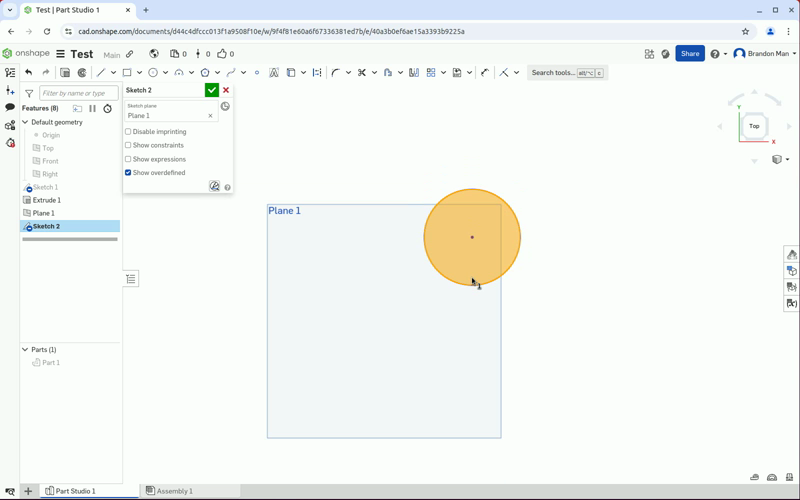
scroll(-6)
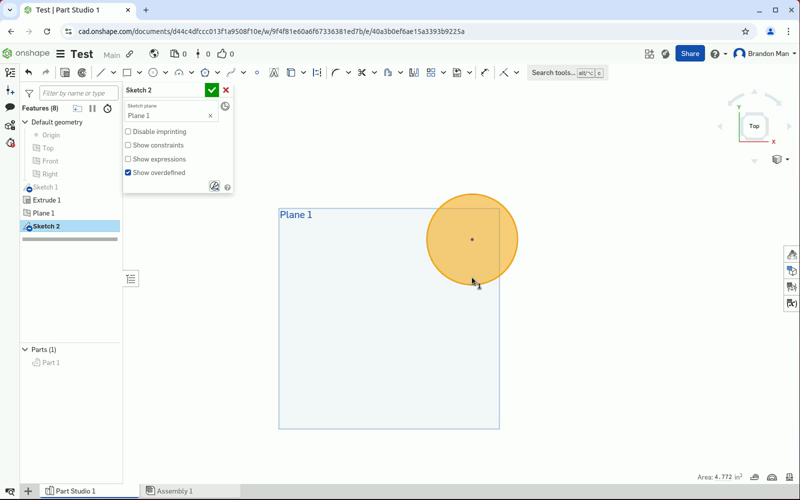
scroll(-6)
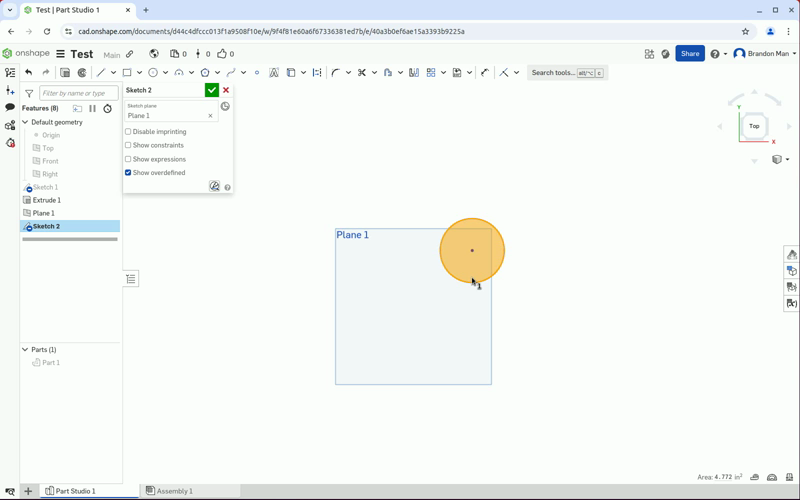
scroll(-6)
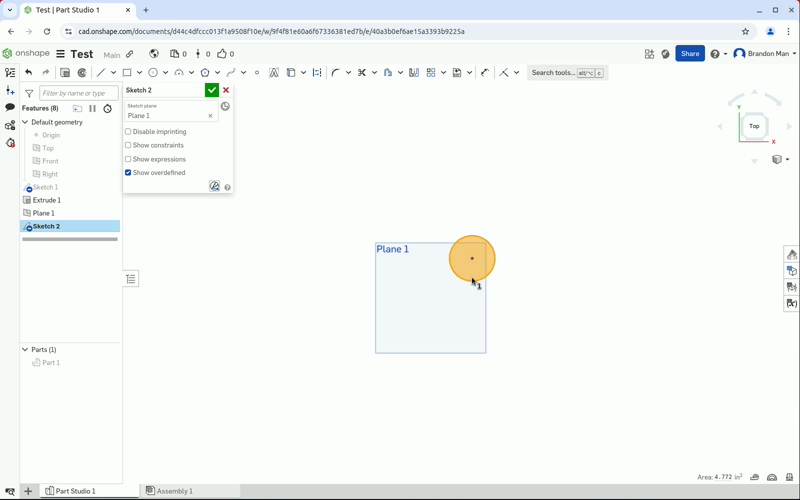
scroll(-6)
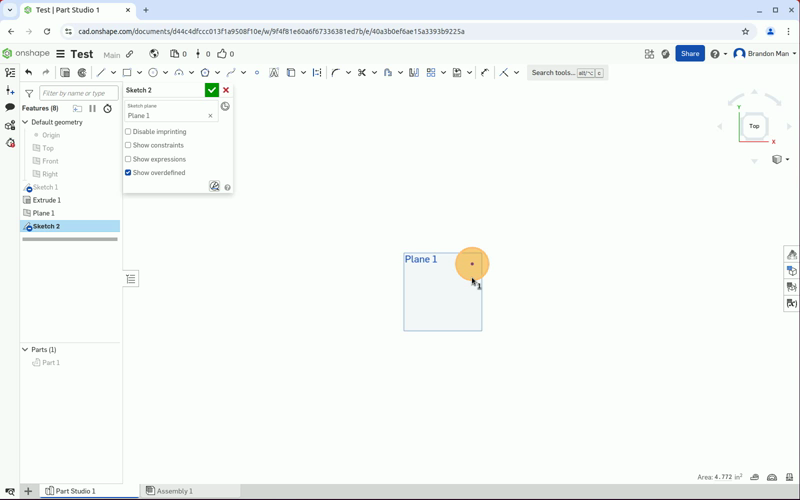
scroll(-6)
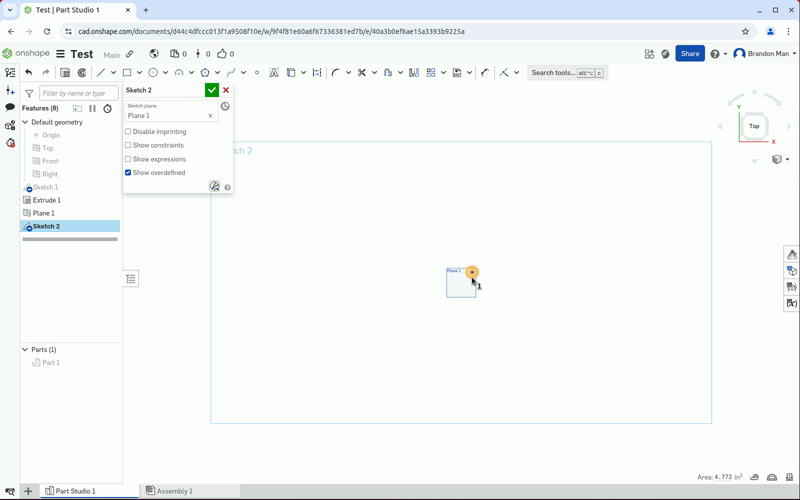
mouse_move(73, 352)
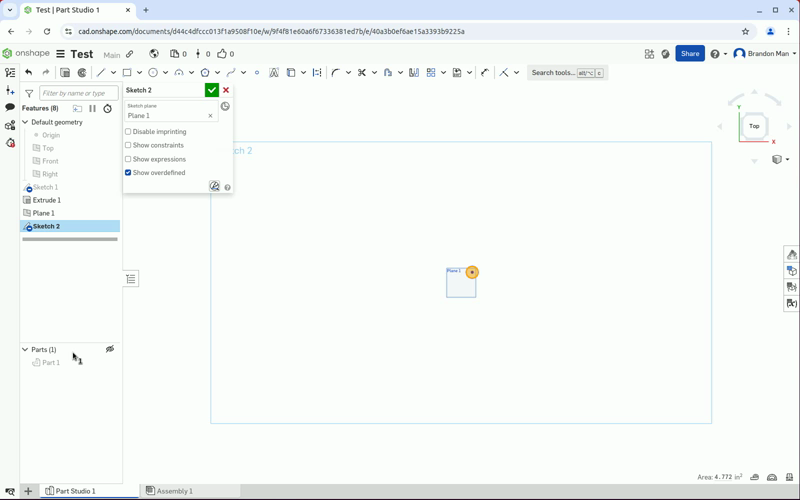
key(shift+y)
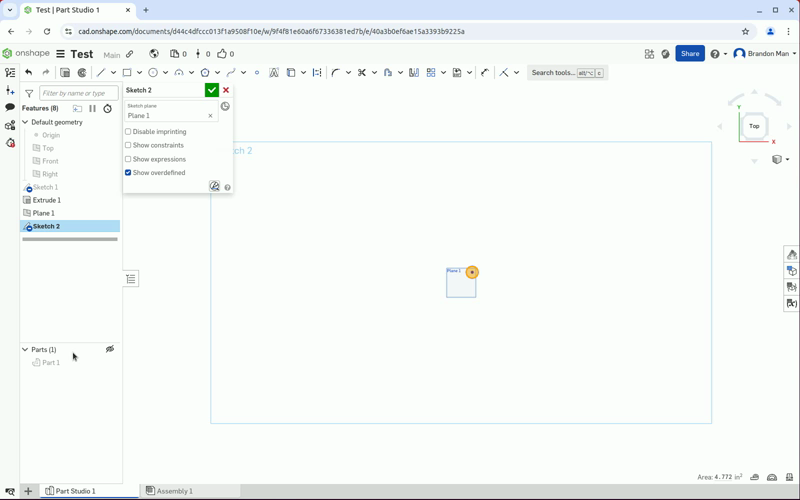
key(shift+e)
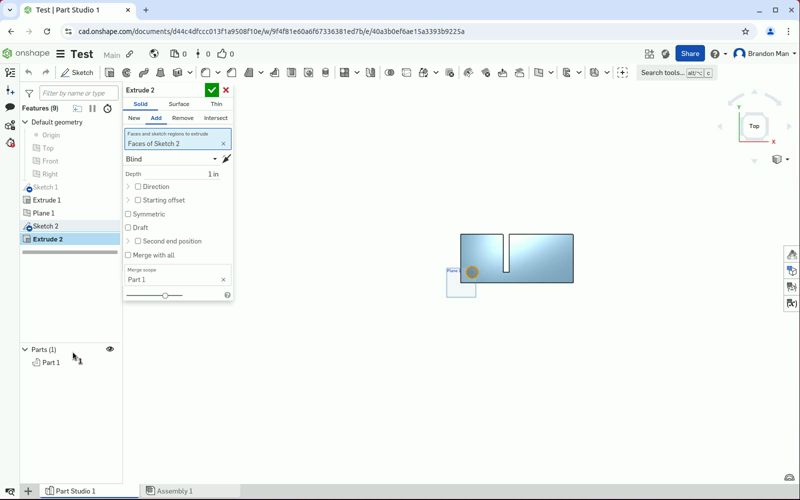
mouse_move(143, 106)
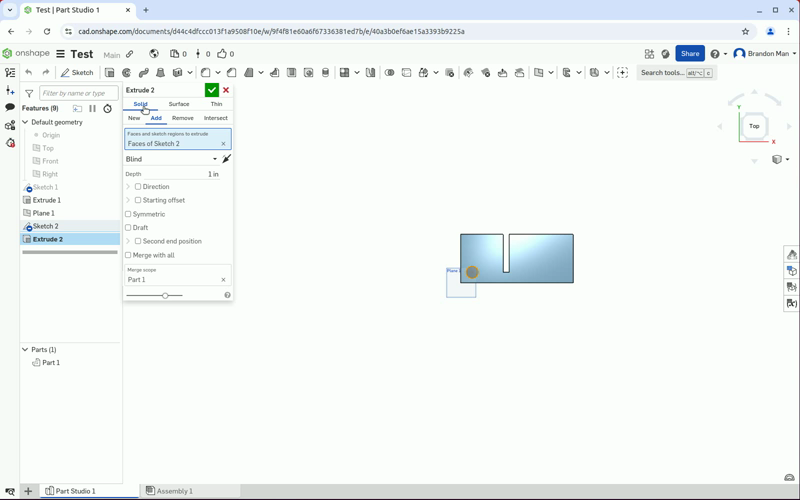
click(143, 106)
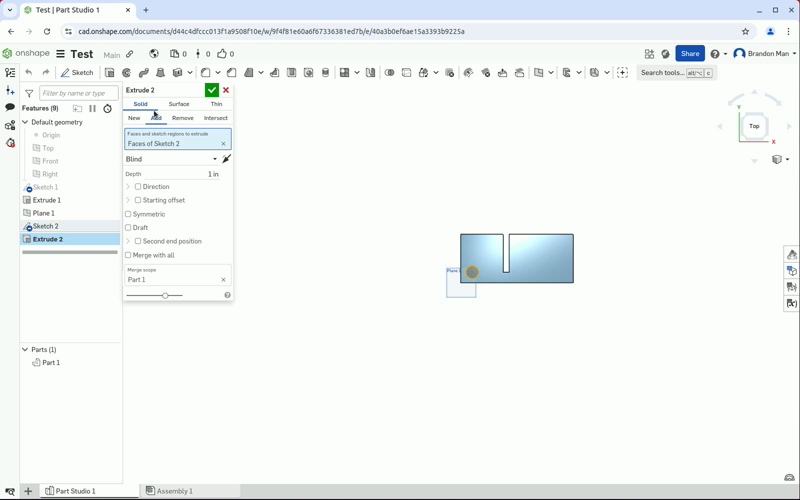
mouse_move(186, 120)
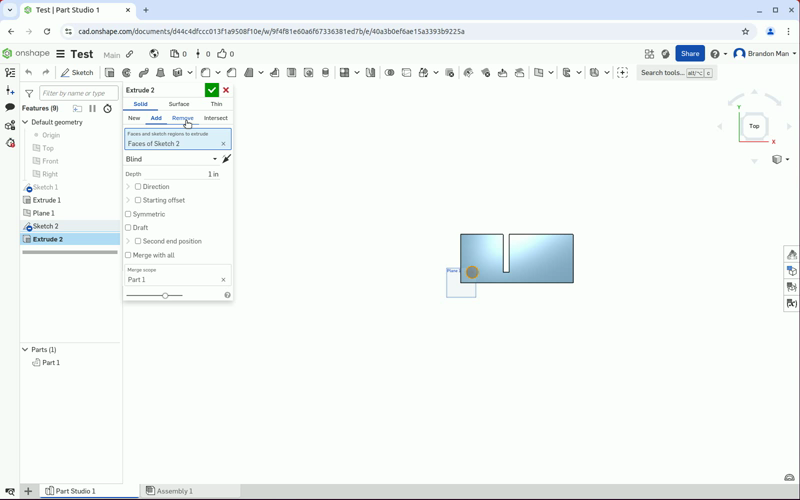
click(186, 120)
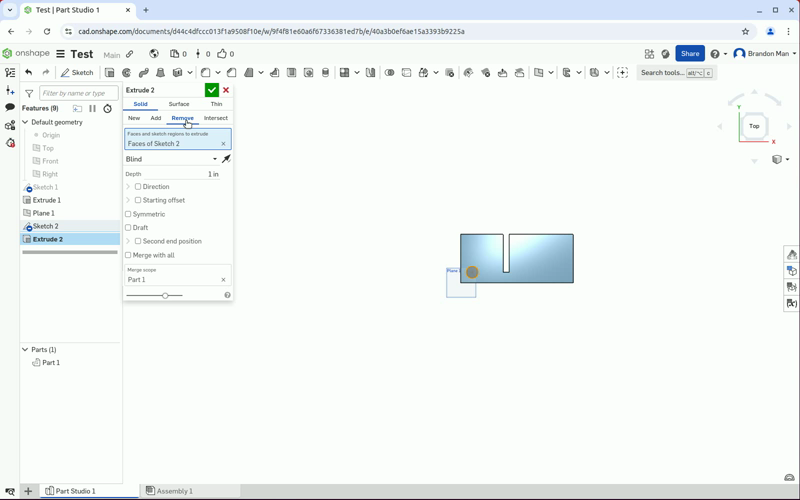
key(tab, 4)
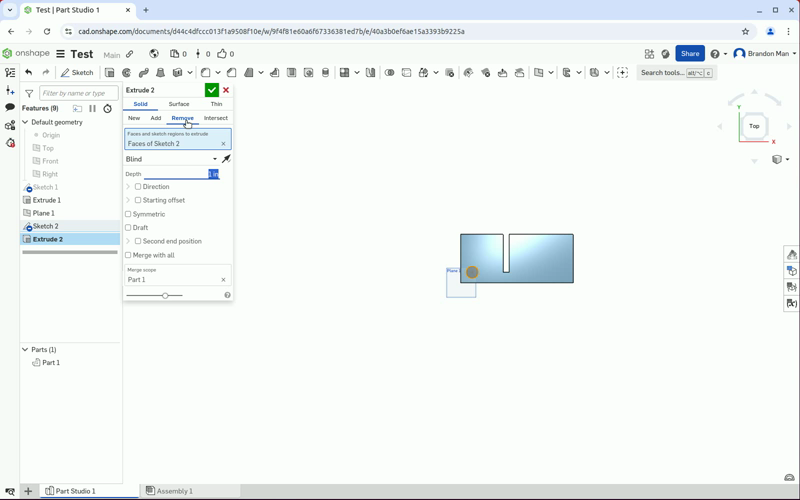
text(8.906)
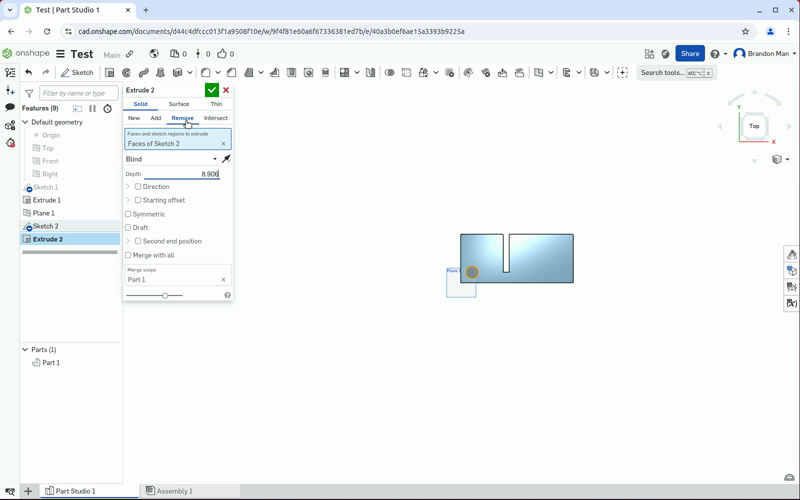
key(tab, 6)
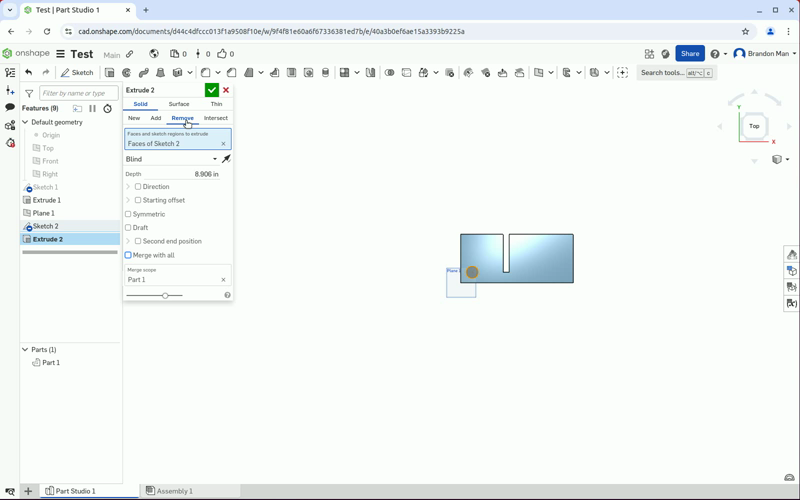
key(space)
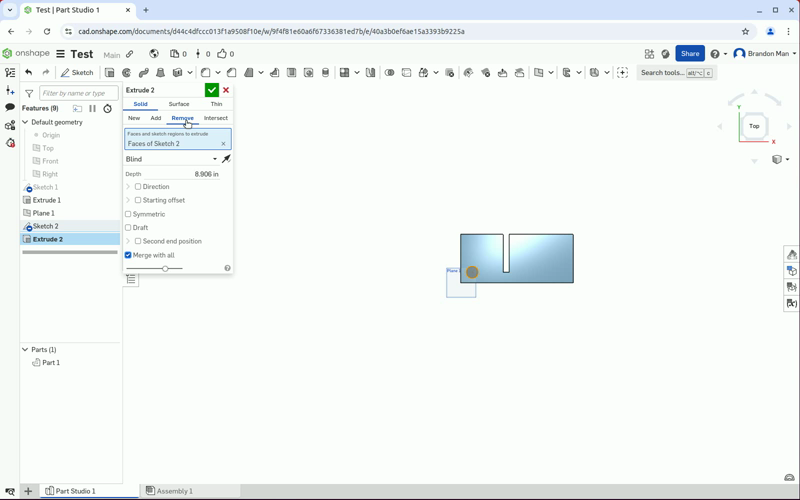
key(enter)
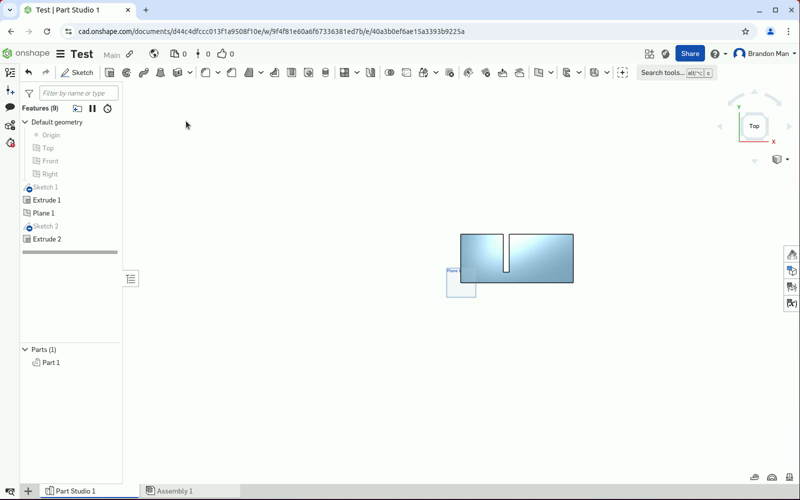
key(shift+h)
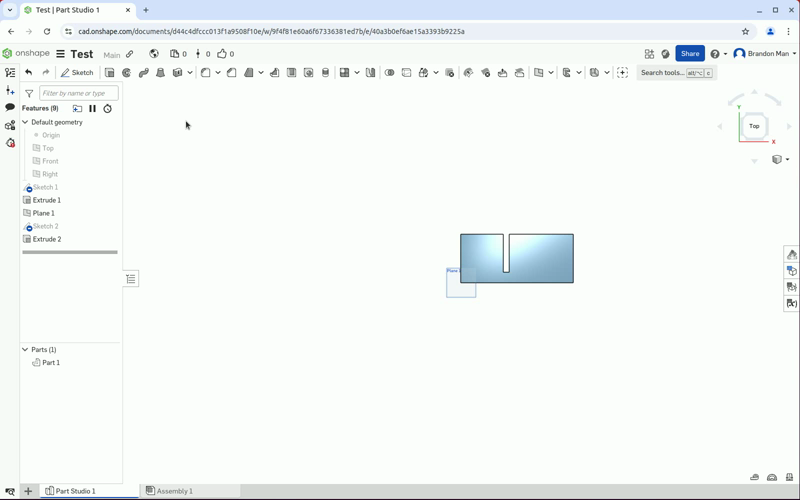
key(shift+h)
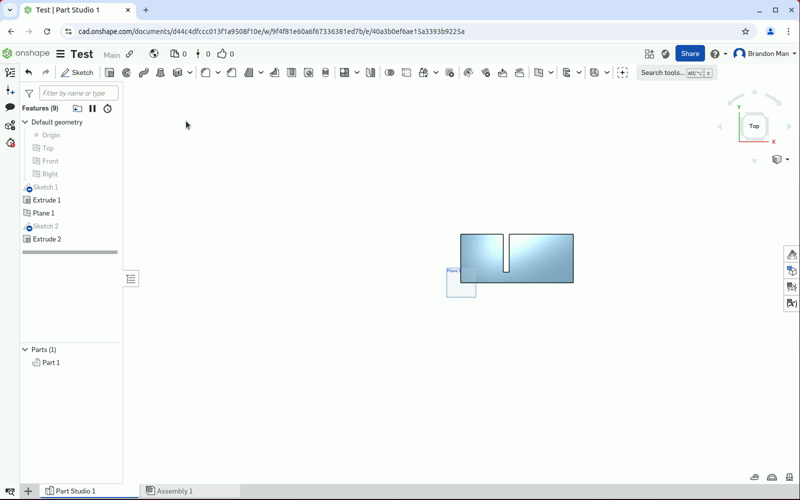
mouse_move(73, 189)
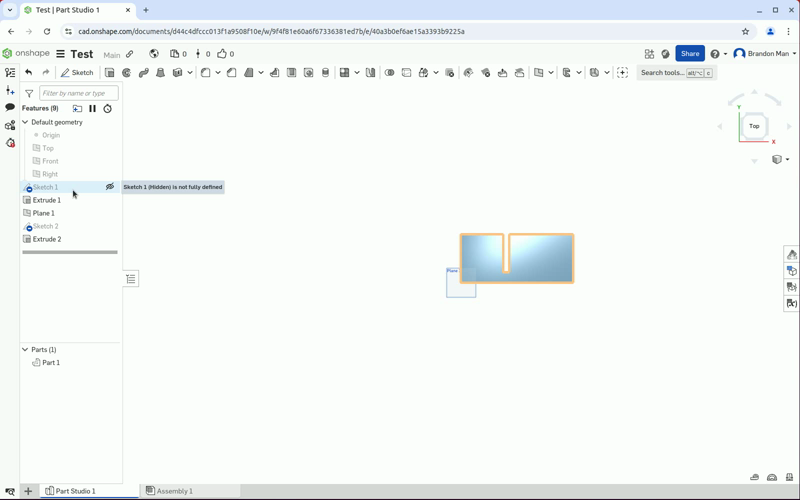
click(73, 189)
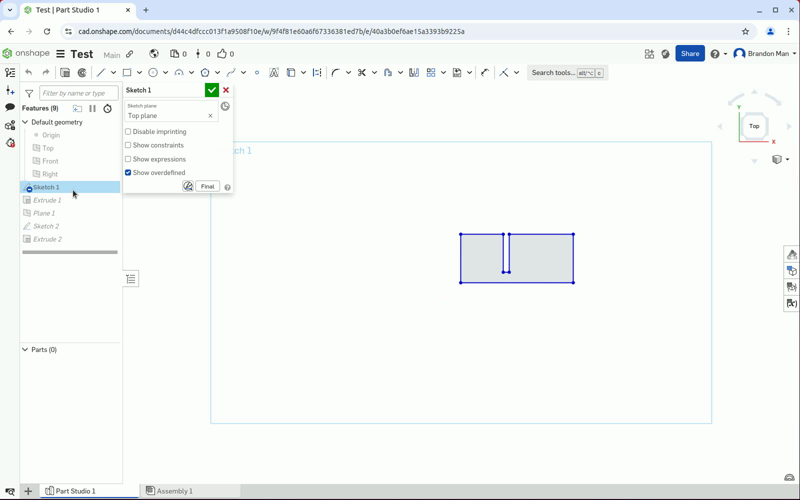
mouse_move(229, 92)
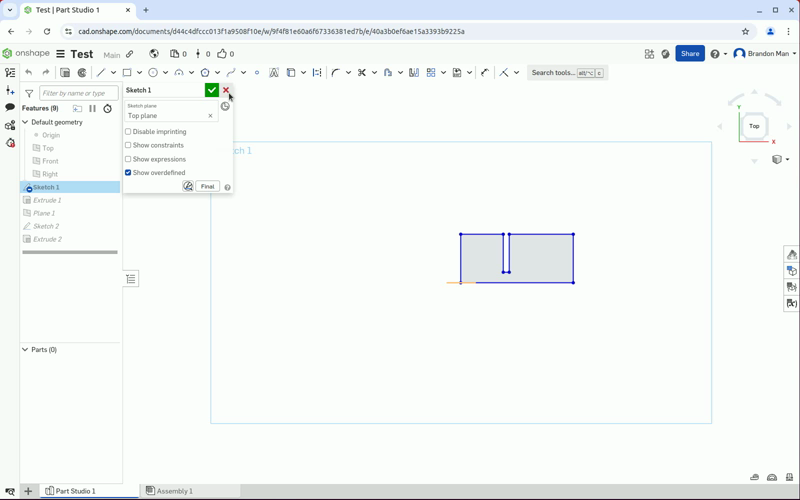
click(229, 92)
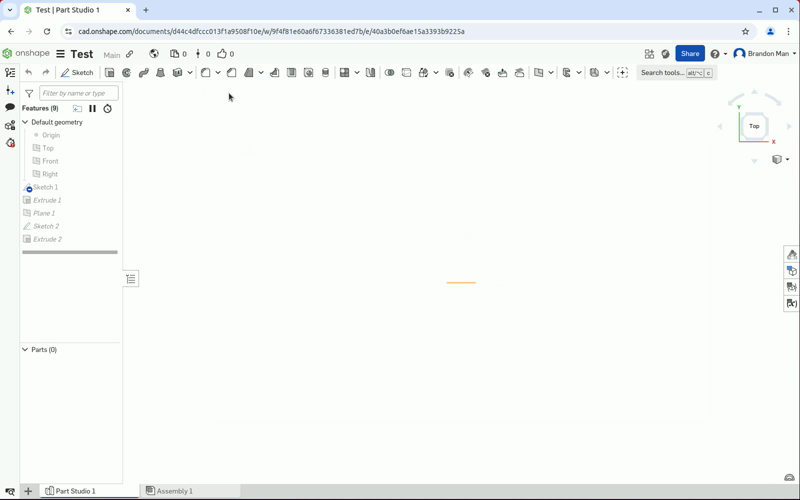
key(shift+s)
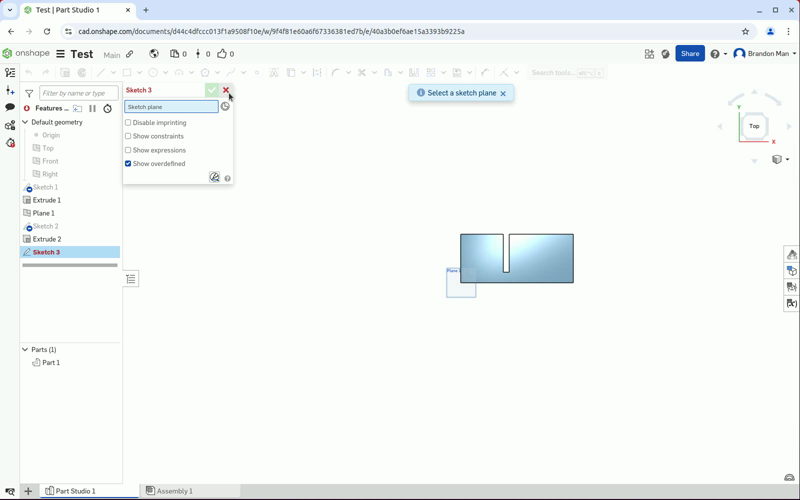
mouse_move(73, 215)
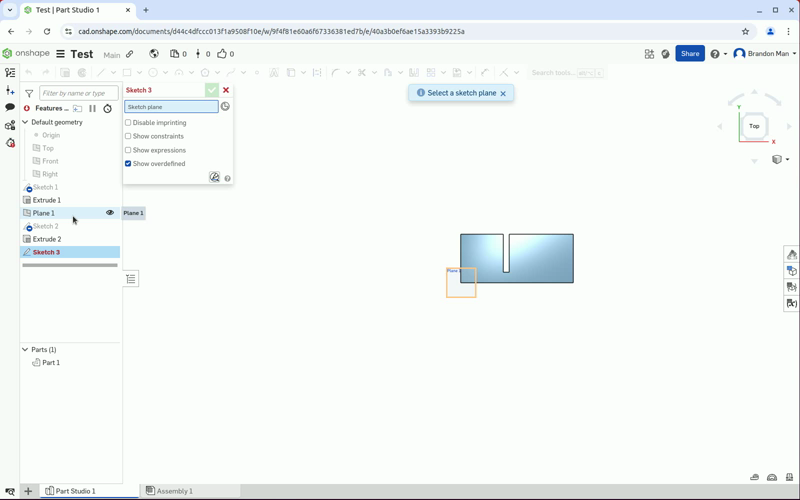
click(73, 215)
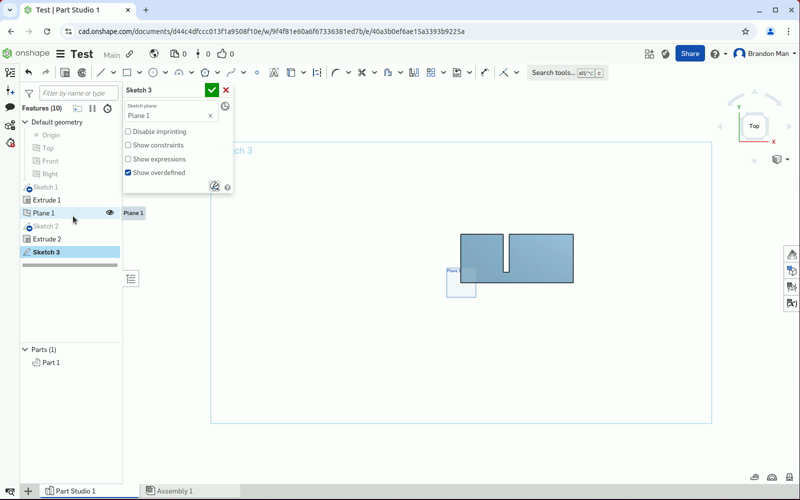
mouse_move(73, 352)
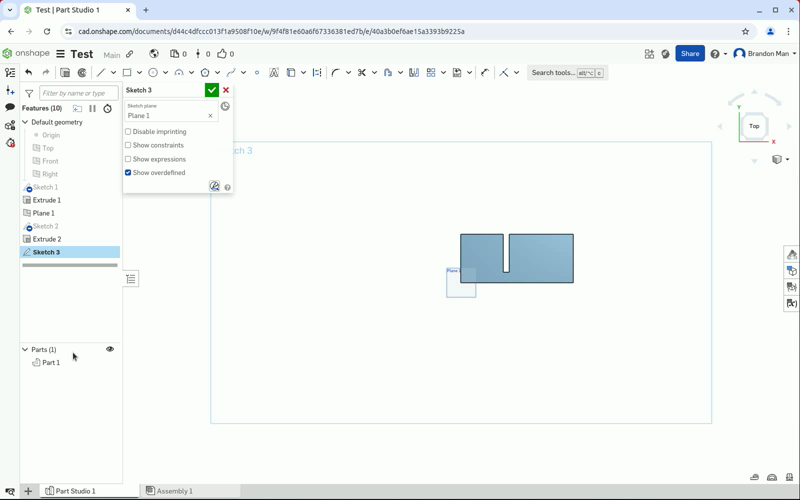
key(y)
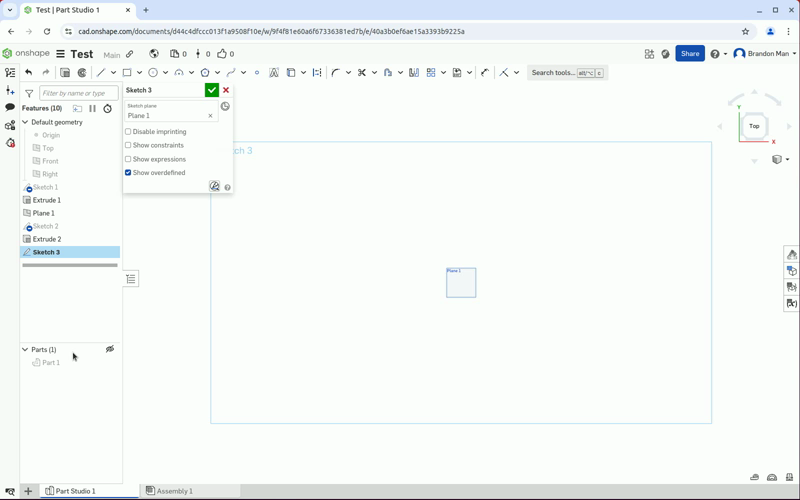
key(c)
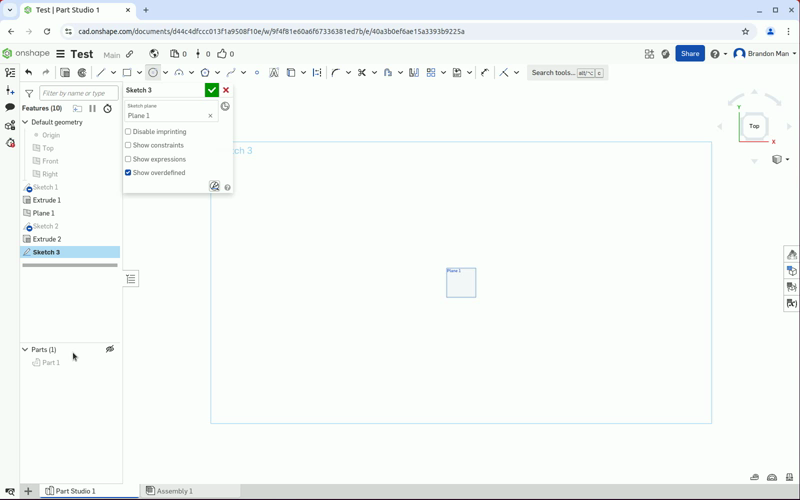
key_down(shift)
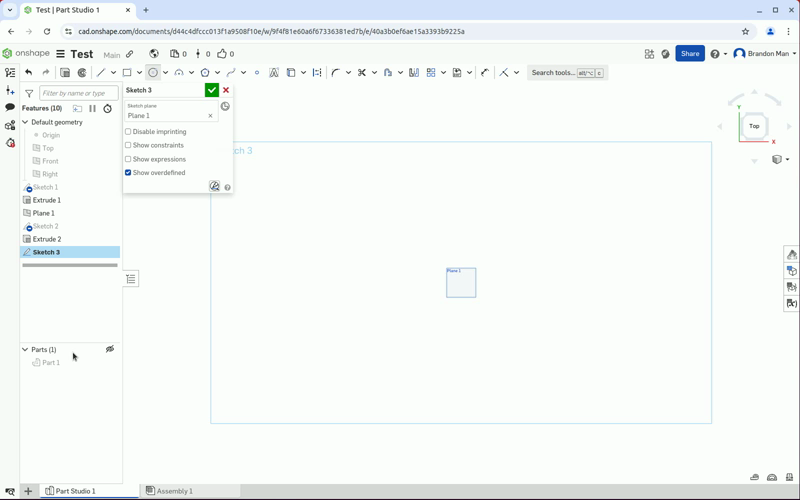
mouse_move(562, 272)
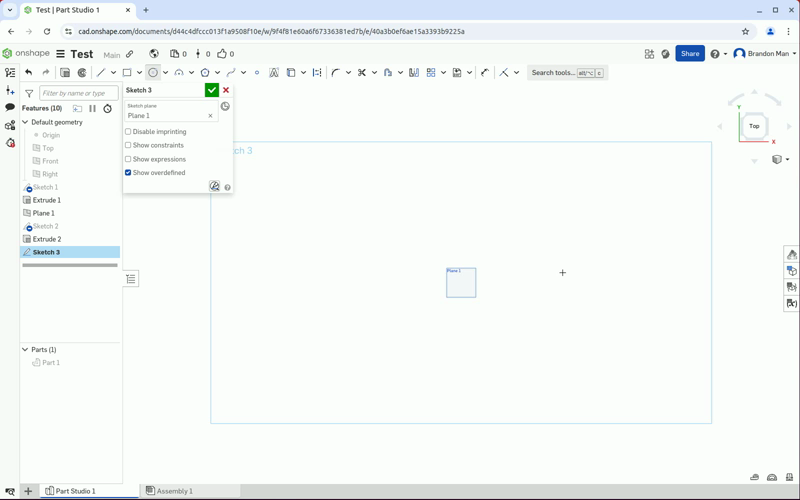
click(562, 272)
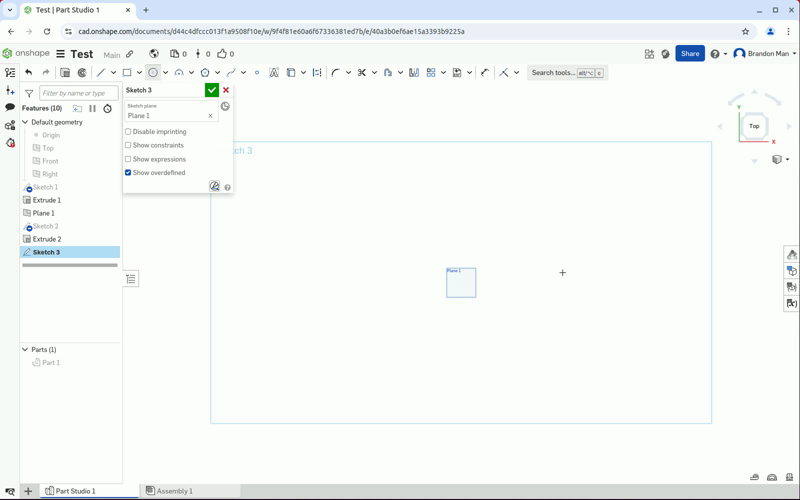
key_up(shift)
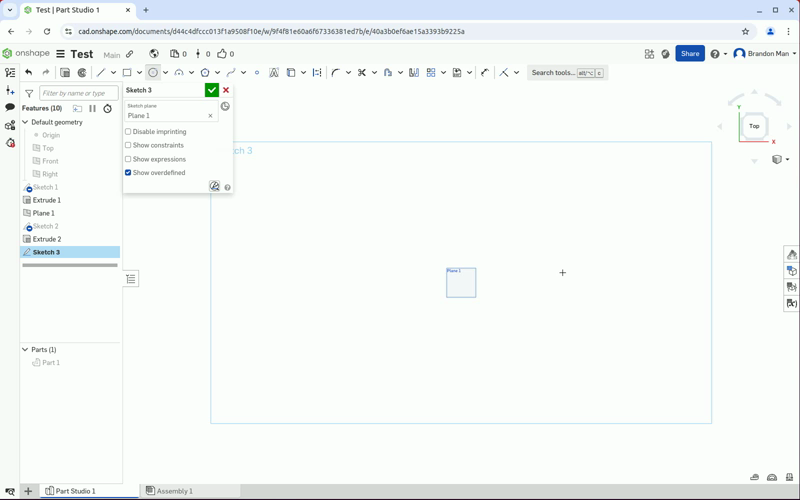
mouse_move(568, 272)
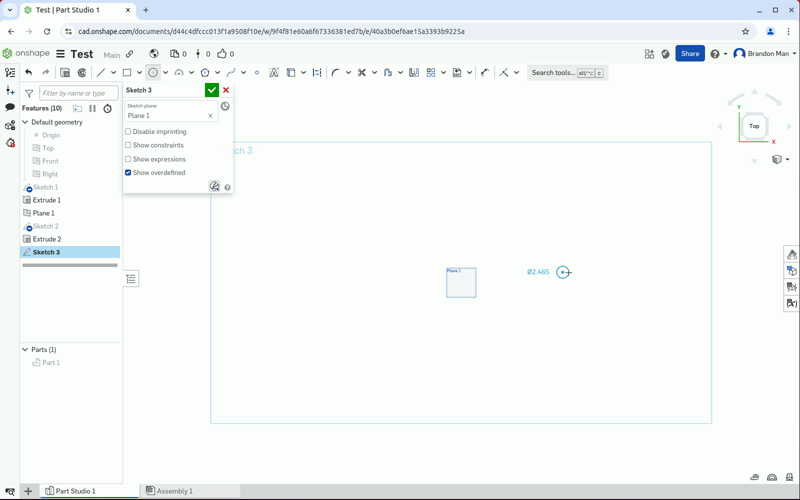
click(568, 272)
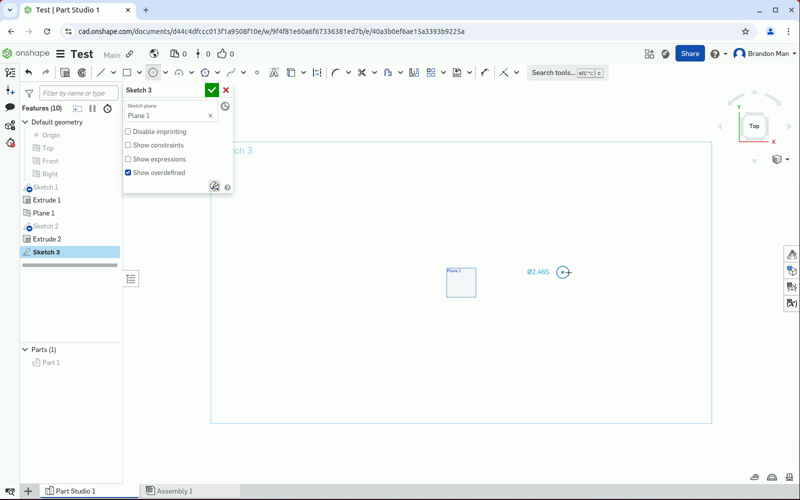
key(esc)
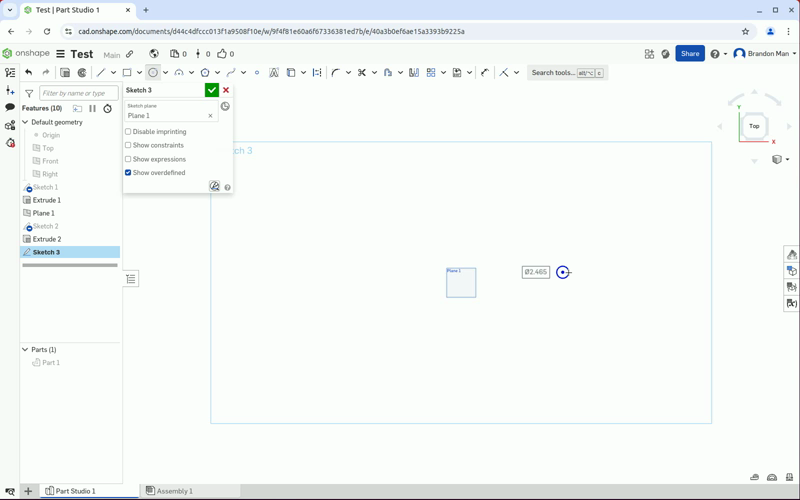
mouse_move(558, 274)
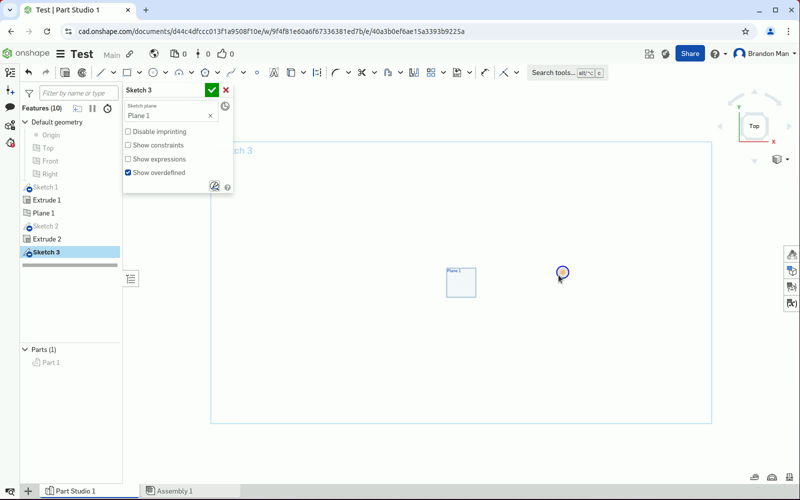
scroll(6)
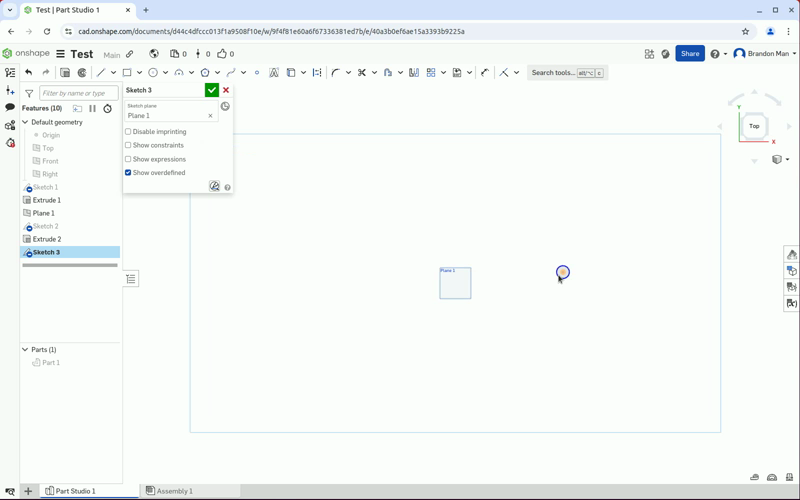
scroll(6)
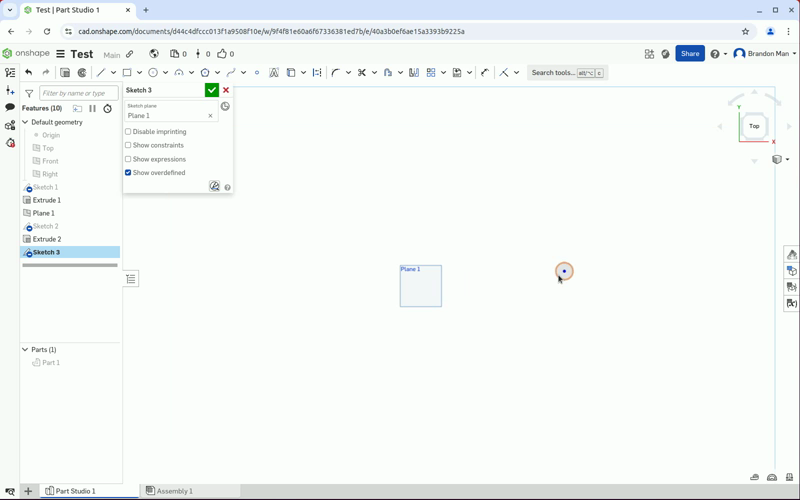
scroll(6)
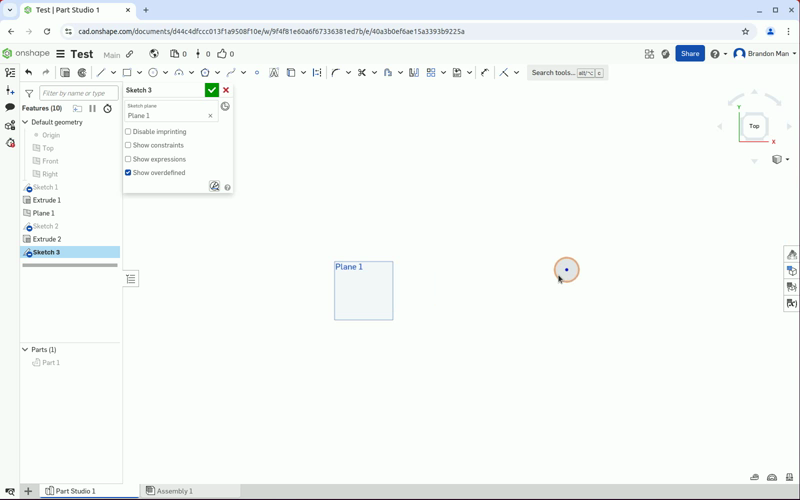
scroll(6)
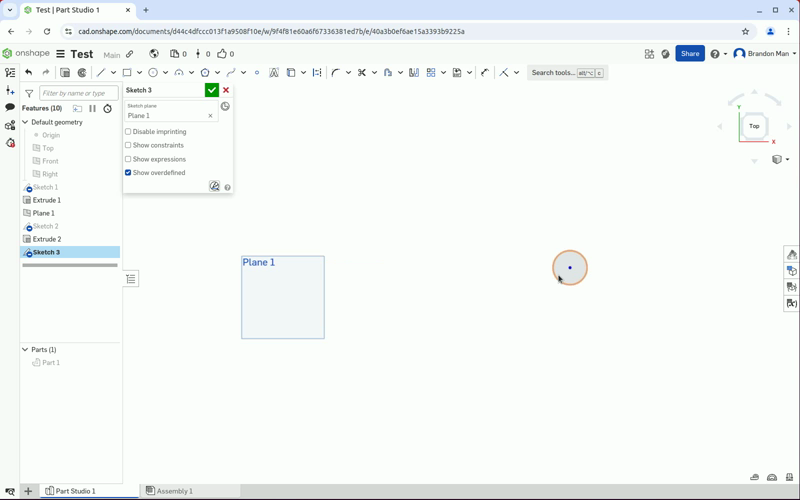
scroll(6)
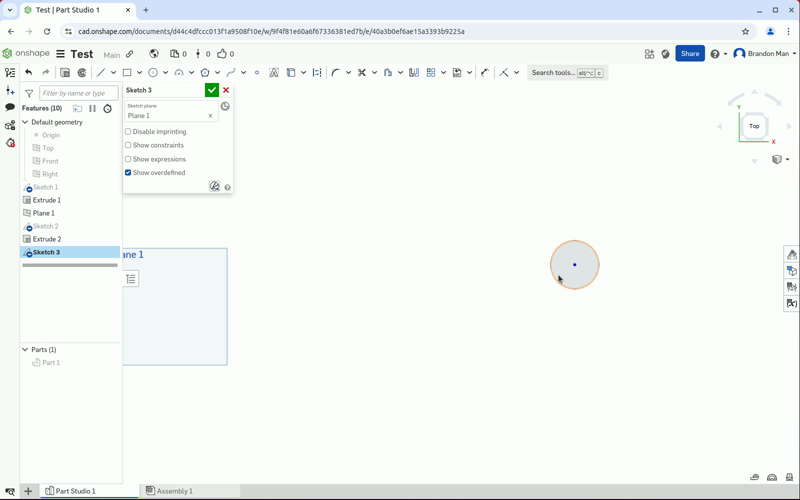
scroll(6)
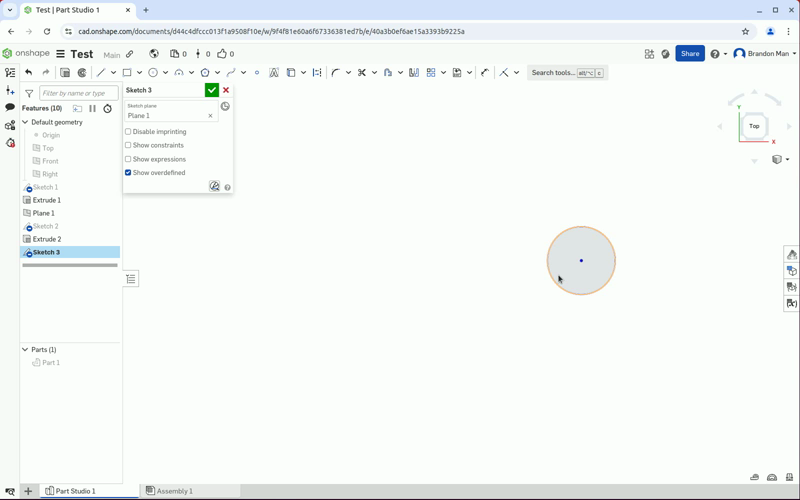
scroll(6)
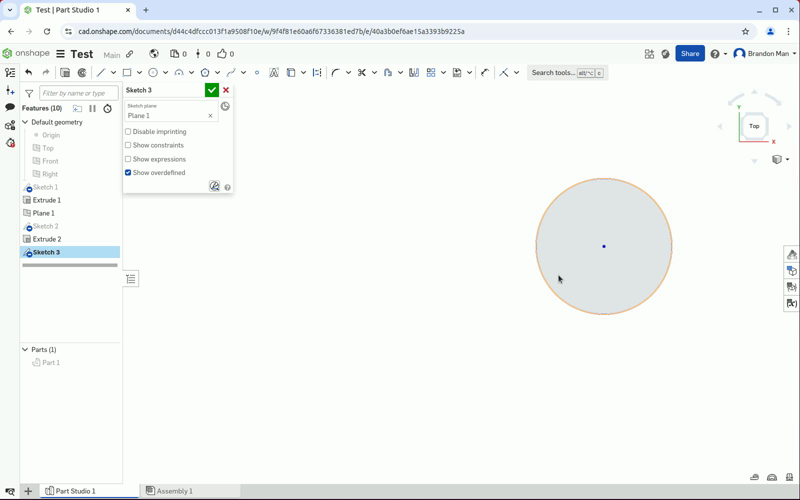
click(558, 274)
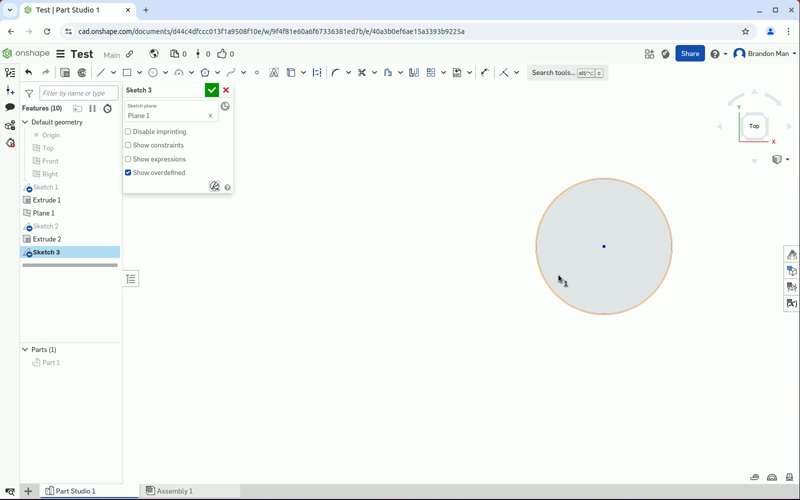
scroll(-6)
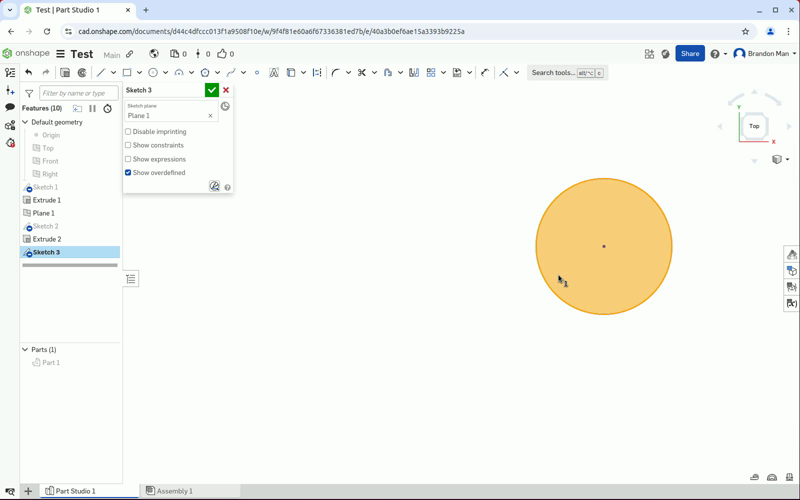
scroll(-6)
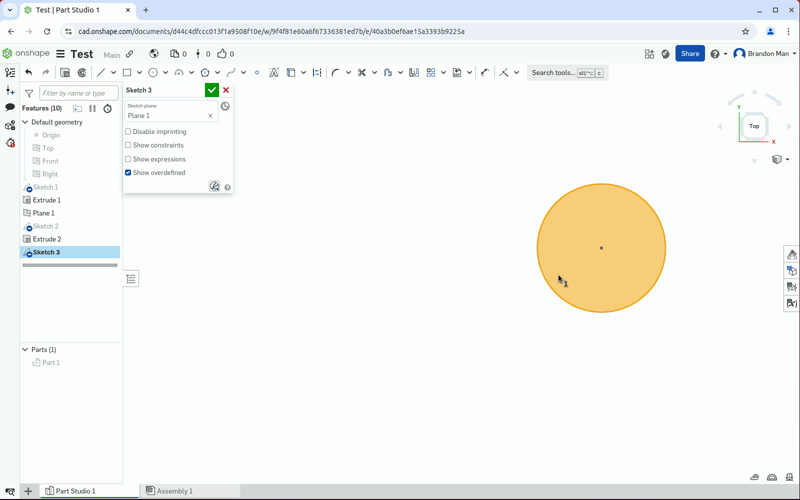
scroll(-6)
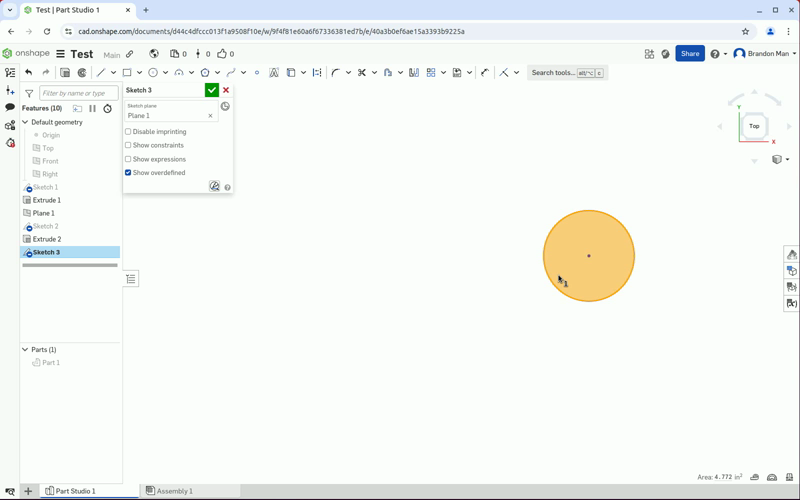
scroll(-6)
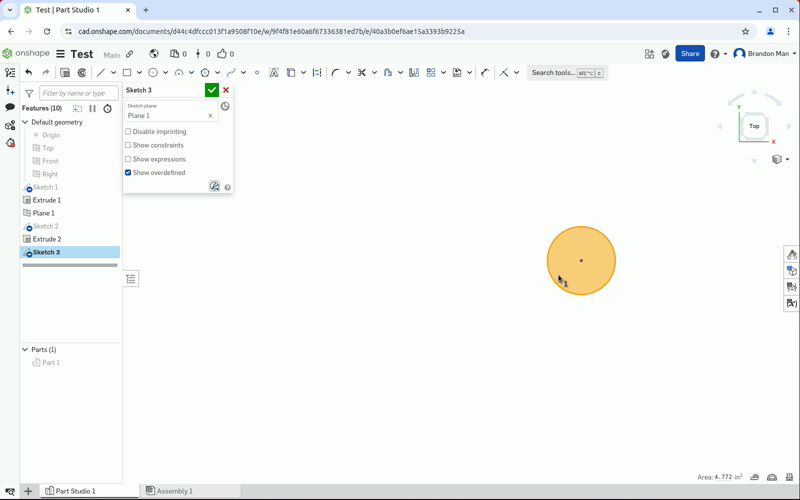
scroll(-6)
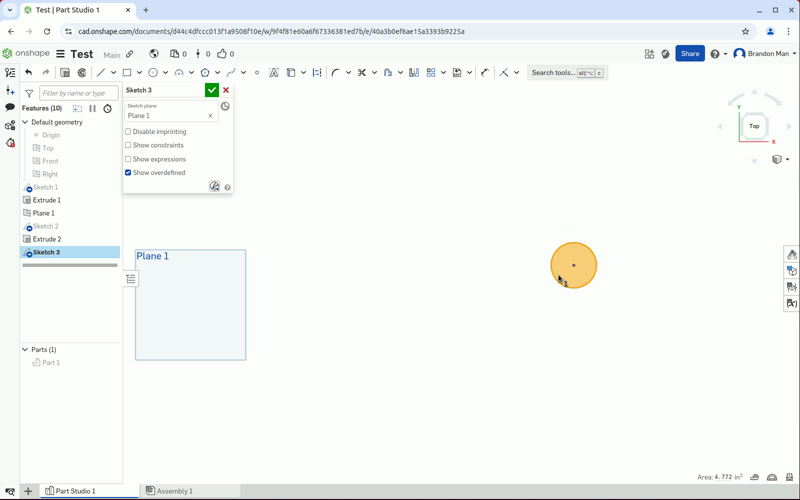
scroll(-6)
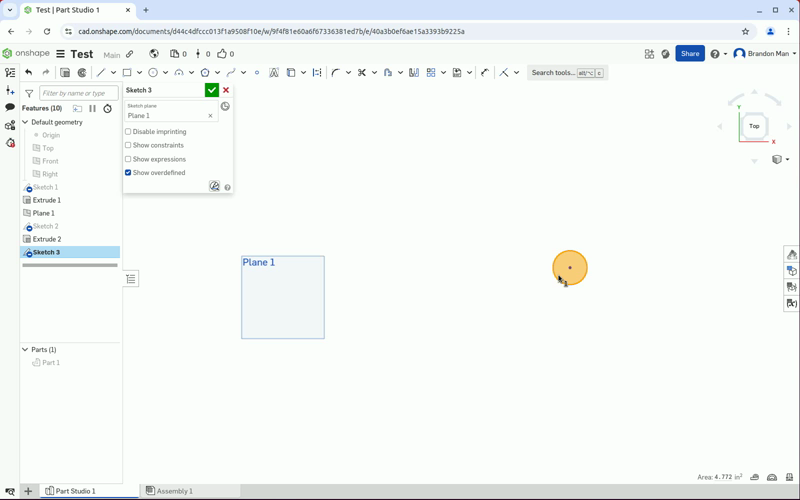
scroll(-6)
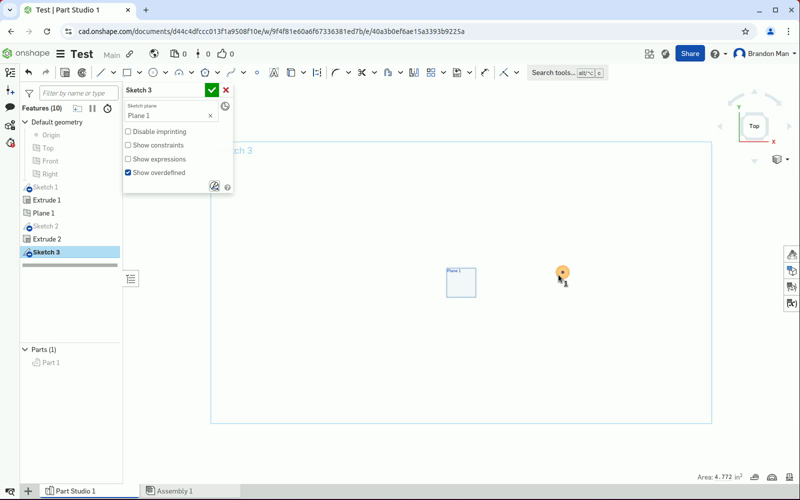
mouse_move(73, 352)
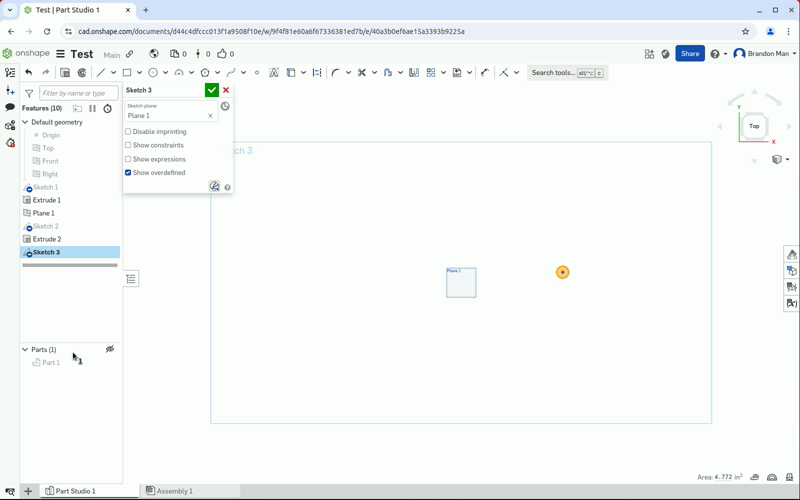
key(shift+y)
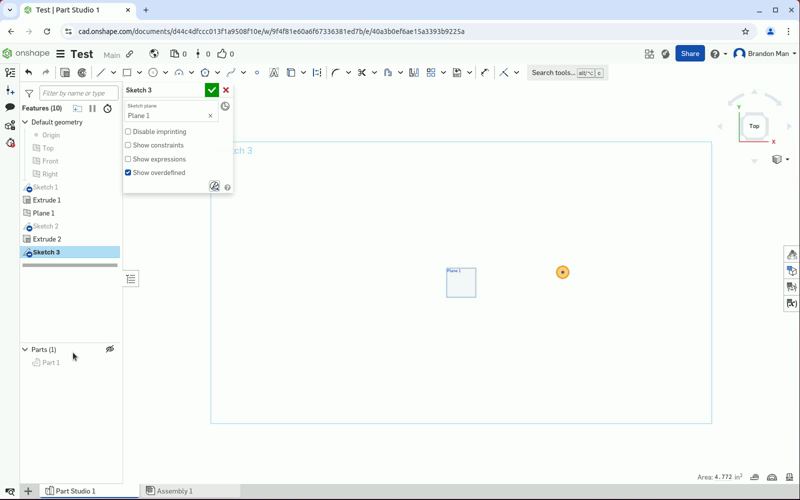
key(shift+e)
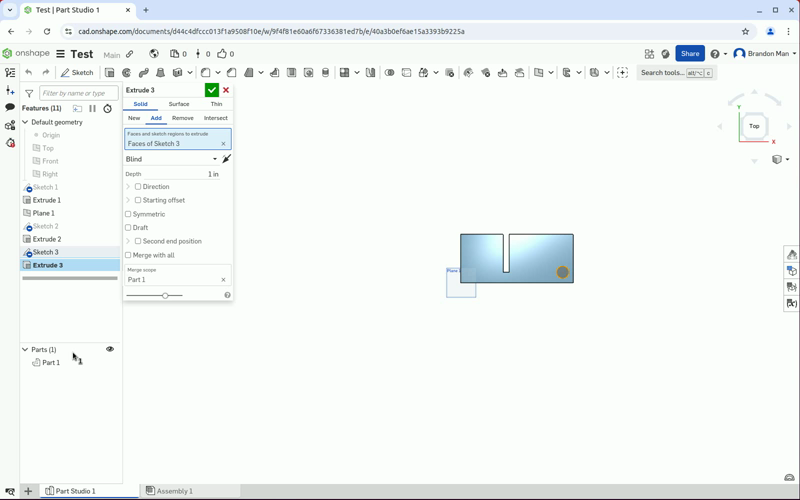
mouse_move(143, 106)
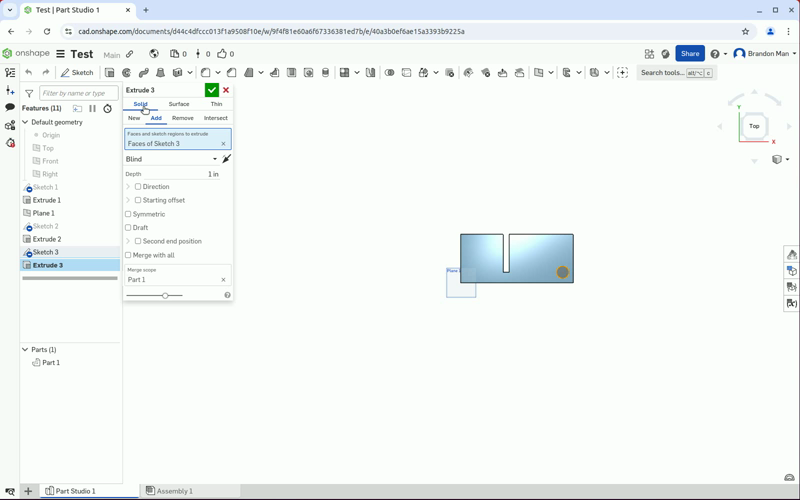
click(143, 106)
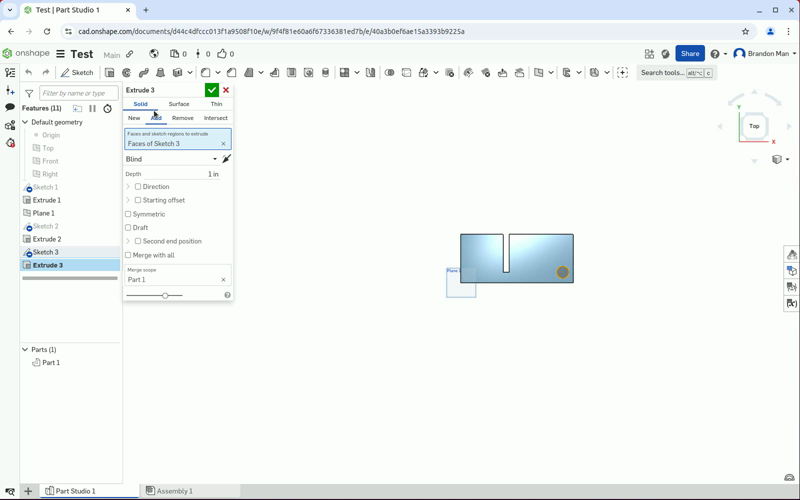
mouse_move(186, 120)
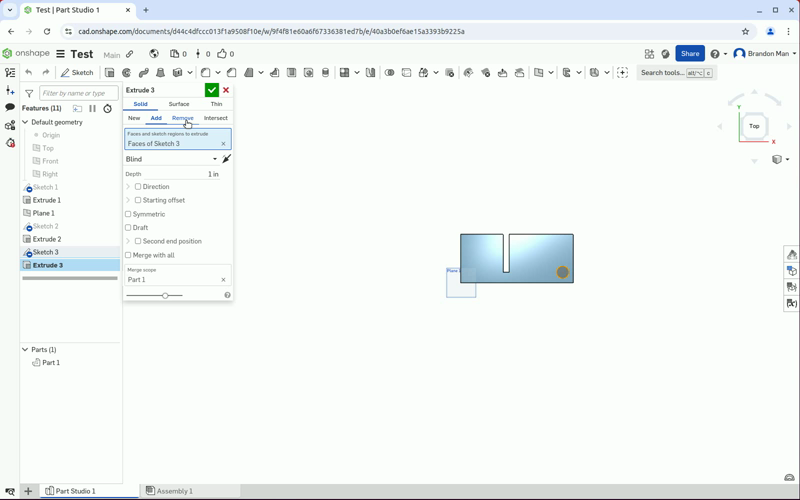
click(186, 120)
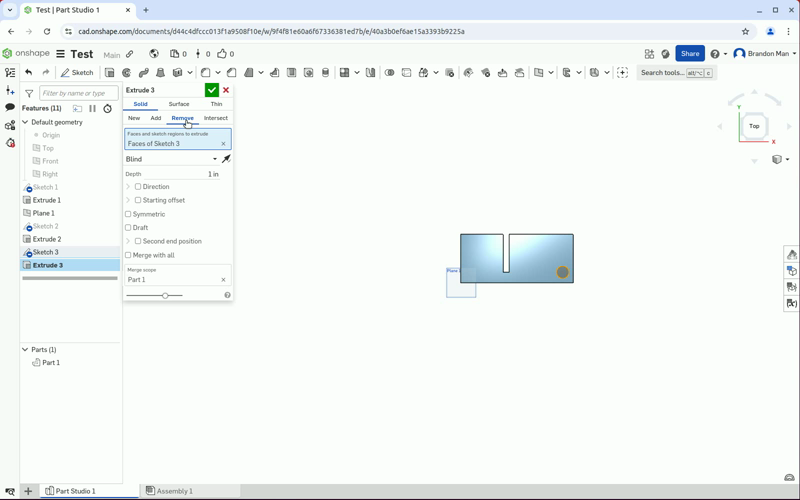
key(tab, 4)
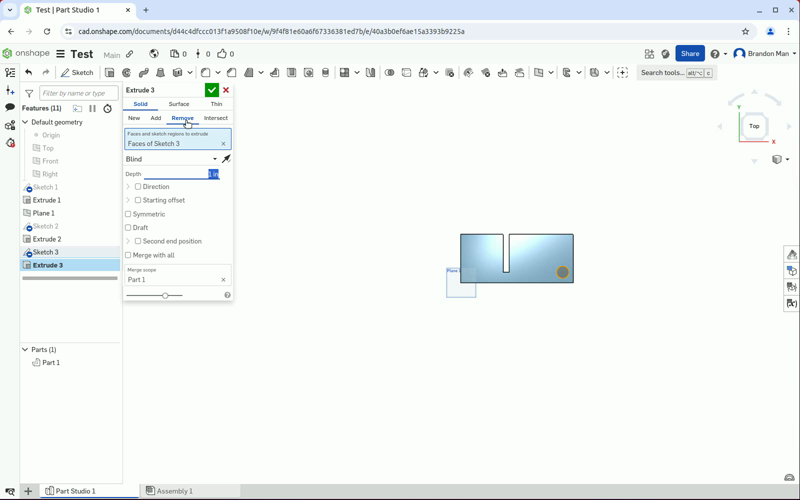
text(8.906)
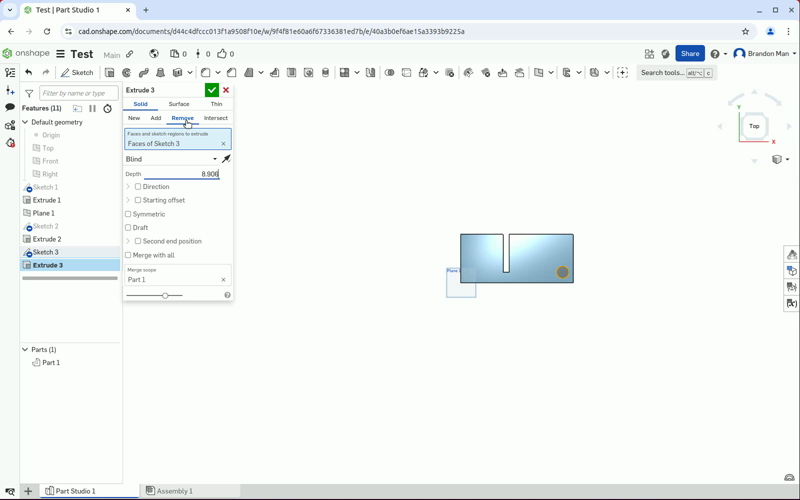
key(tab, 6)
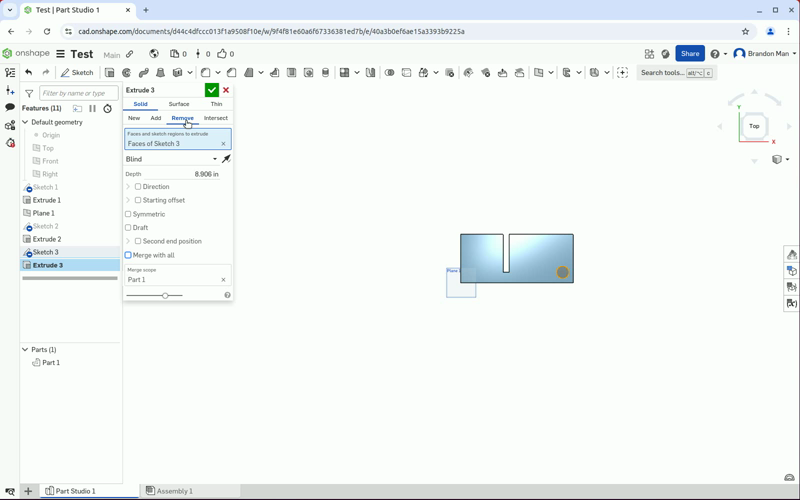
key(space)
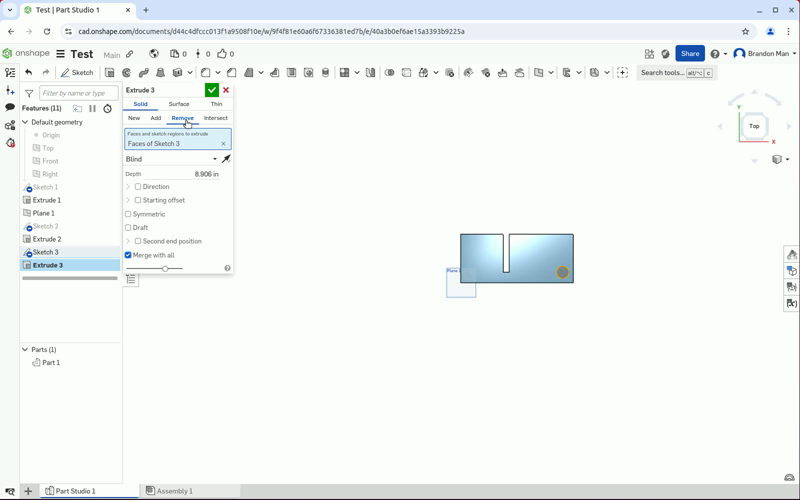
key(enter)
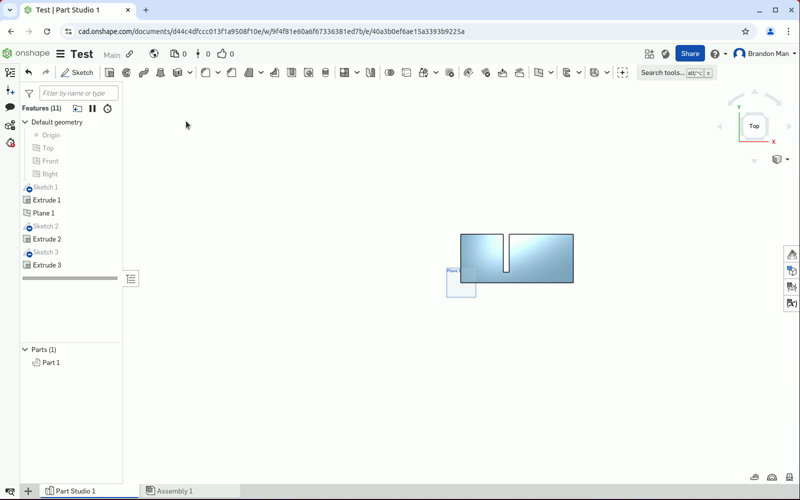
key(shift+h)
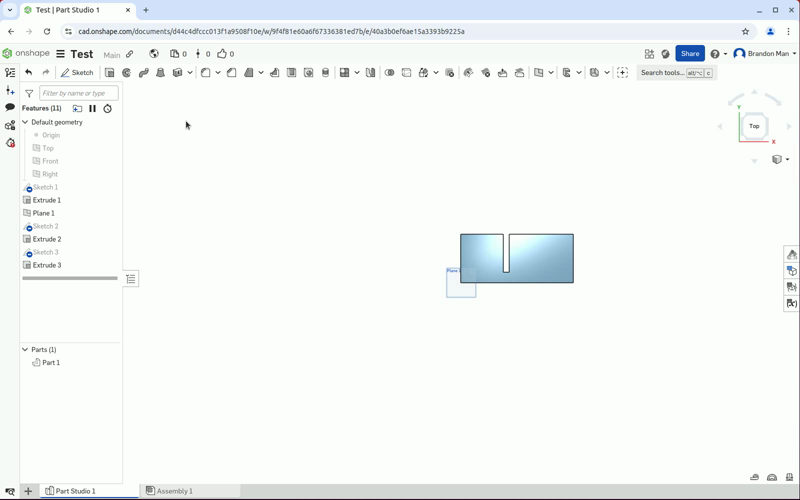
key(shift+h)
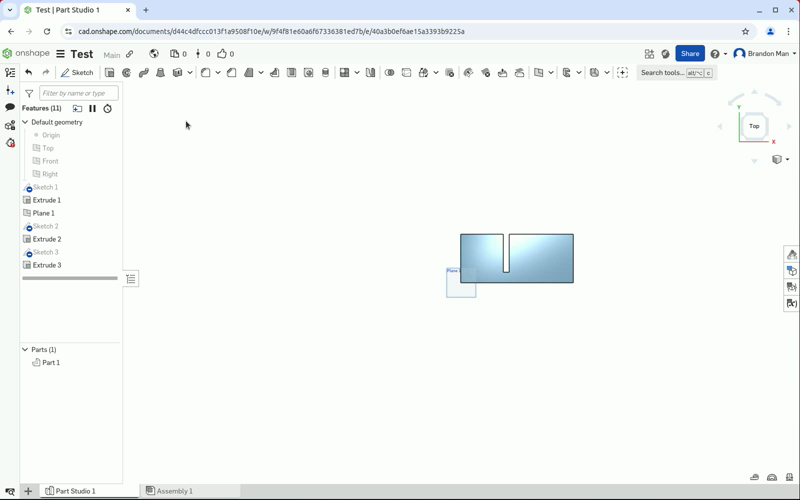
mouse_move(73, 189)
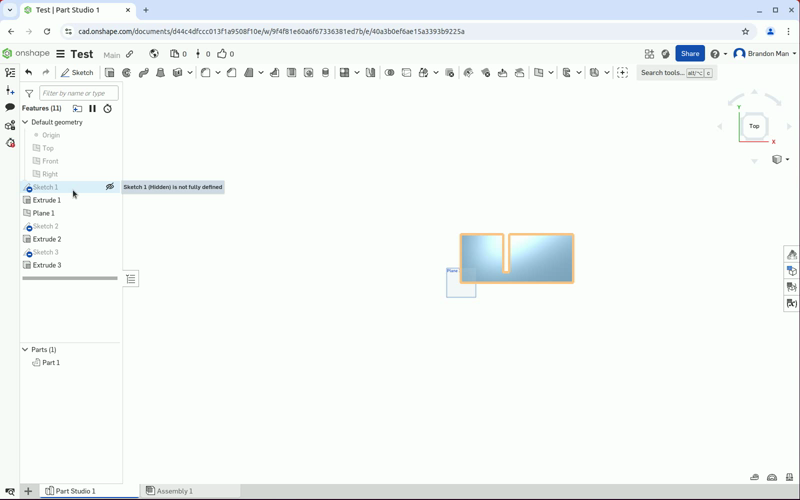
click(73, 189)
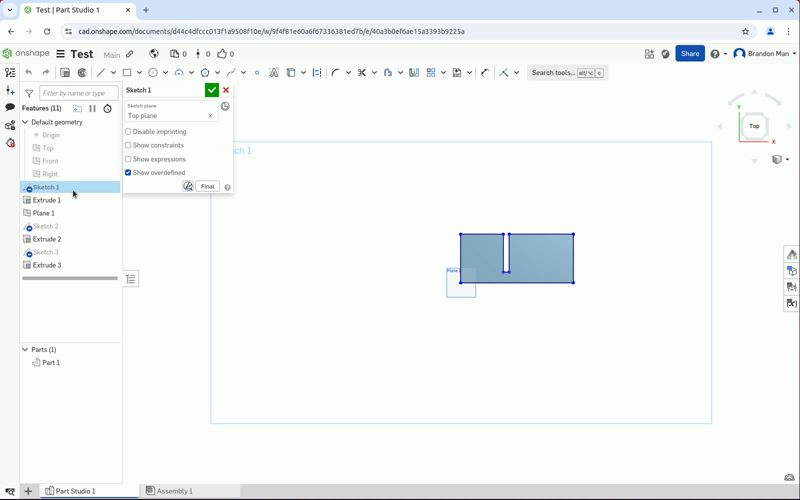
mouse_move(229, 92)
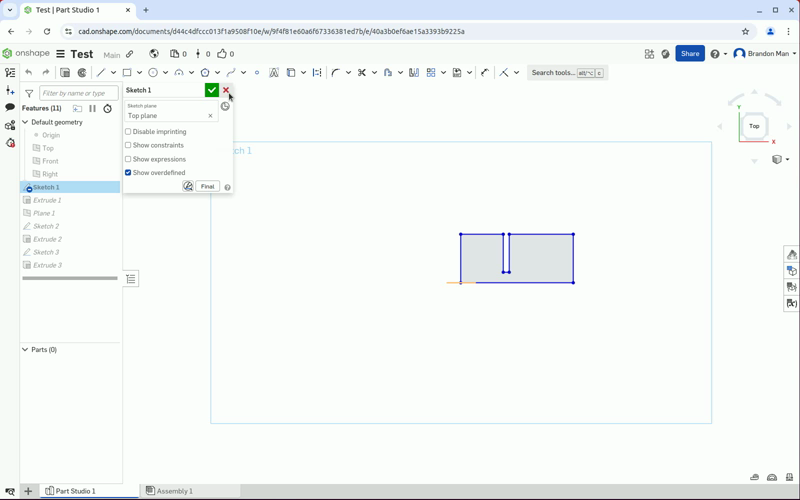
click(229, 92)
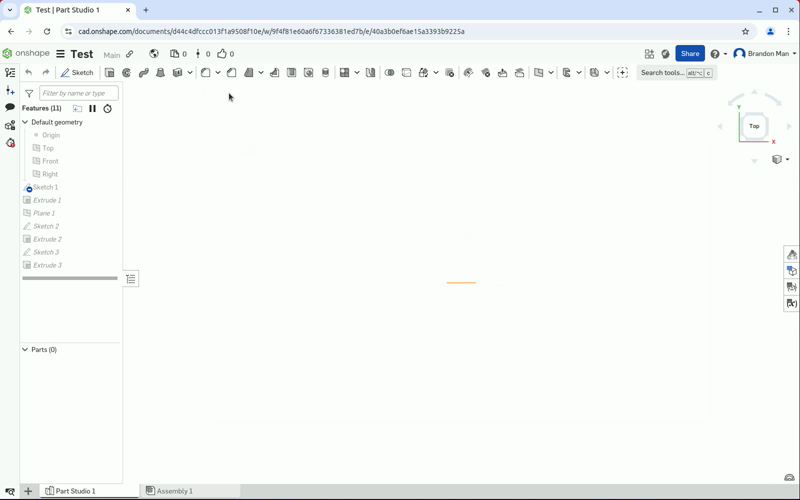
key(shift+s)
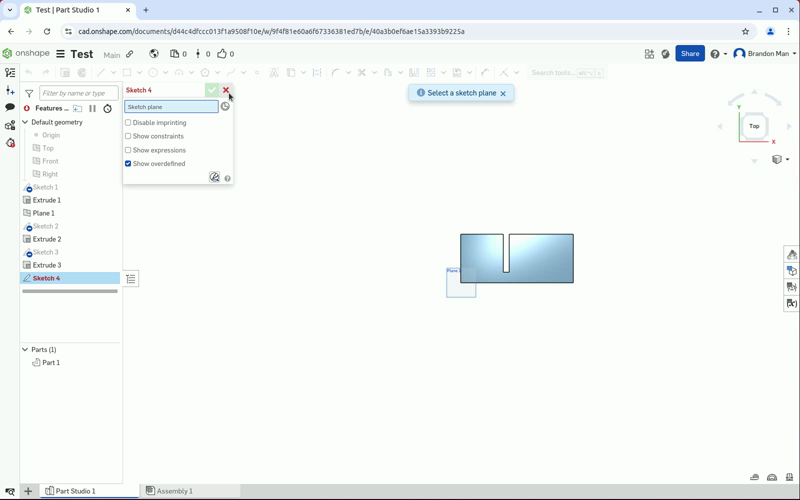
mouse_move(73, 215)
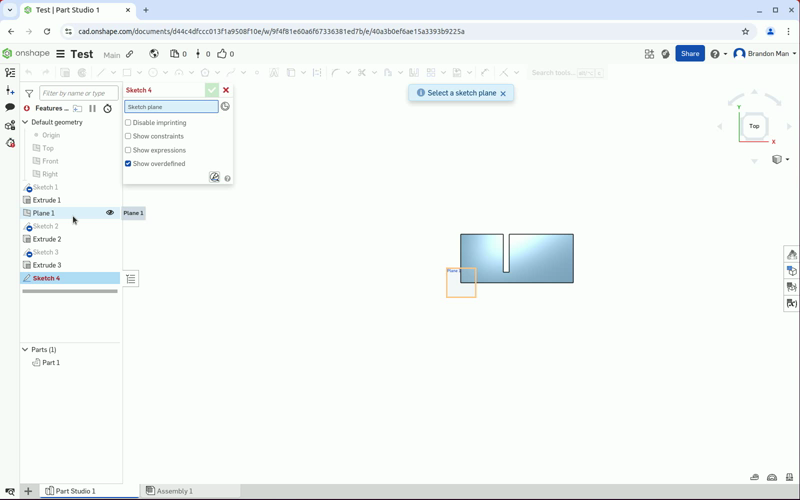
click(73, 215)
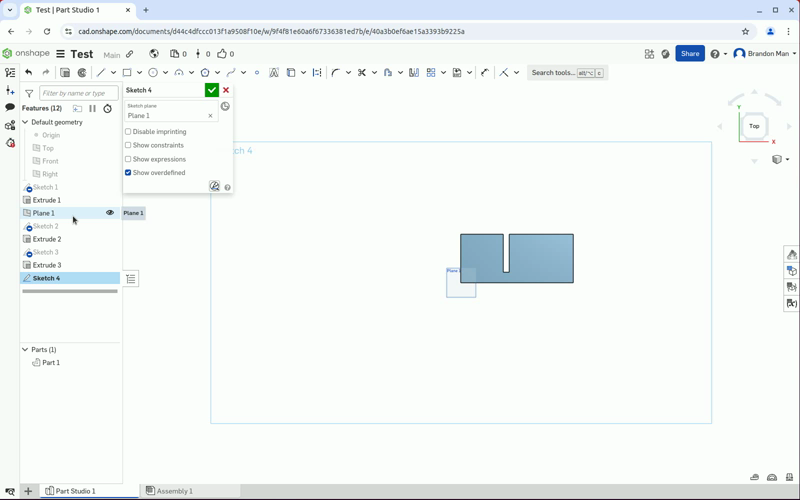
mouse_move(73, 352)
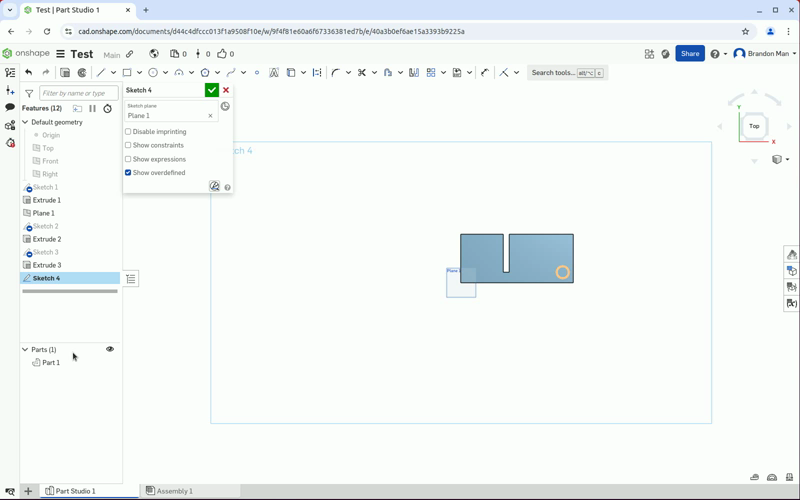
key(y)
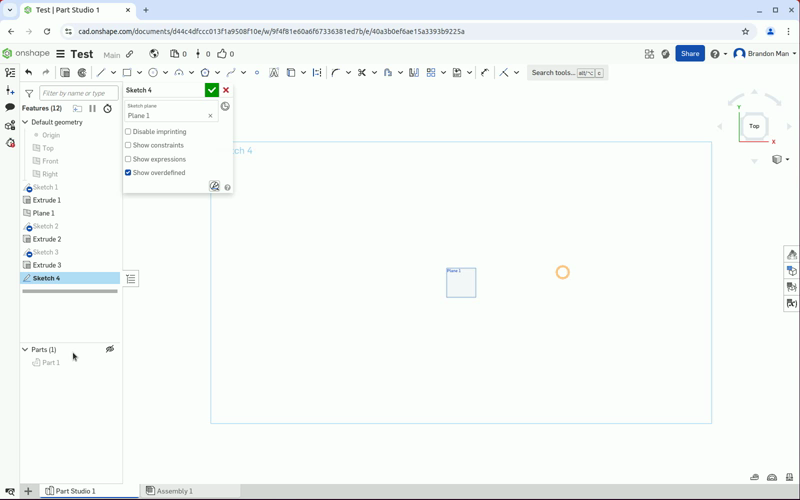
key(c)
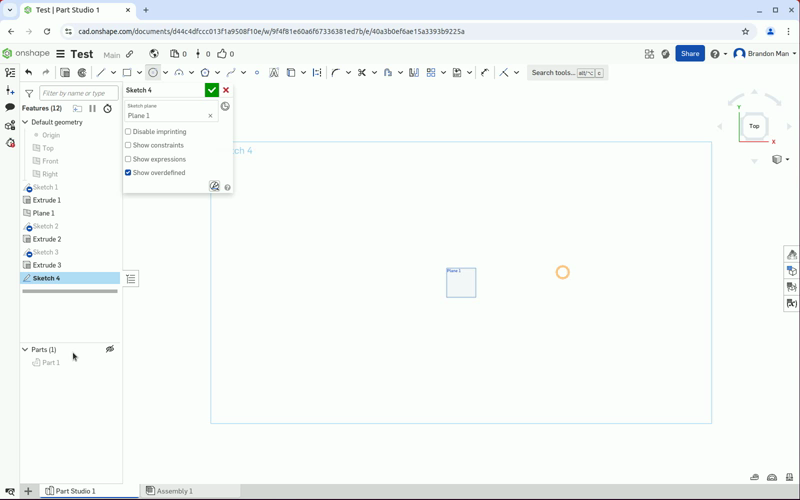
key_down(shift)
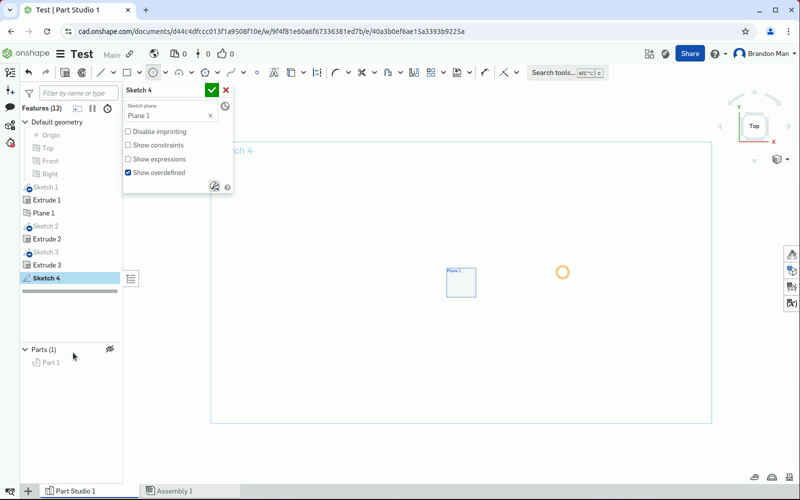
mouse_move(562, 245)
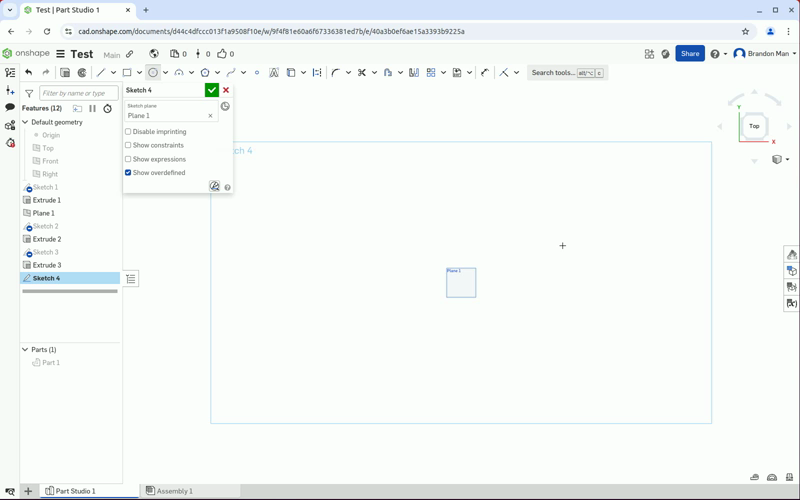
click(562, 245)
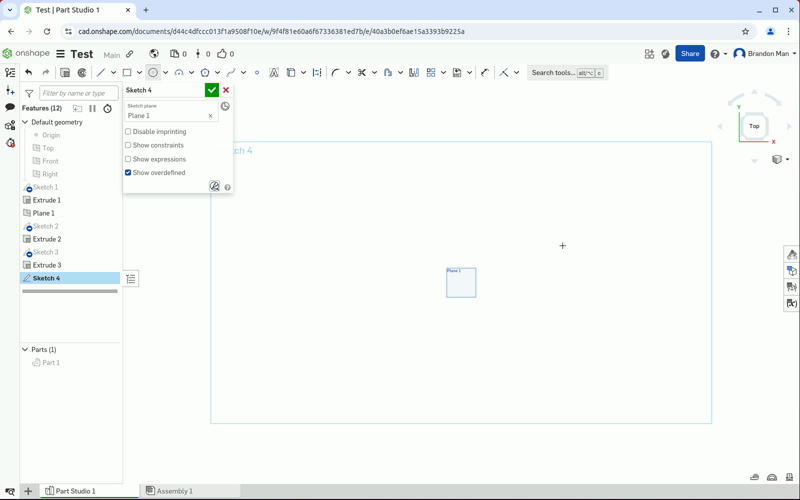
key_up(shift)
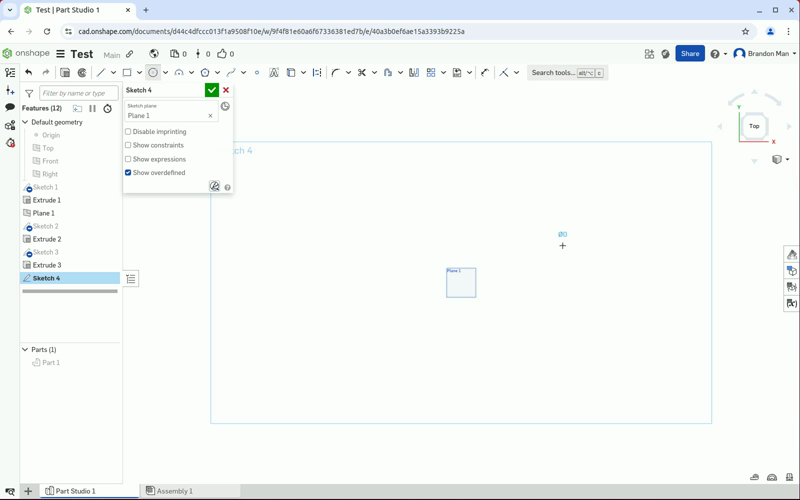
mouse_move(568, 245)
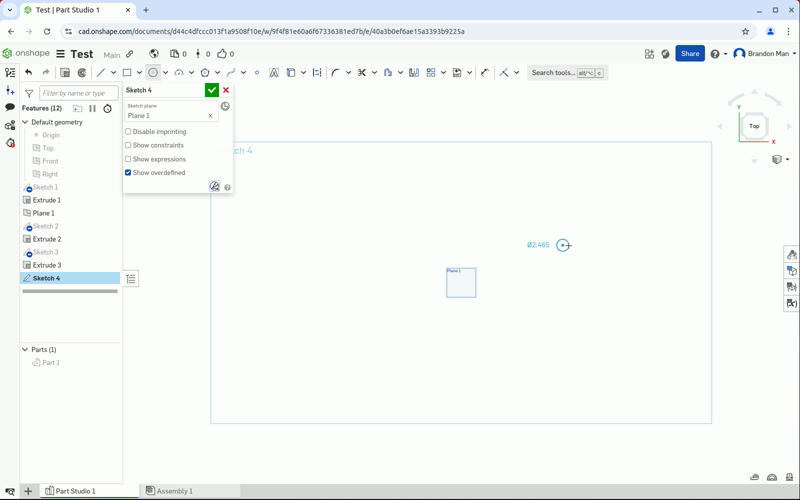
click(568, 245)
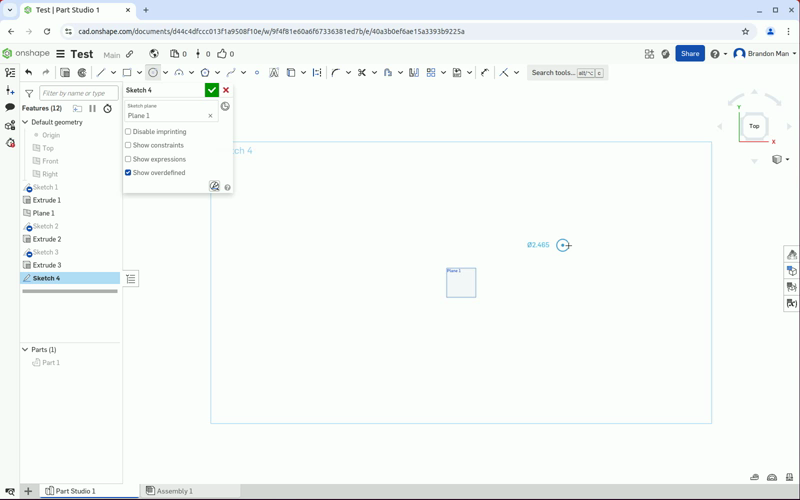
key(esc)
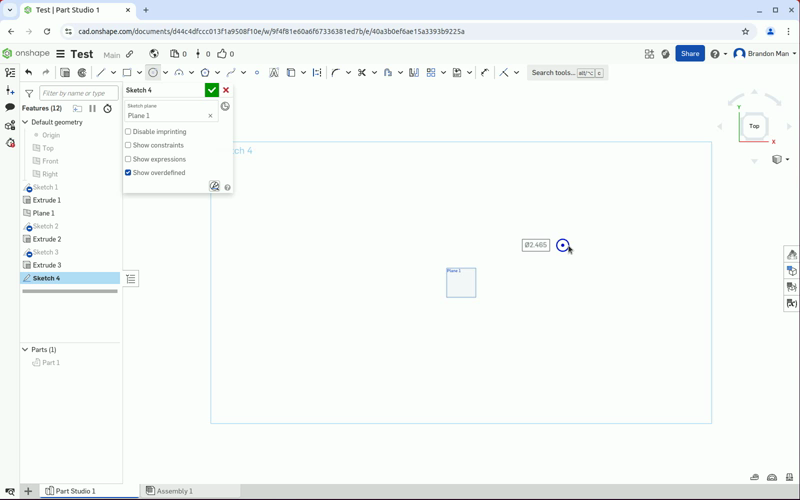
mouse_move(560, 249)
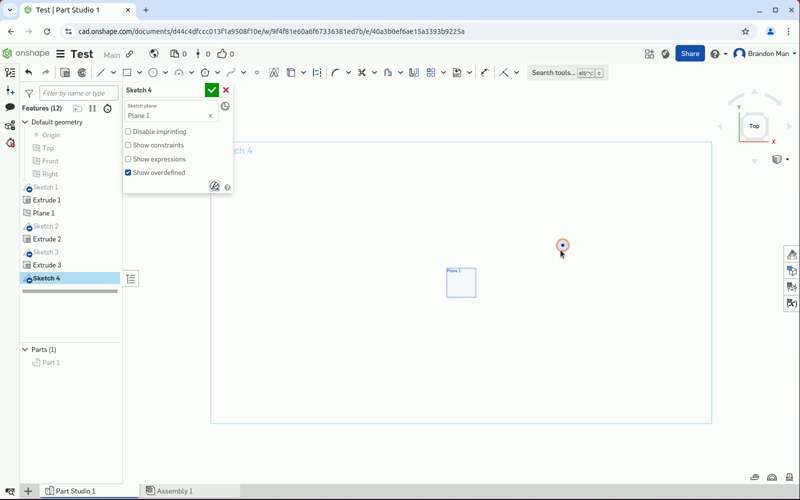
scroll(6)
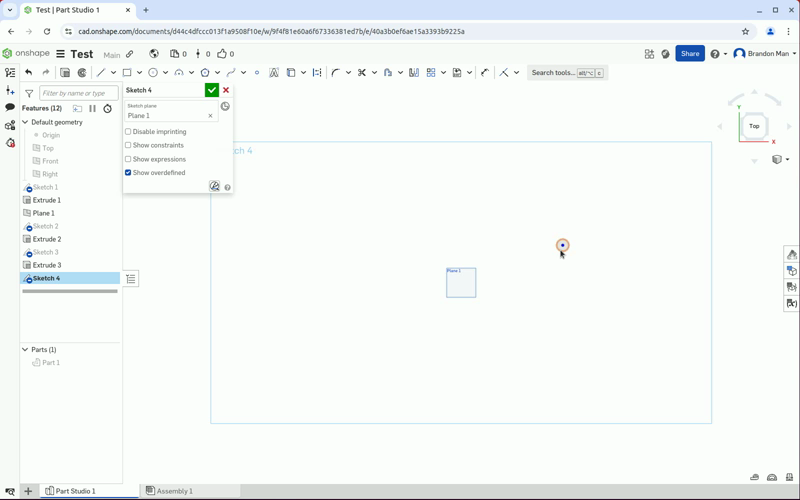
scroll(6)
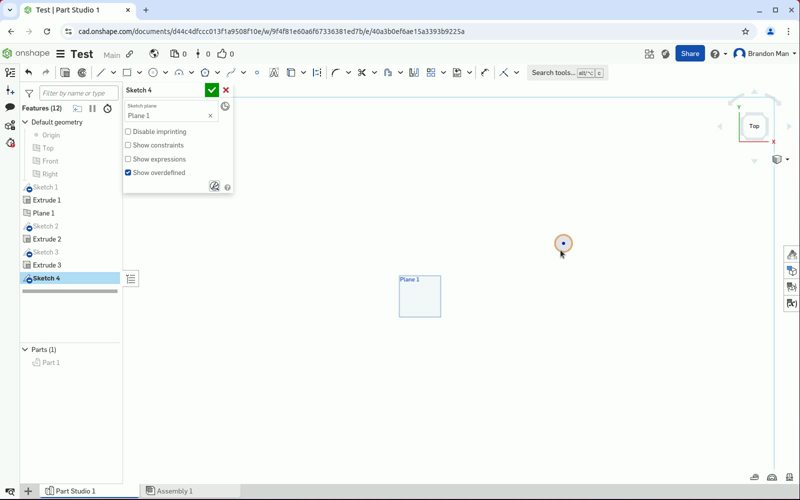
scroll(6)
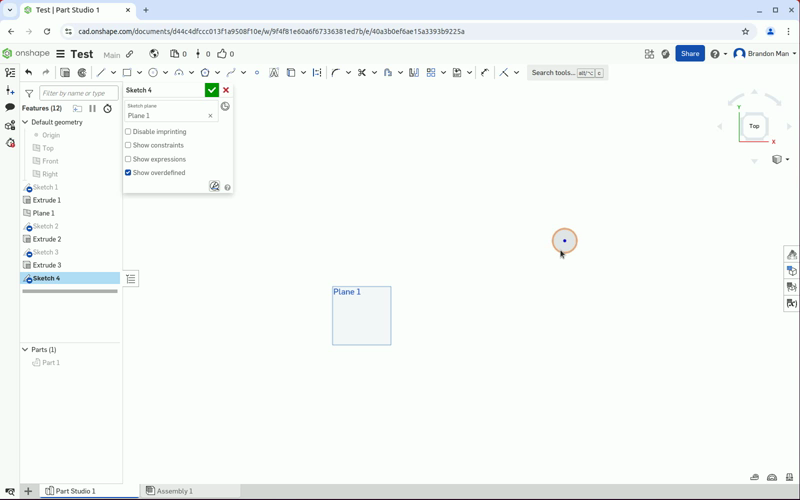
scroll(6)
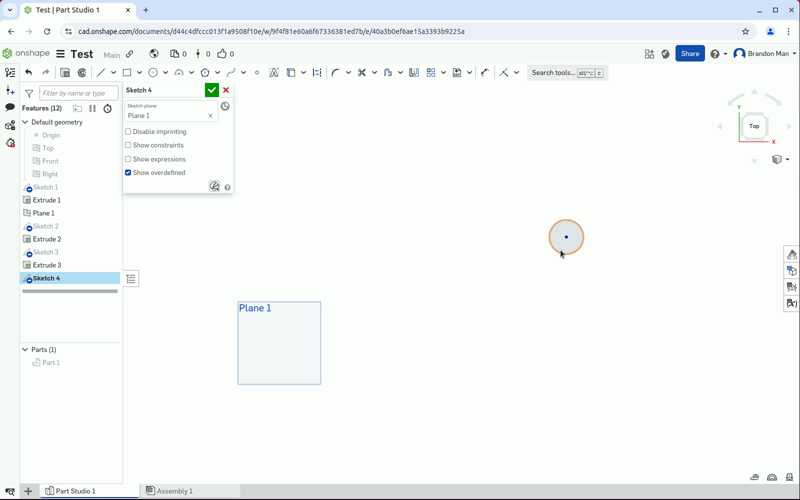
scroll(6)
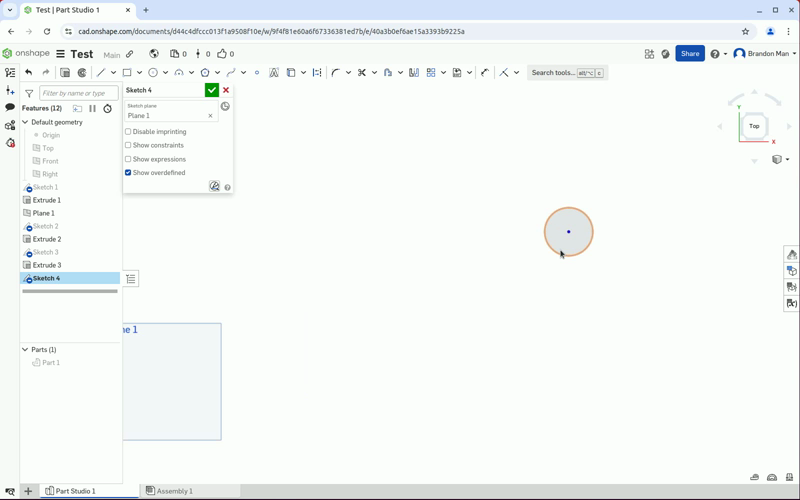
scroll(6)
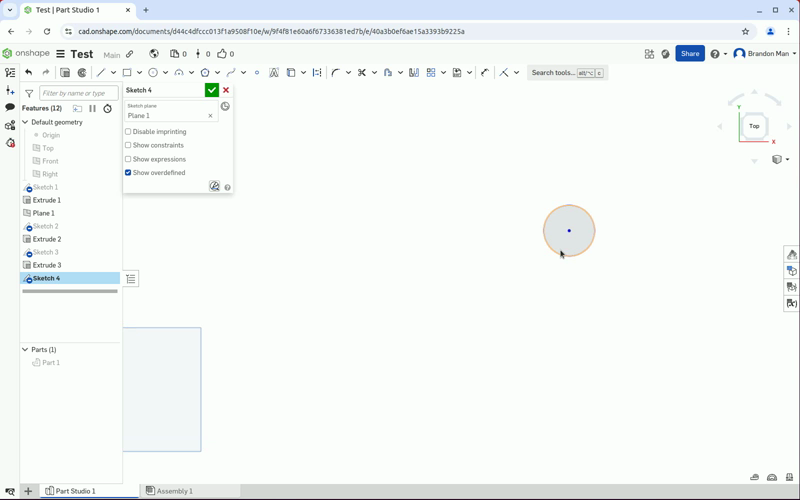
scroll(6)
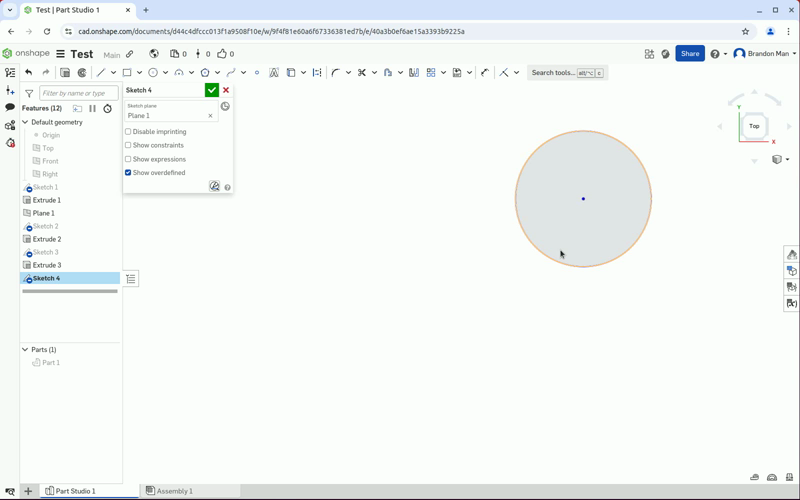
click(560, 249)
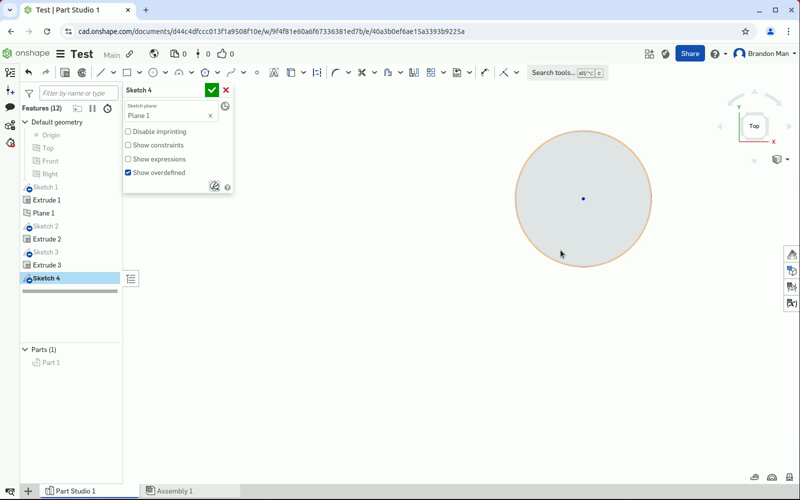
scroll(-6)
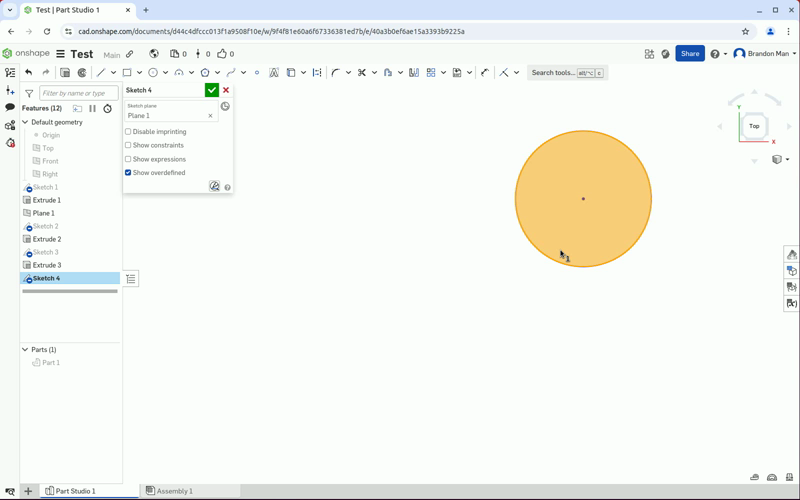
scroll(-6)
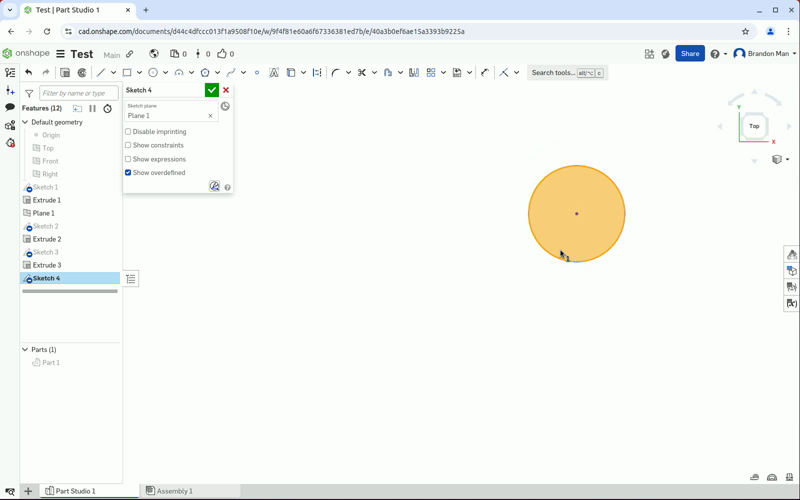
scroll(-6)
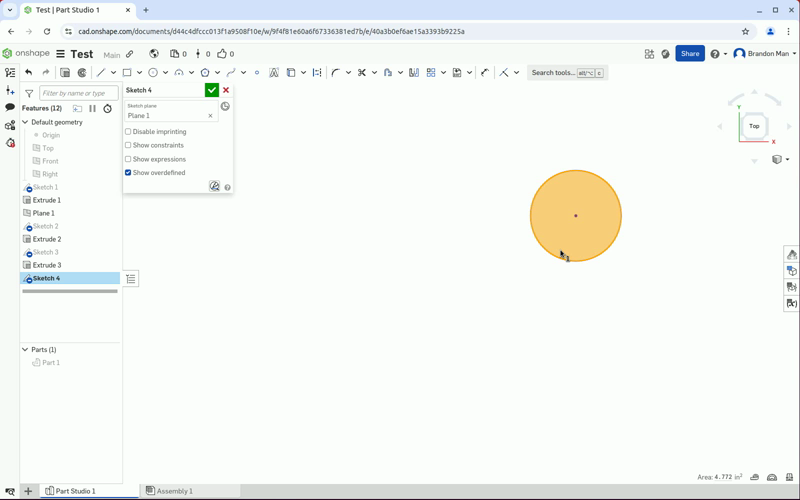
scroll(-6)
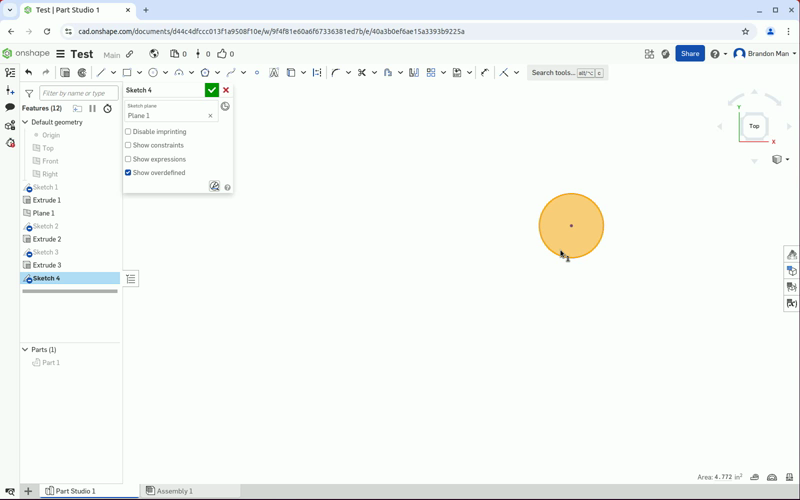
scroll(-6)
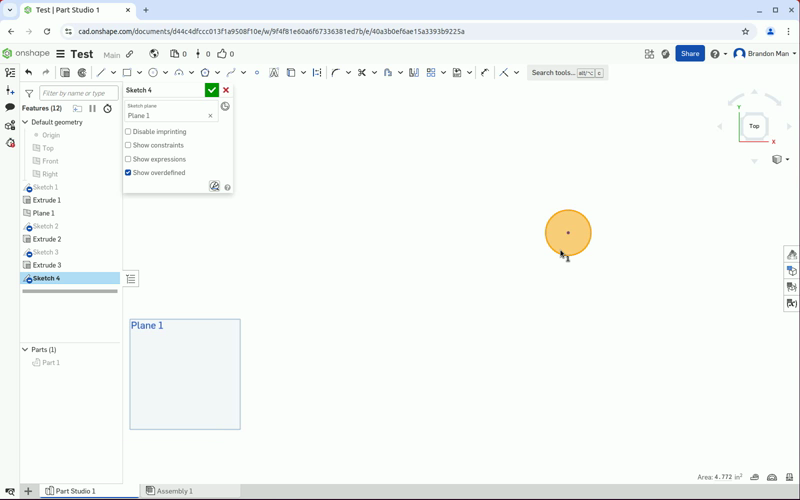
scroll(-6)
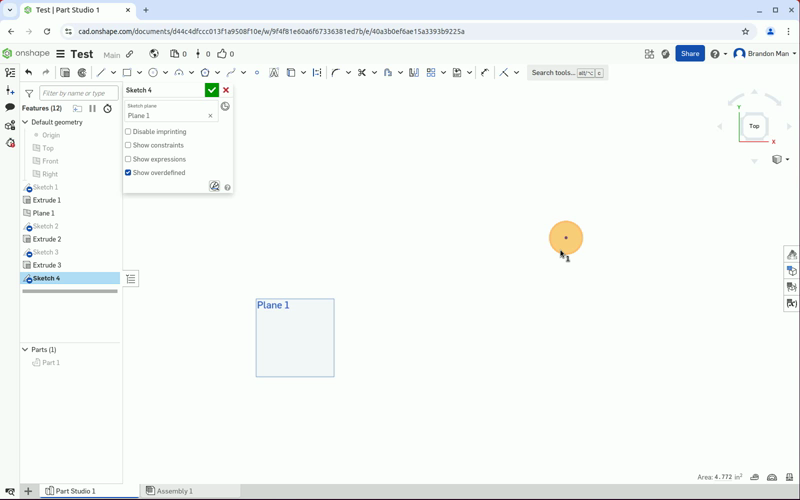
scroll(-6)
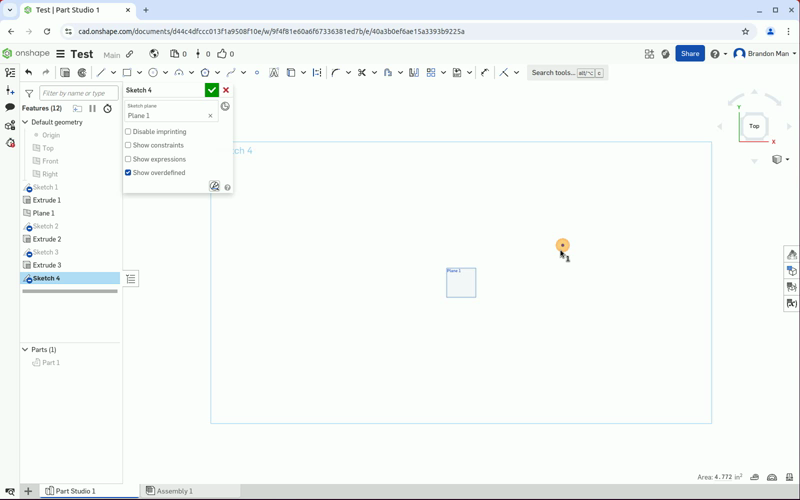
mouse_move(73, 352)
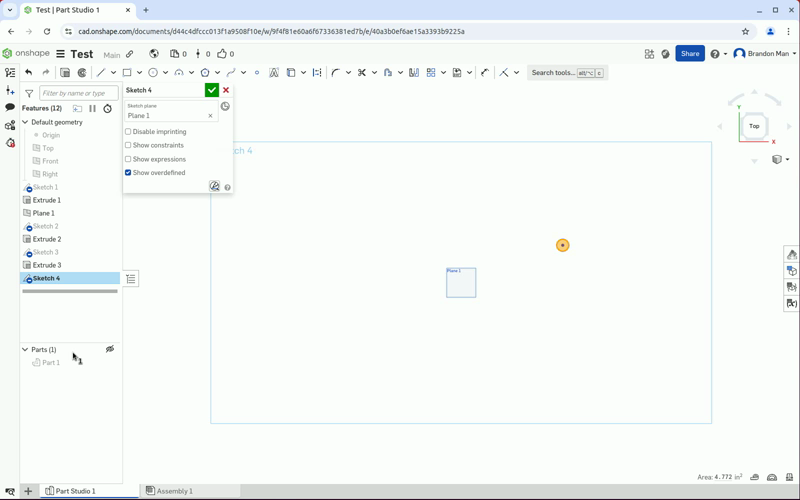
key(shift+y)
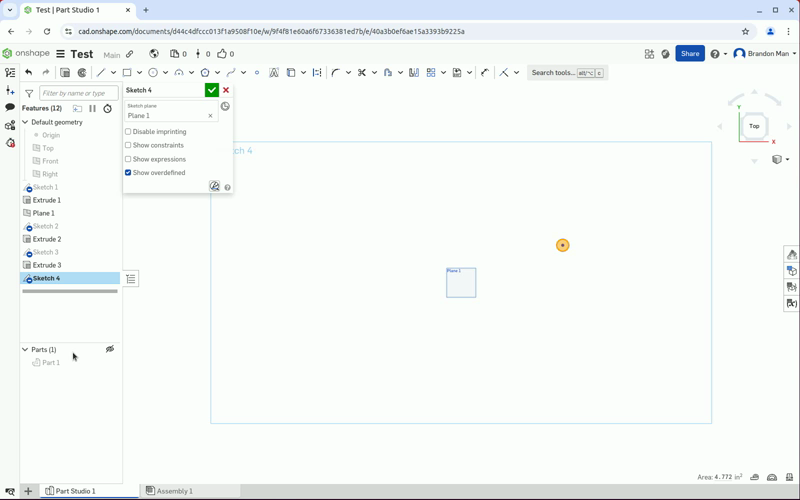
key(shift+e)
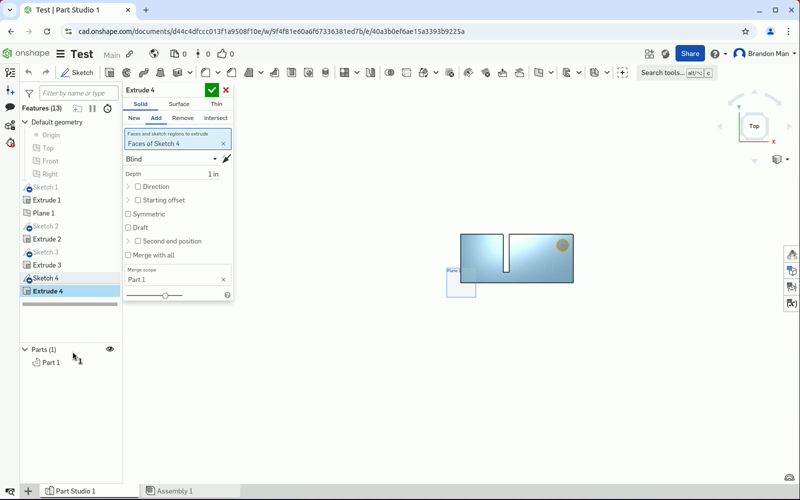
mouse_move(143, 106)
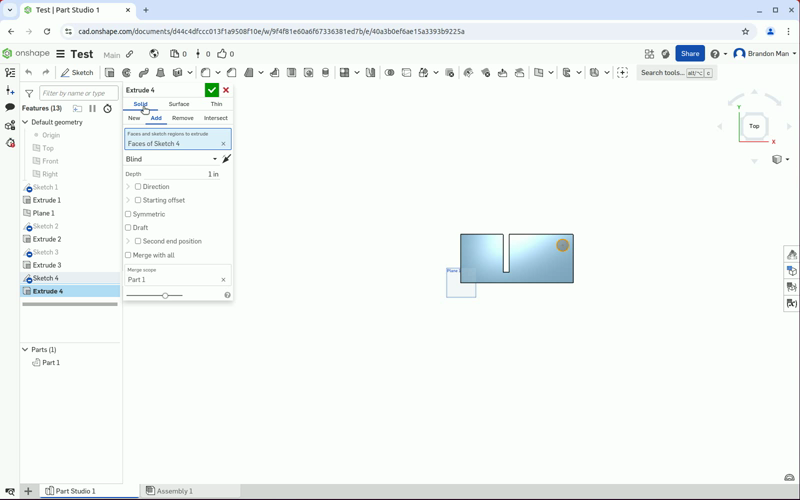
click(143, 106)
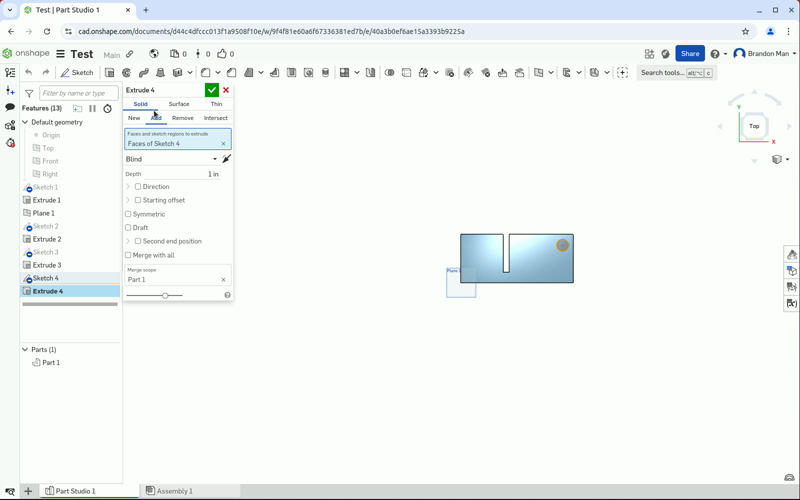
mouse_move(186, 120)
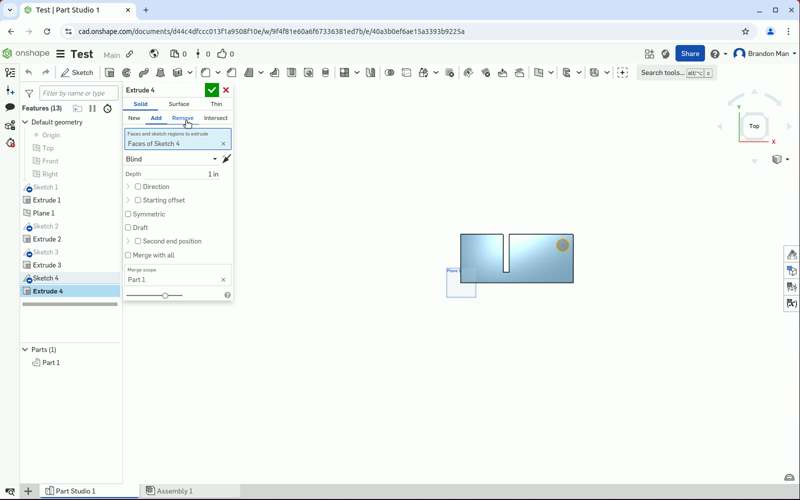
click(186, 120)
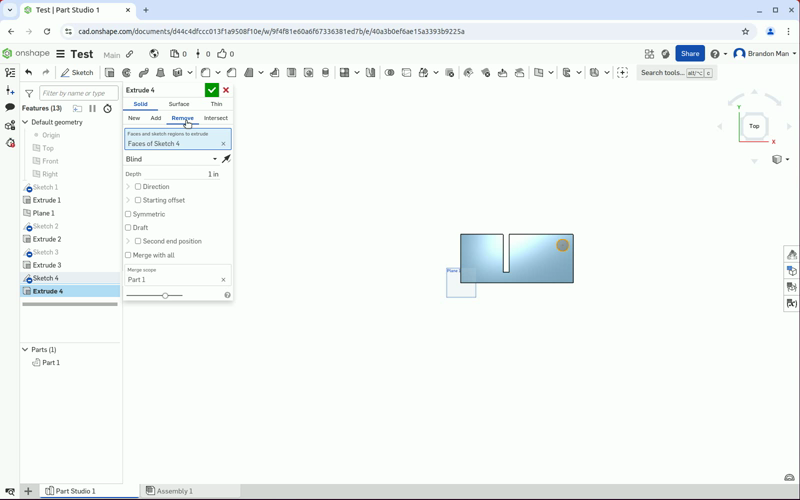
key(tab, 4)
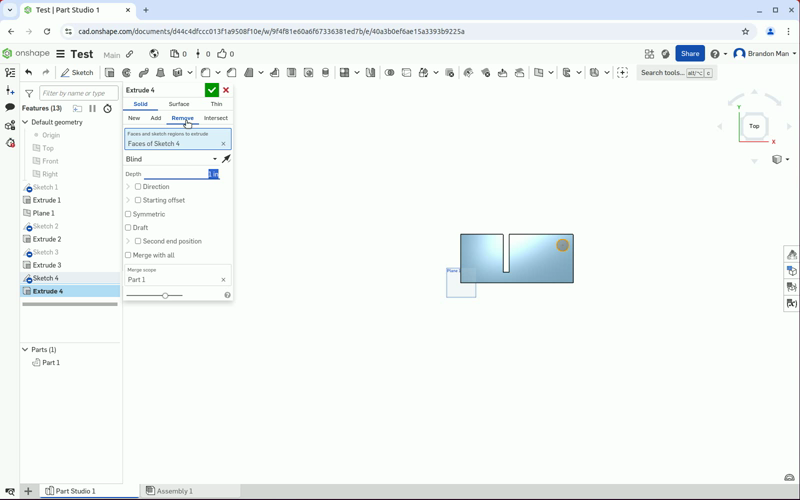
text(8.906)
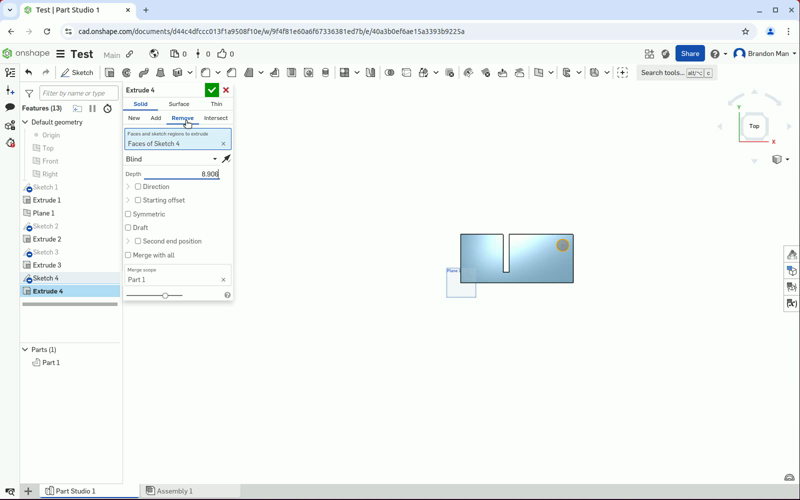
key(tab, 6)
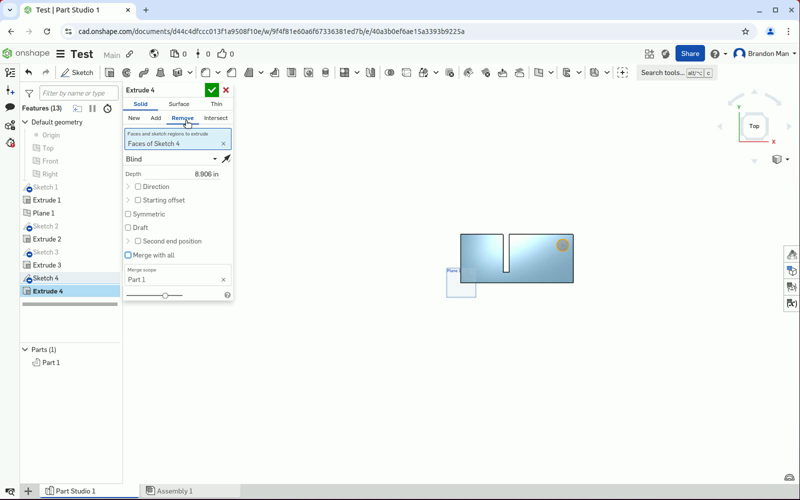
key(space)
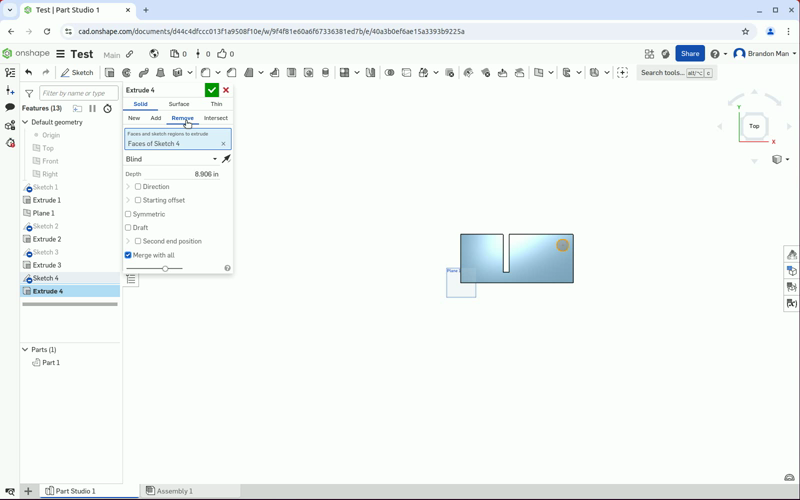
key(enter)
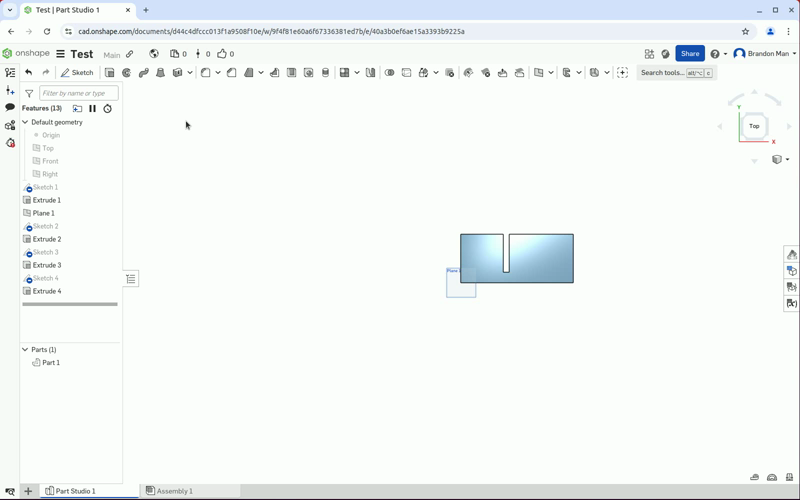
key(shift+h)
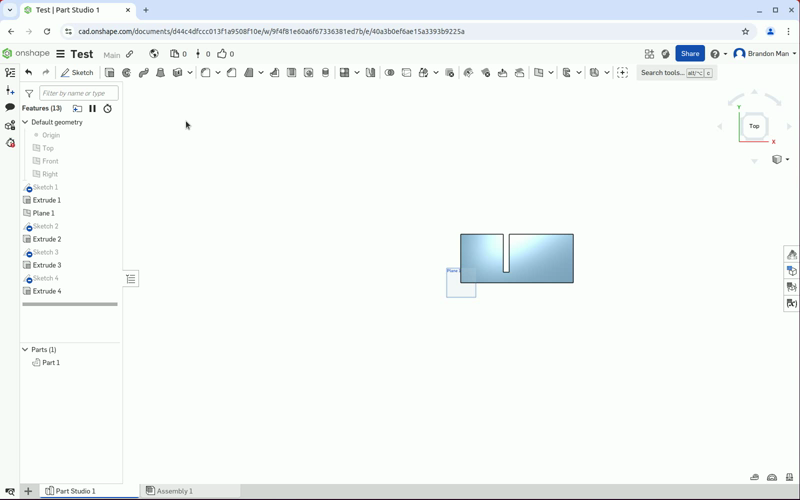
key(shift+h)
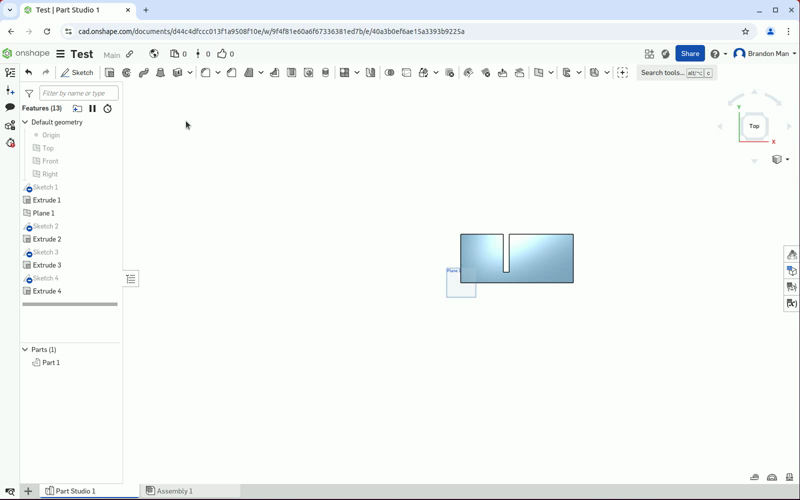
mouse_move(73, 189)
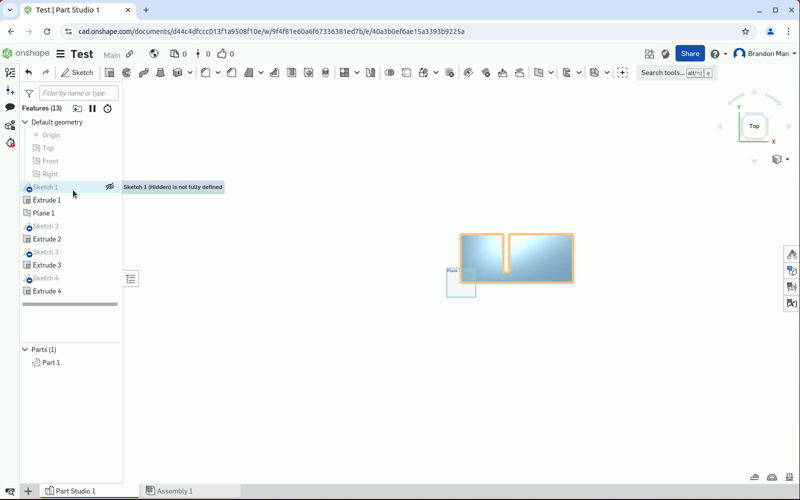
click(73, 189)
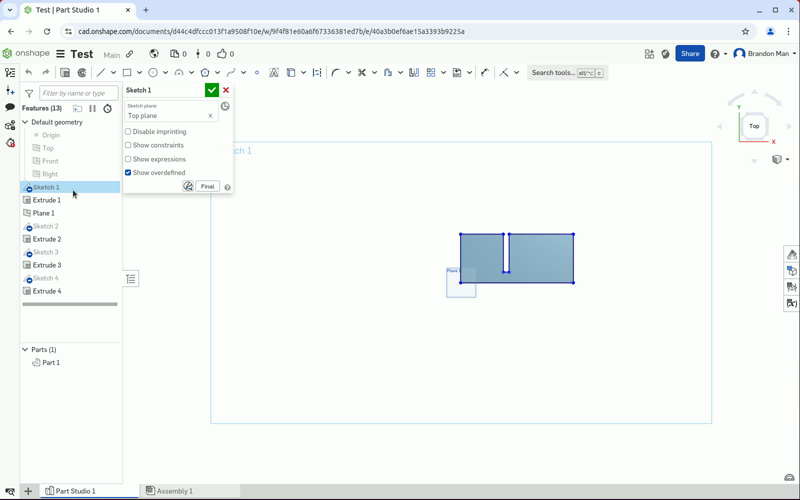
mouse_move(229, 92)
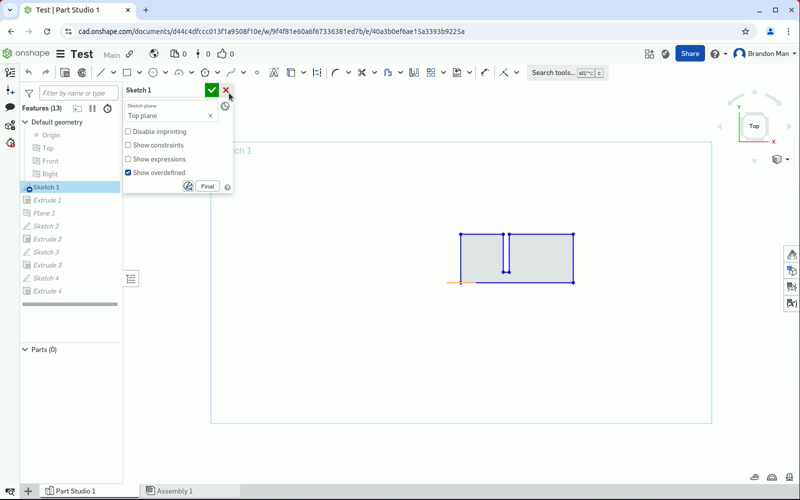
click(229, 92)
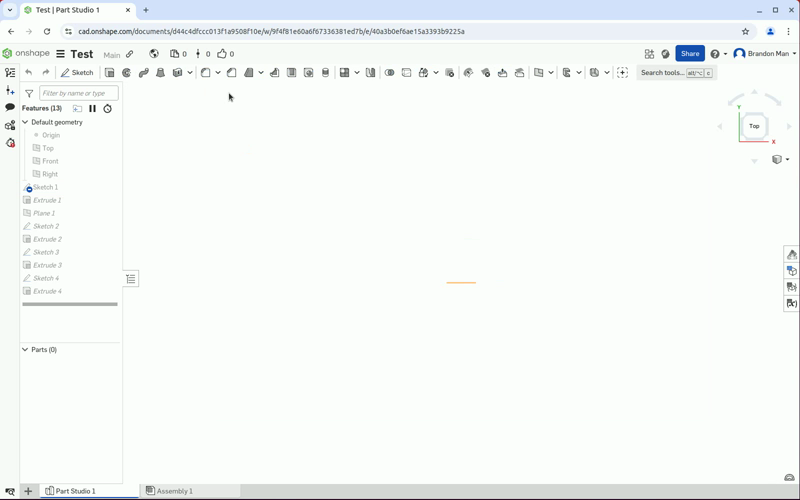
key(shift+s)
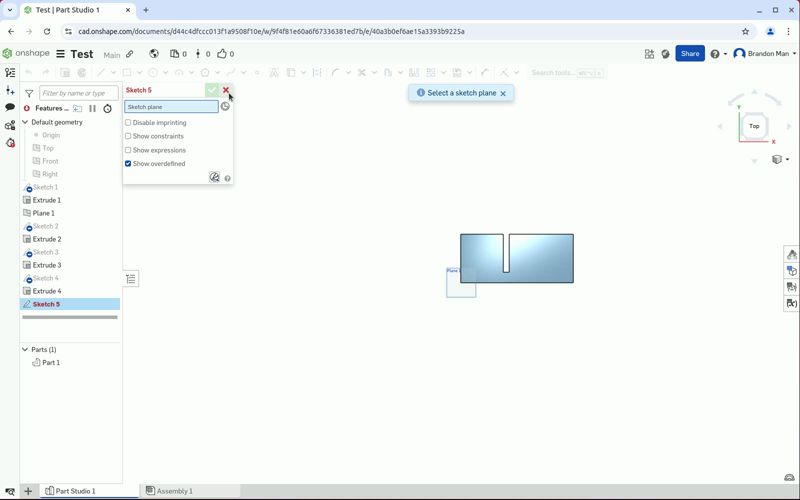
mouse_move(73, 215)
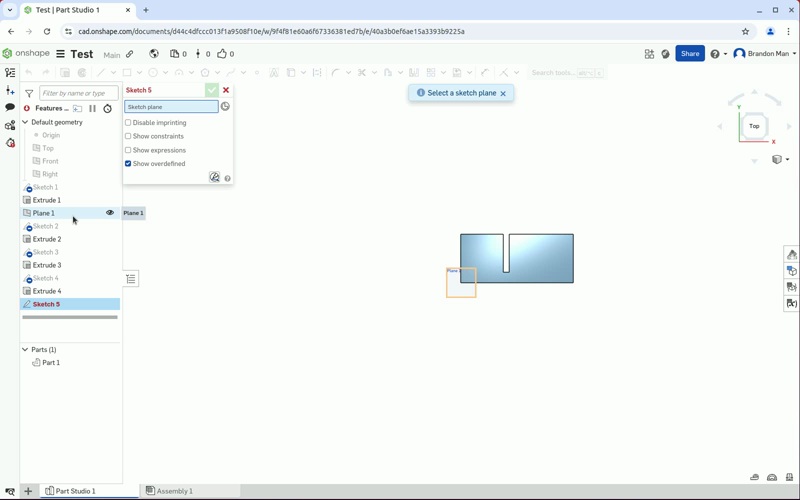
click(73, 215)
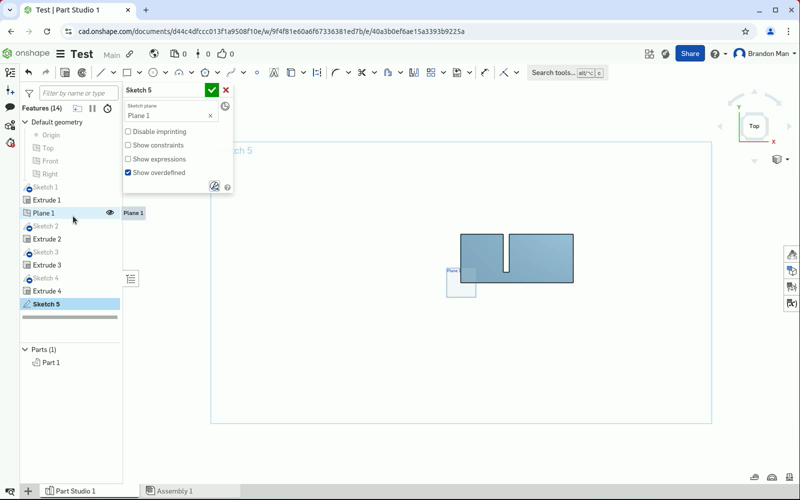
mouse_move(73, 352)
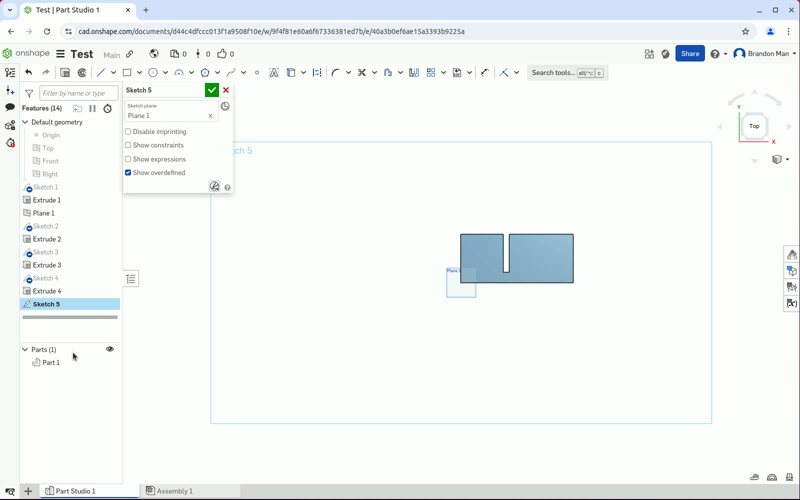
key(y)
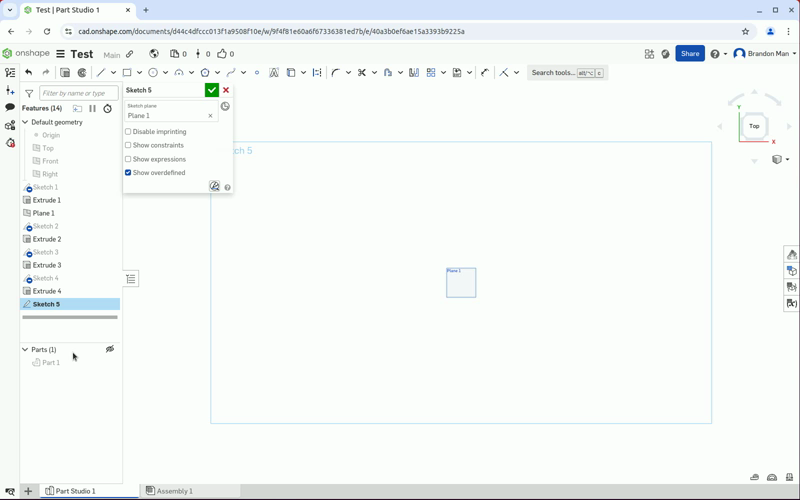
key(c)
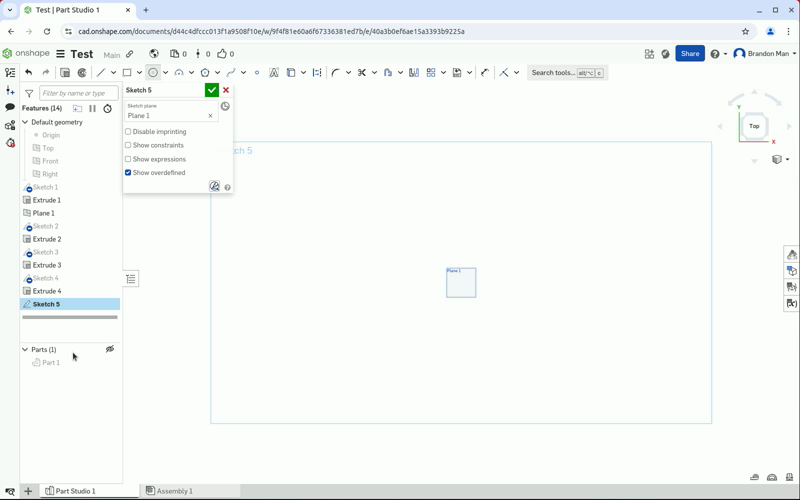
key_down(shift)
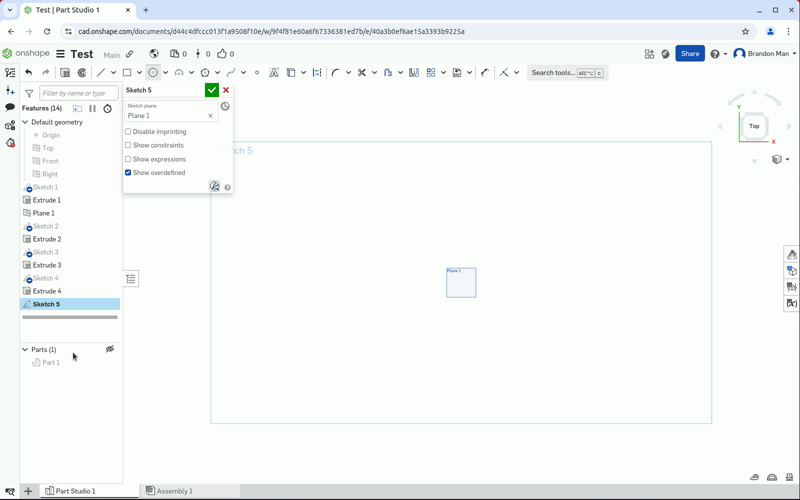
mouse_move(472, 245)
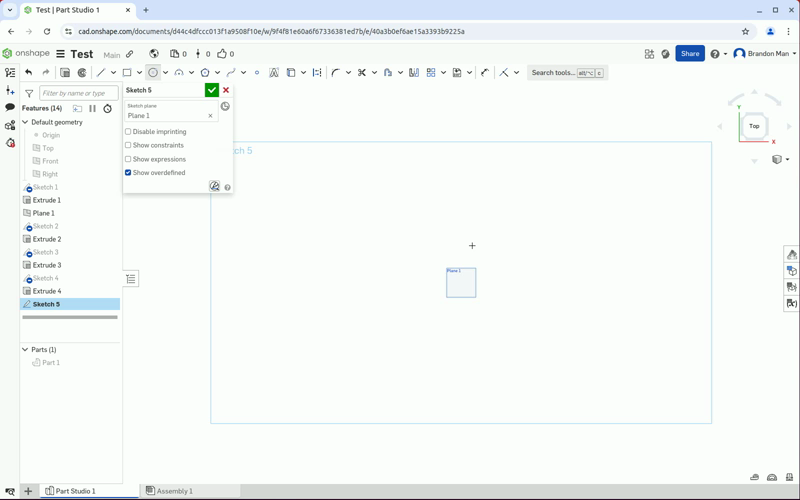
click(472, 245)
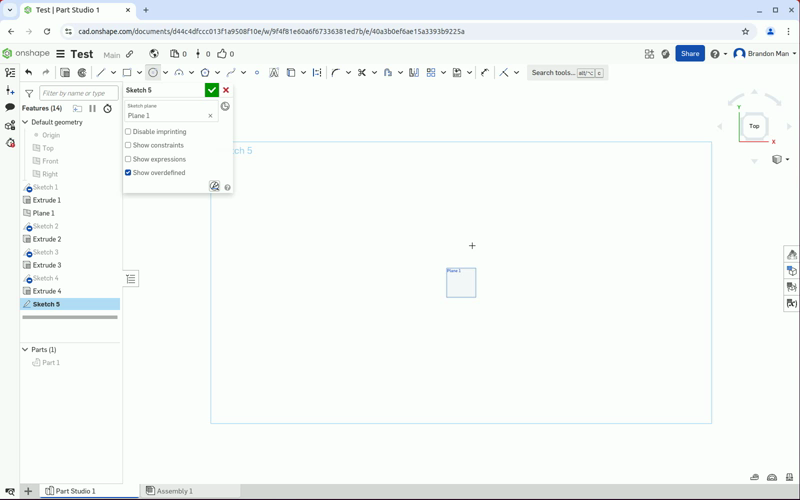
key_up(shift)
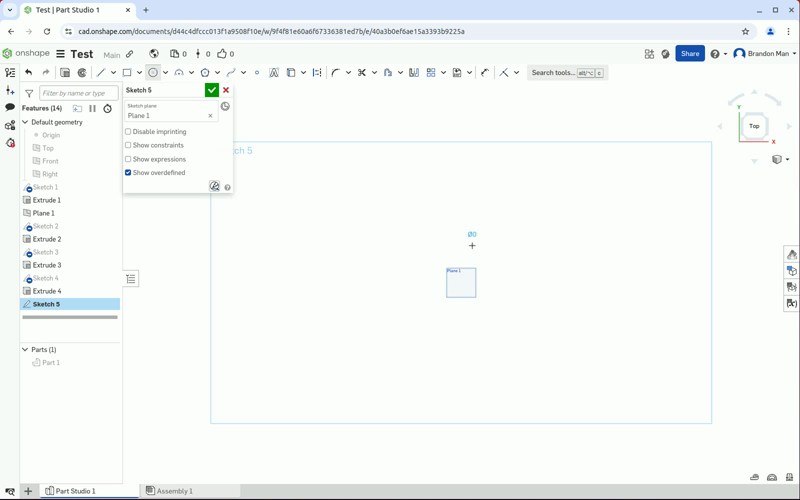
mouse_move(478, 245)
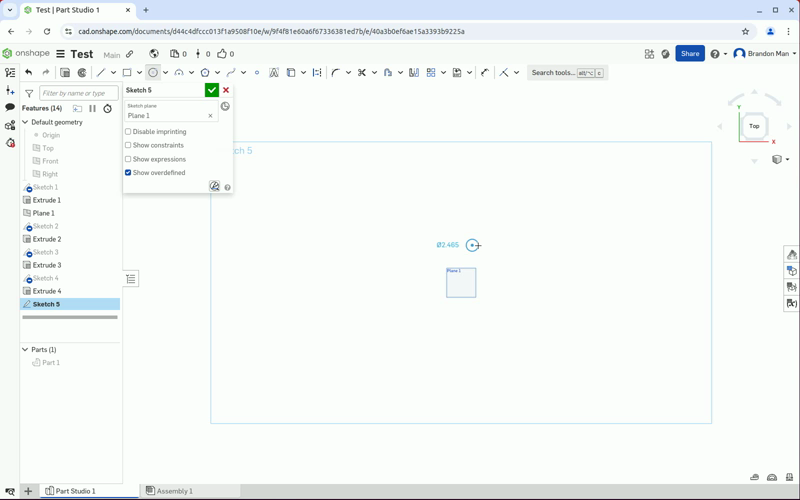
click(478, 245)
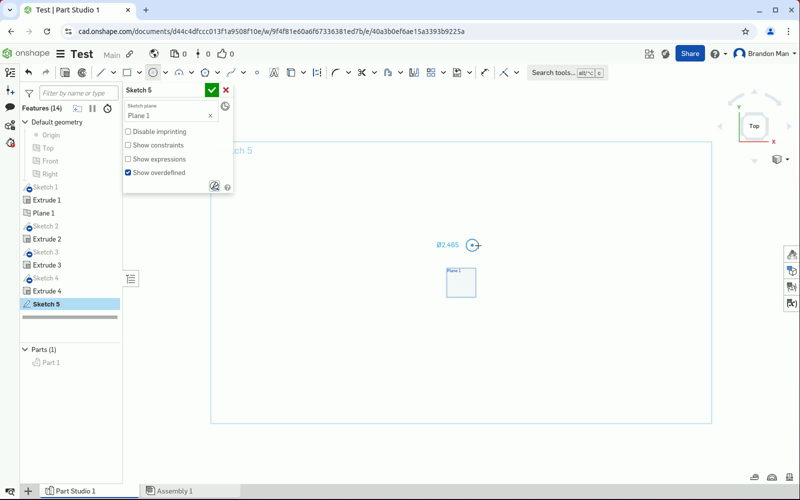
key(esc)
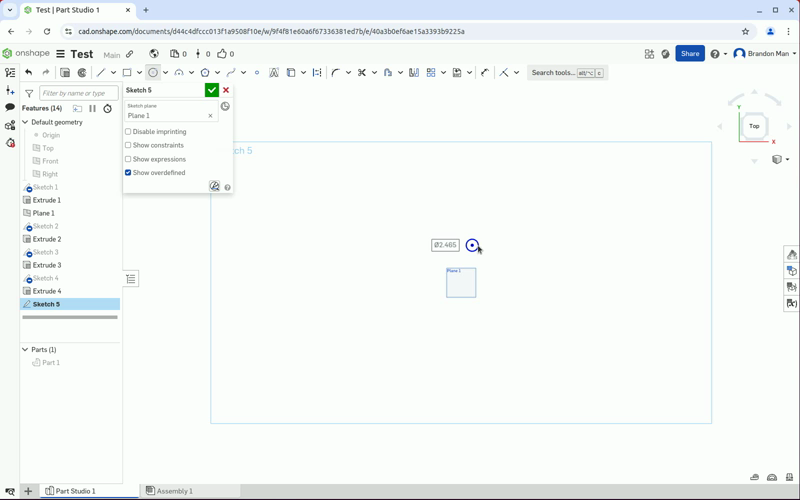
mouse_move(470, 241)
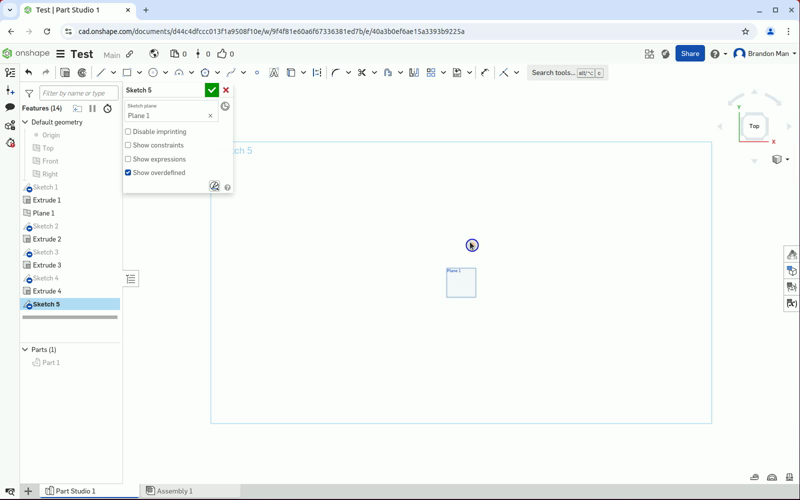
scroll(6)
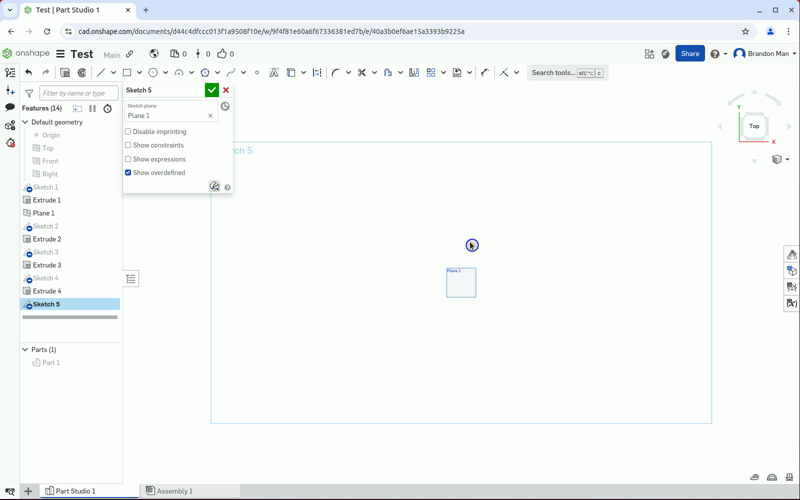
scroll(6)
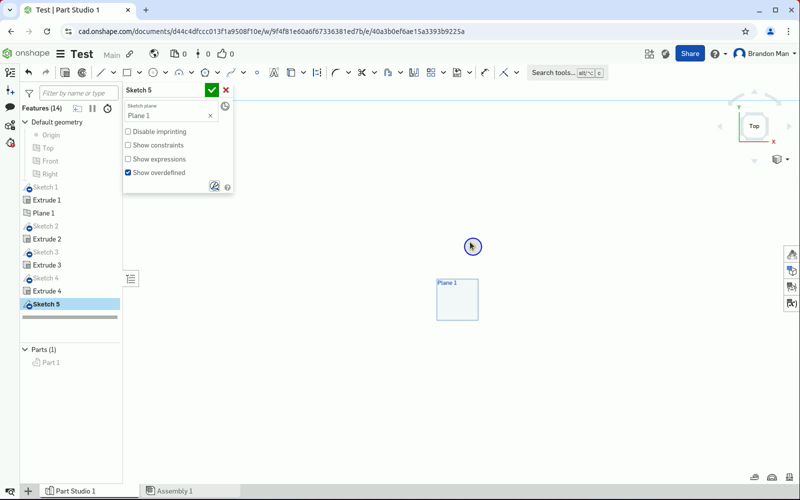
scroll(6)
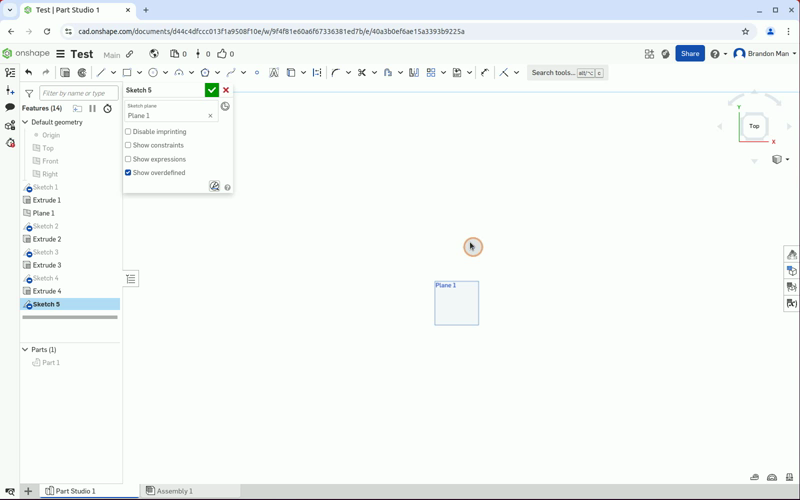
scroll(6)
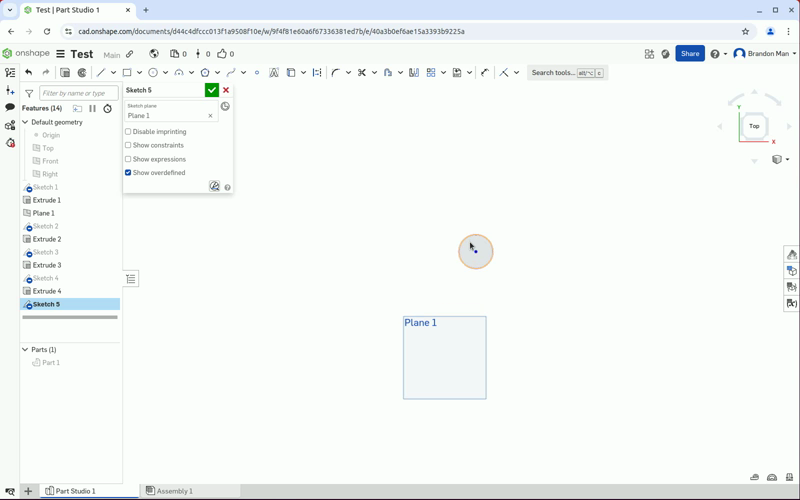
scroll(6)
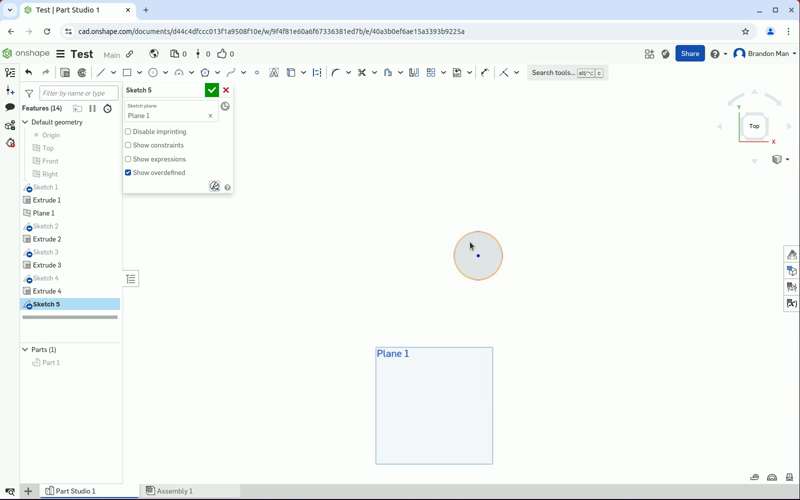
scroll(6)
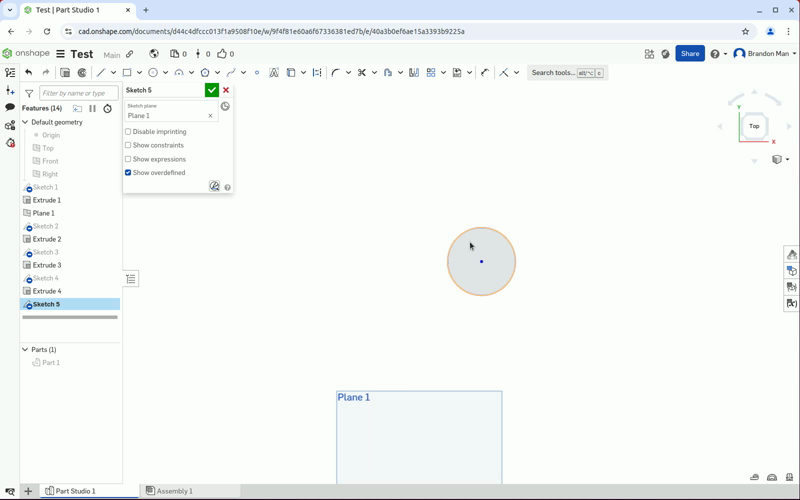
scroll(6)
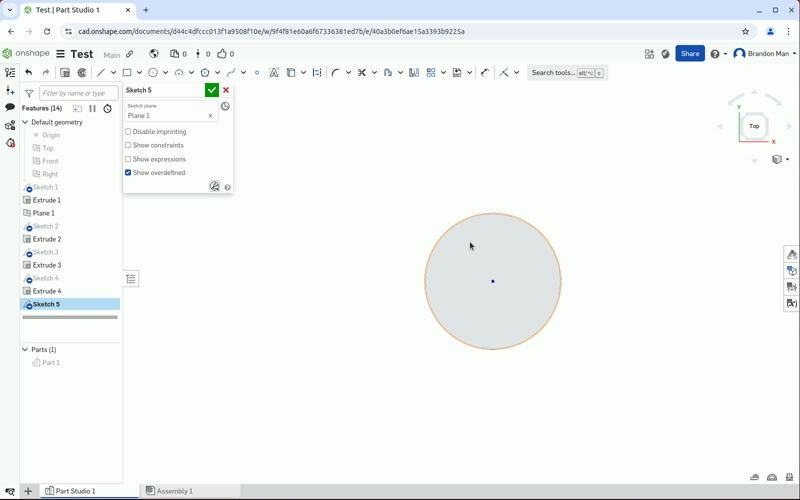
click(470, 241)
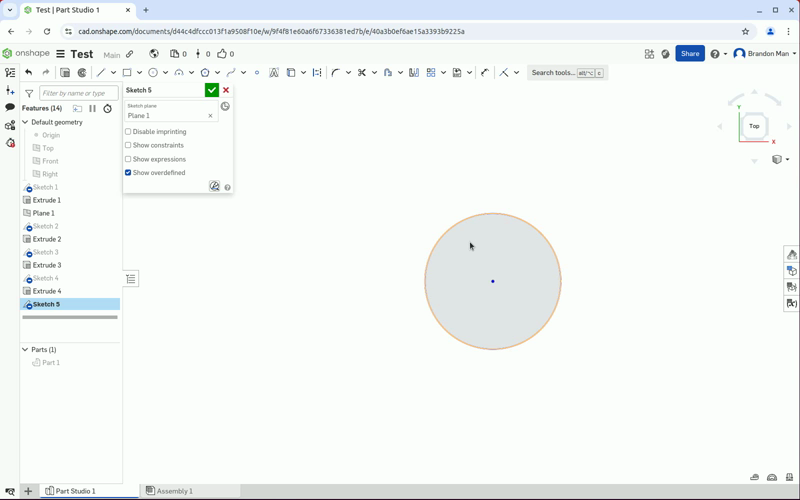
scroll(-6)
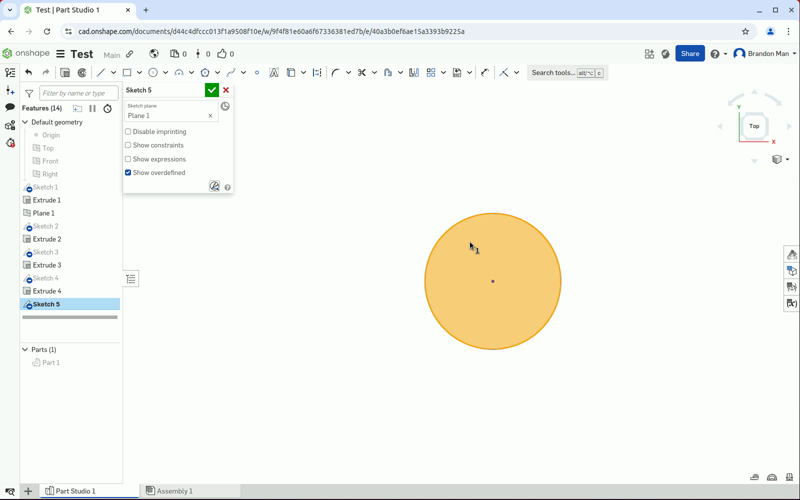
scroll(-6)
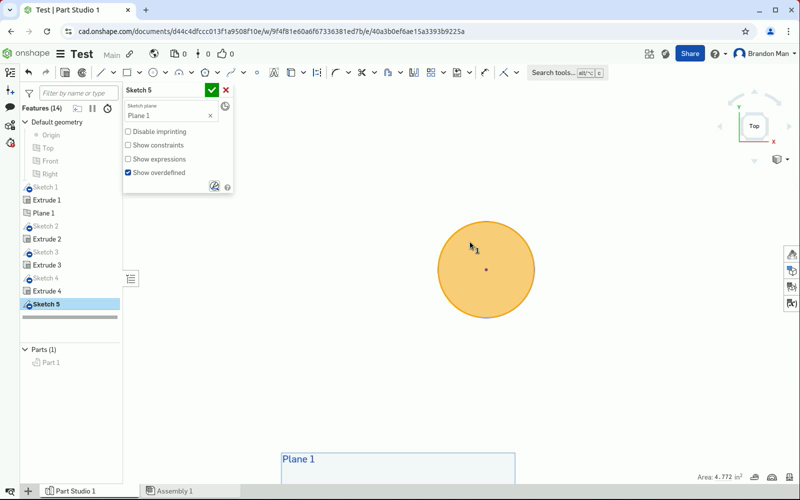
scroll(-6)
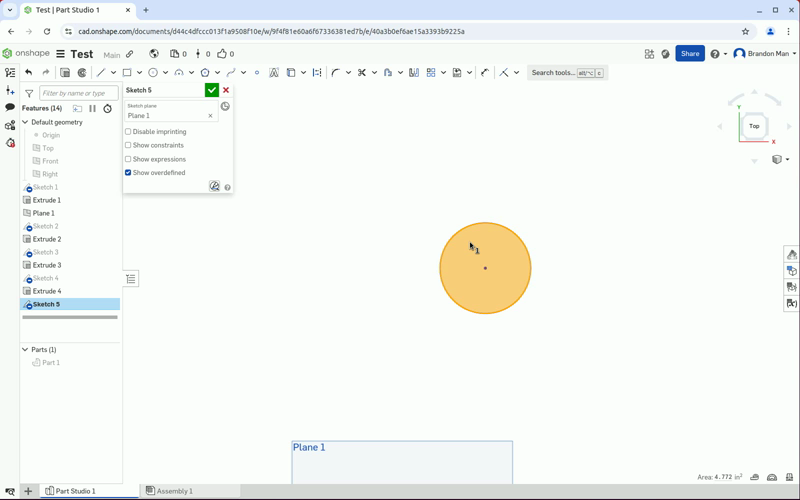
scroll(-6)
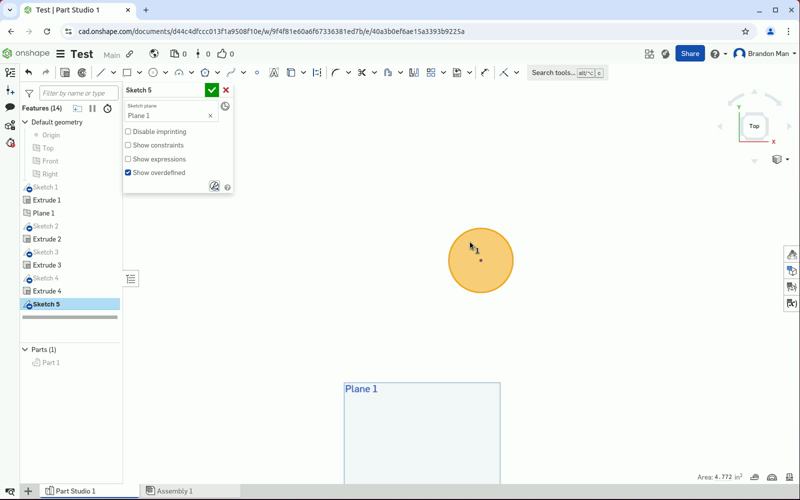
scroll(-6)
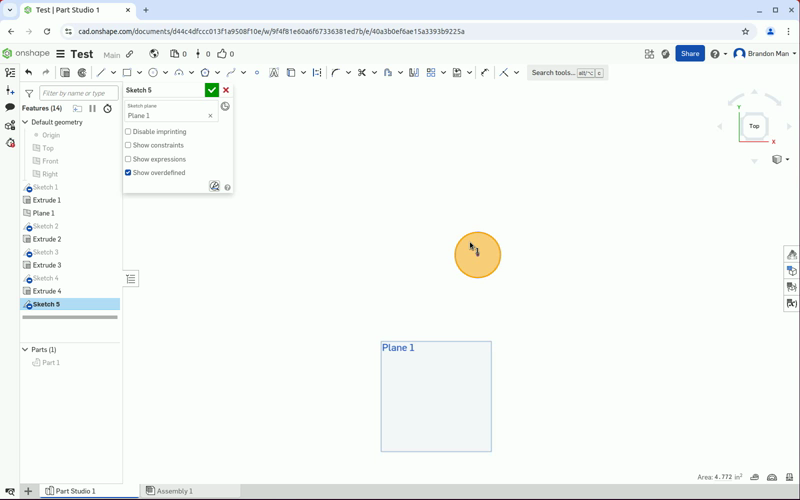
scroll(-6)
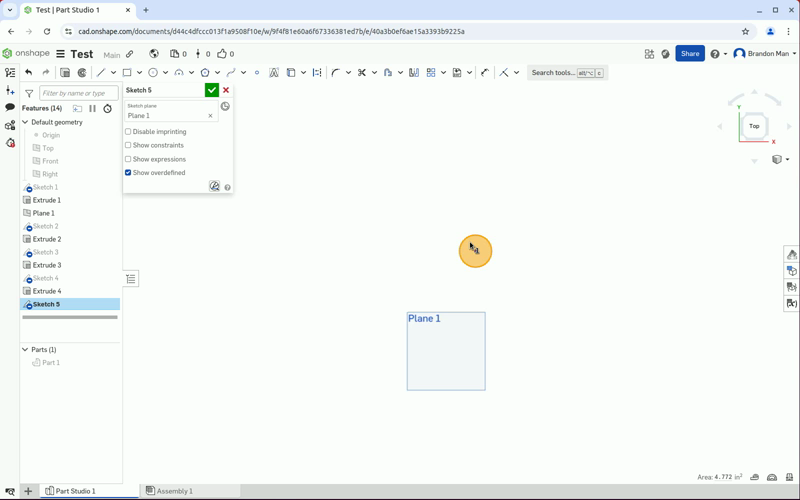
scroll(-6)
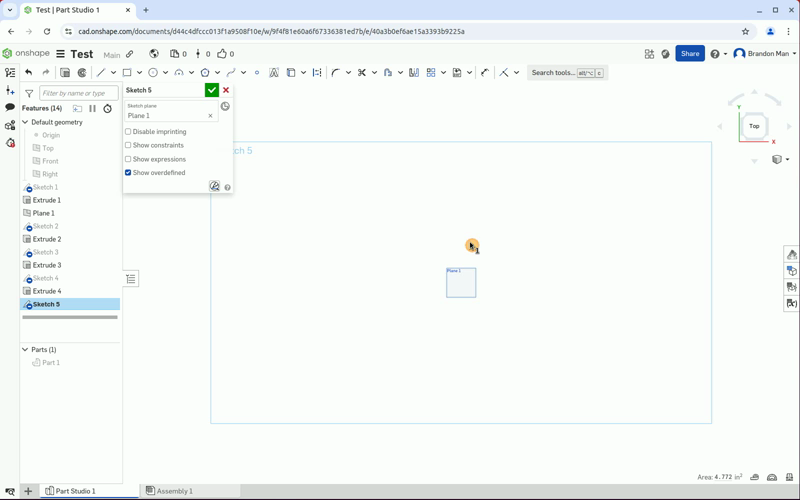
mouse_move(73, 352)
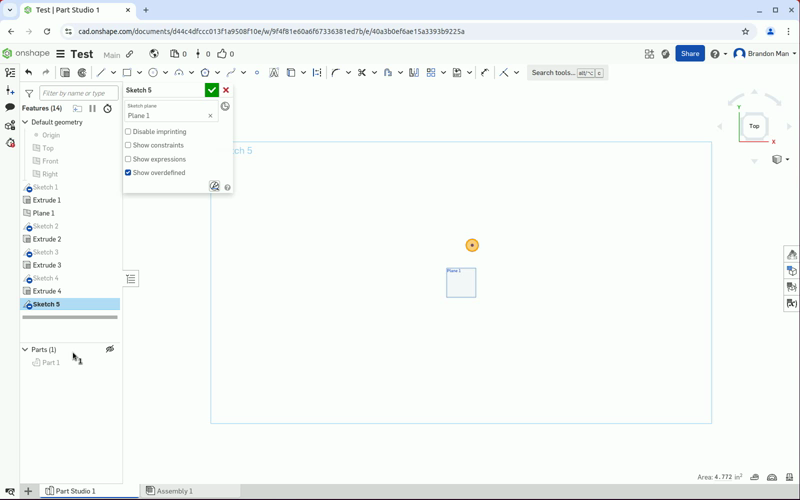
key(shift+y)
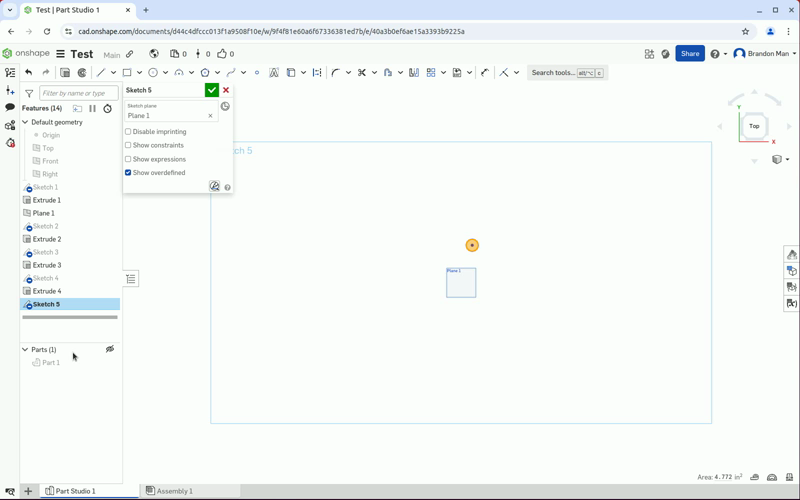
key(shift+e)
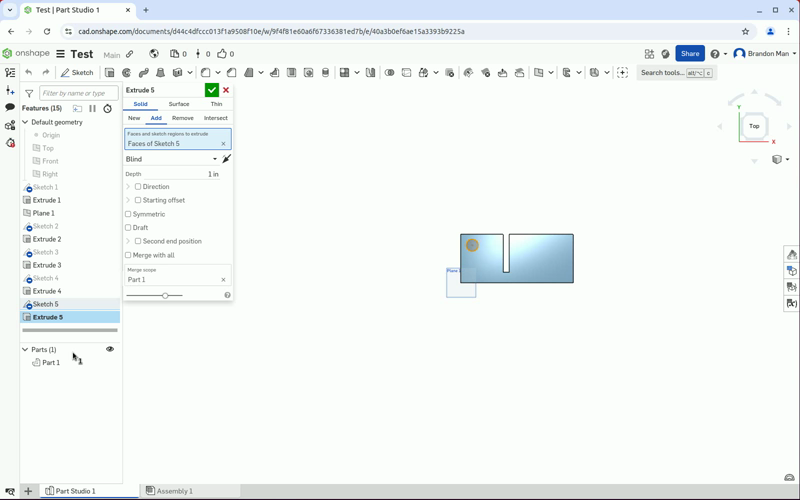
mouse_move(143, 106)
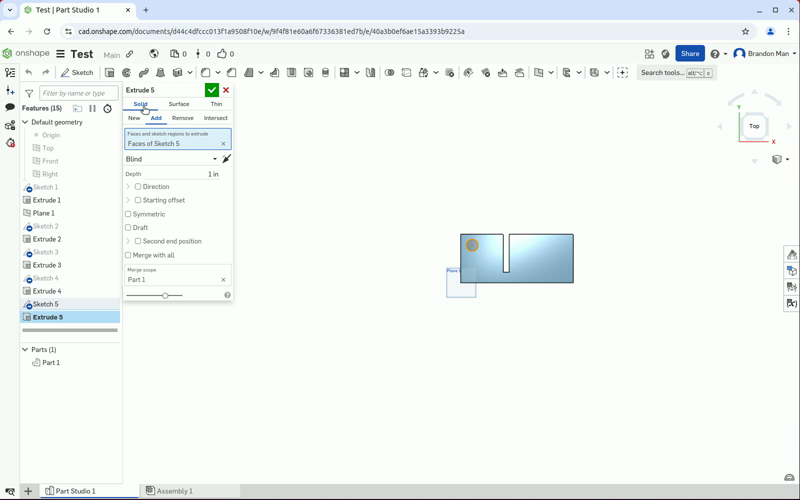
click(143, 106)
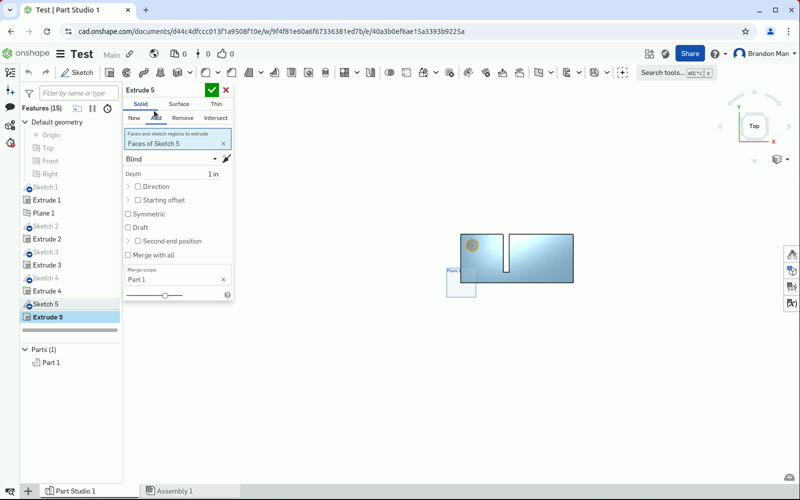
mouse_move(186, 120)
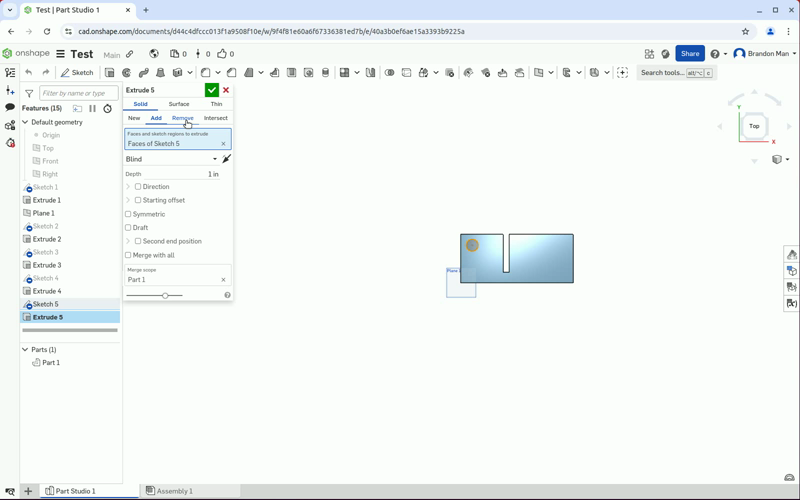
click(186, 120)
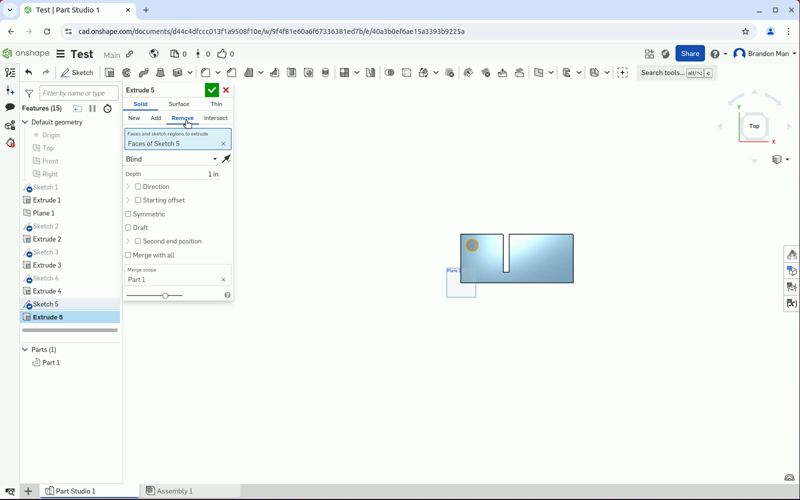
key(tab, 4)
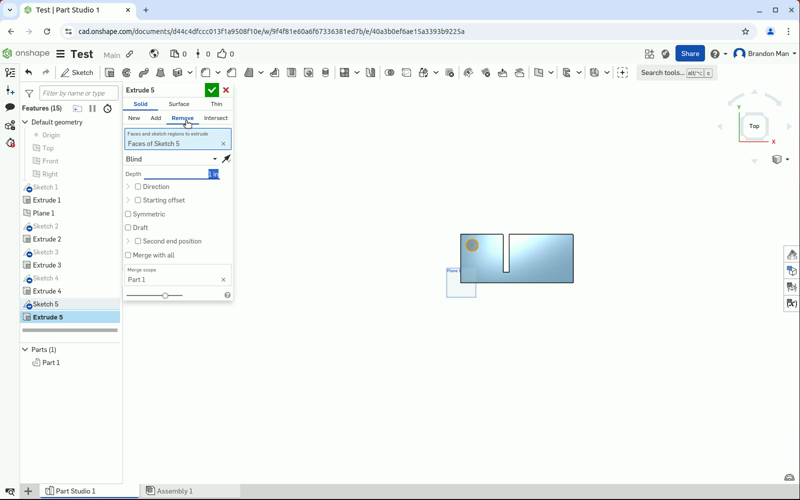
text(8.906)
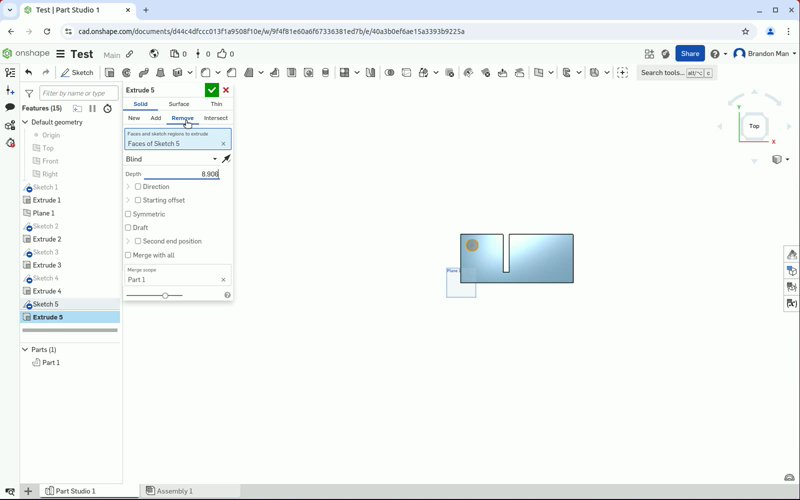
key(tab, 6)
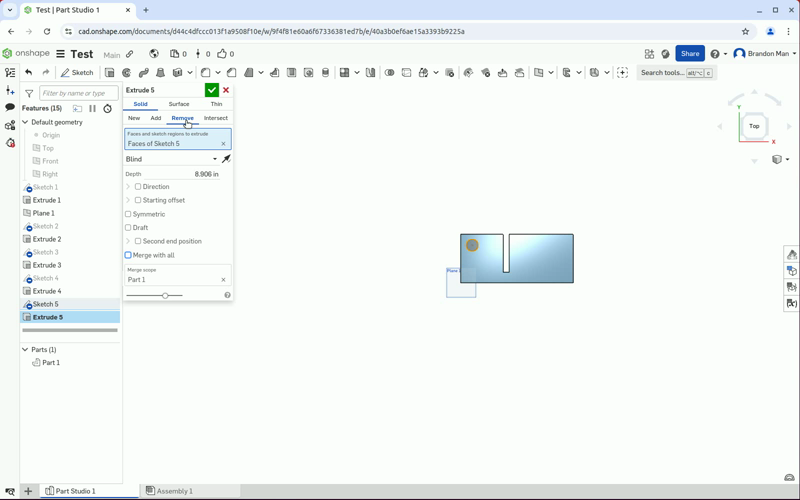
key(space)
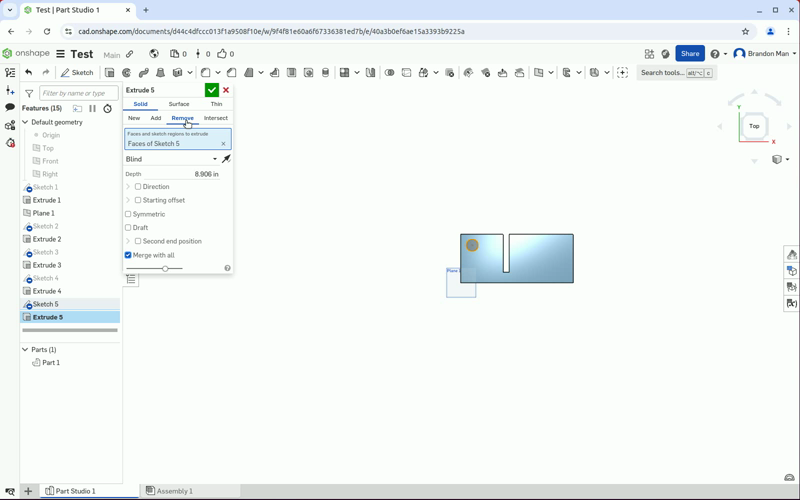
key(enter)
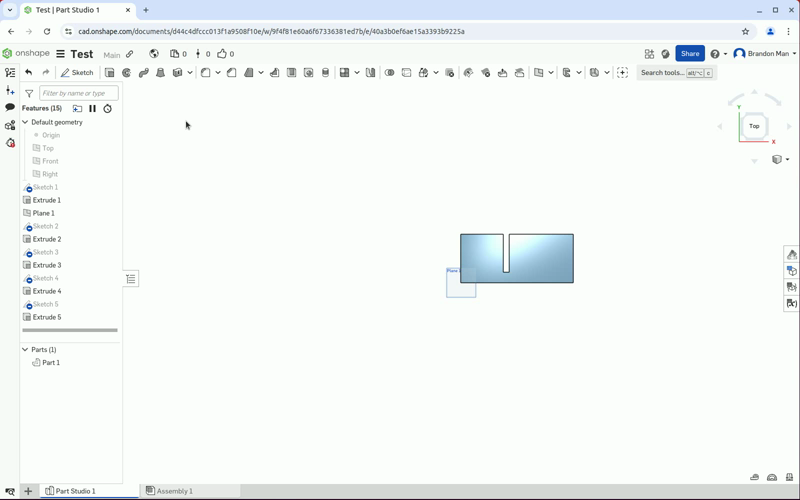
key(shift+h)
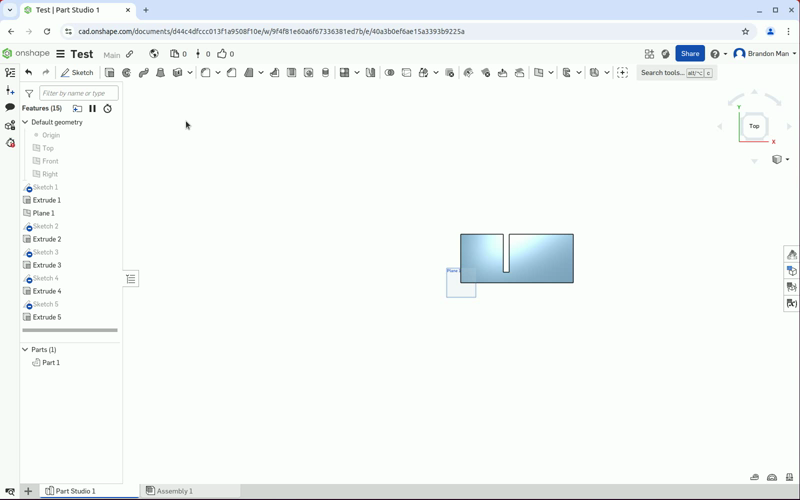
key(shift+h)
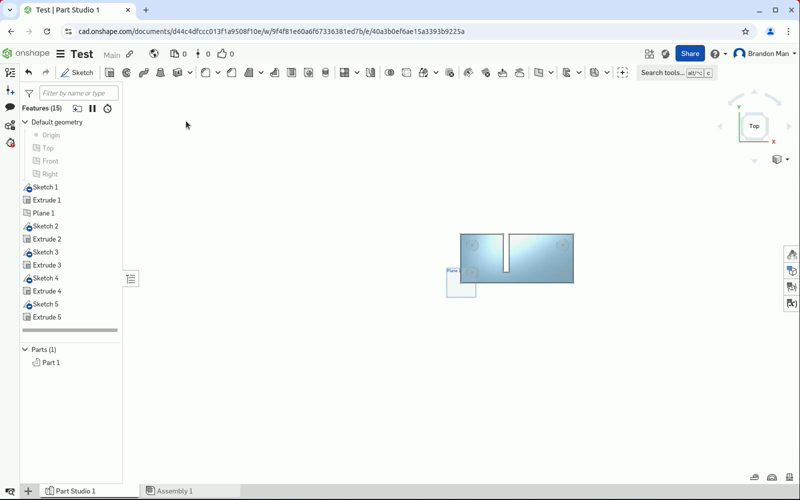
key(shift+7)
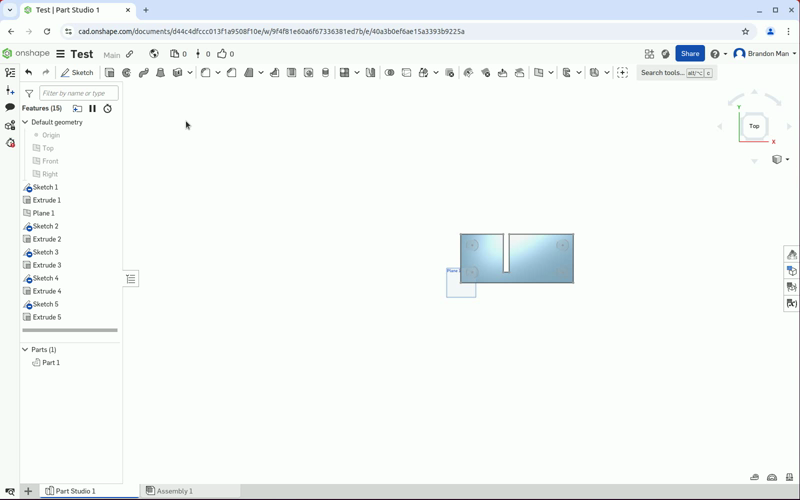
key(up, 3)
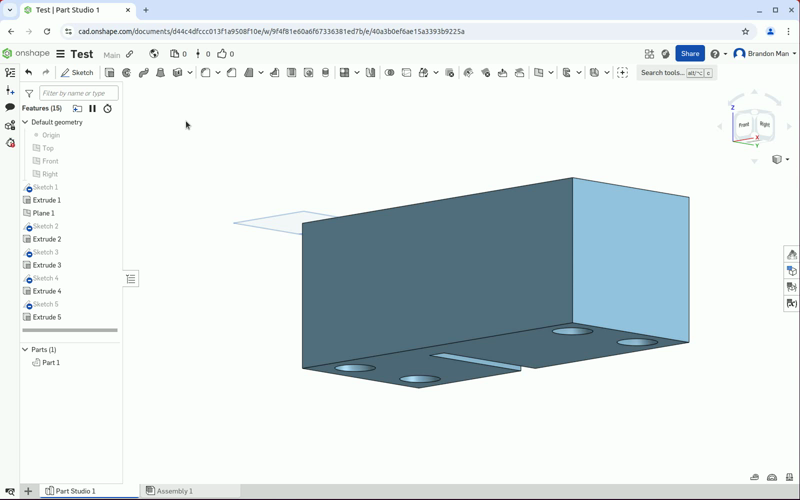
key(left, 3)
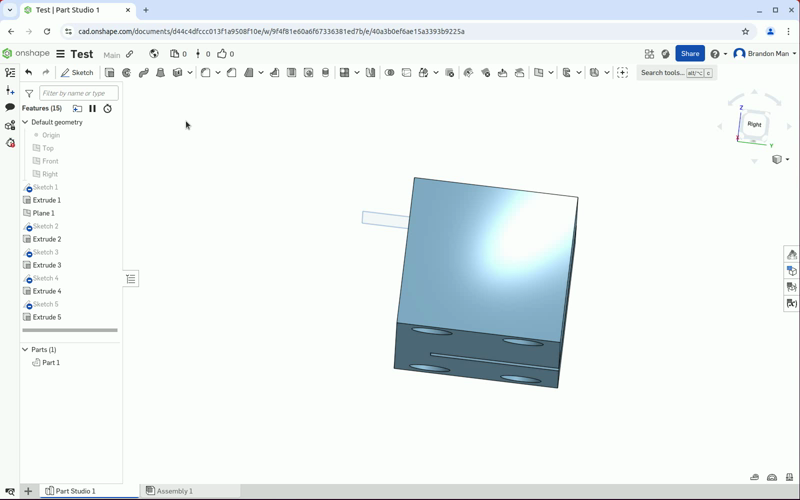
key(right, 3)
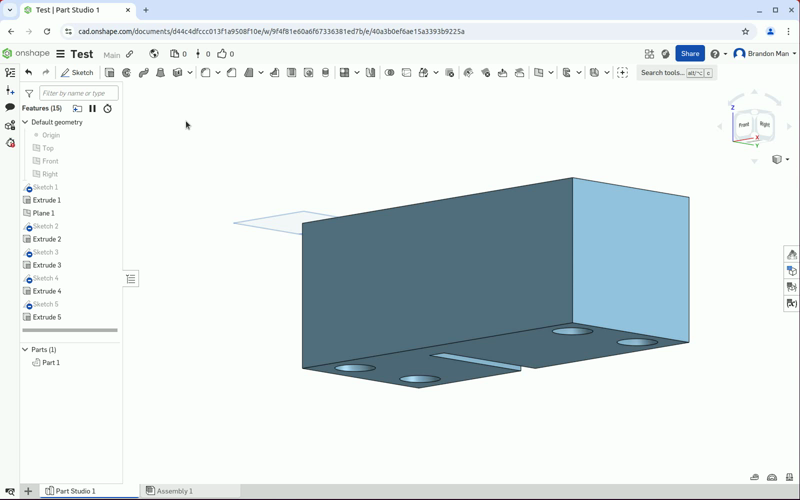
key(down, 3)
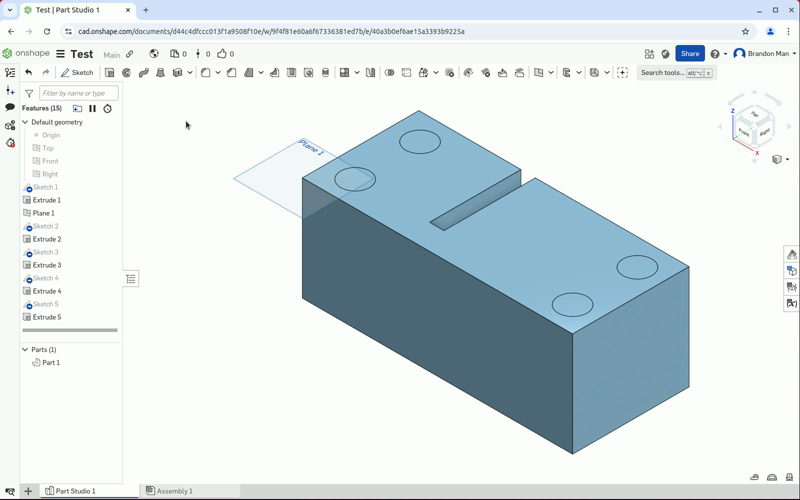
mouse_move(73, 189)
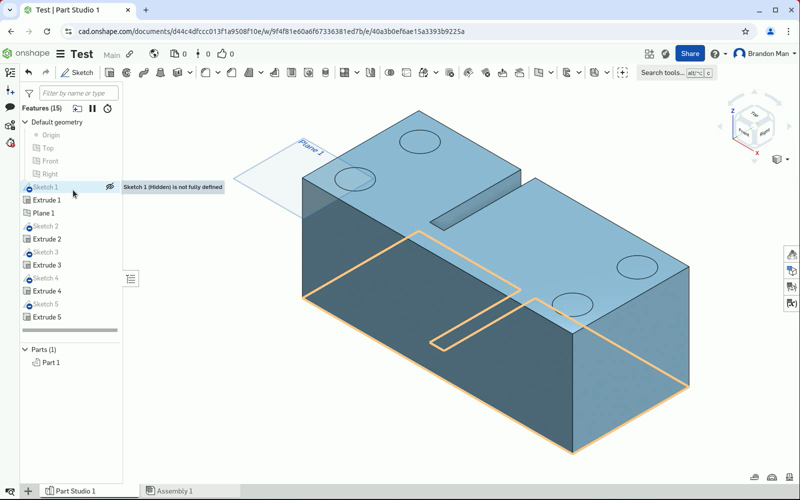
click(73, 189)